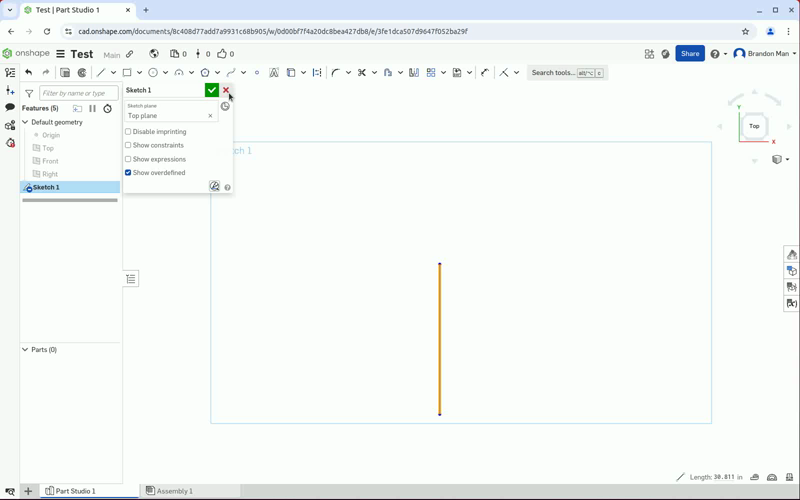
key(shift+h)
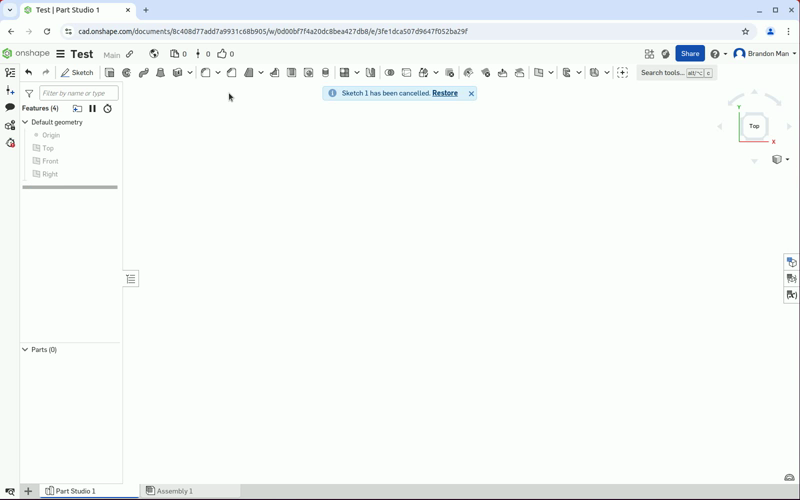
mouse_move(73, 352)
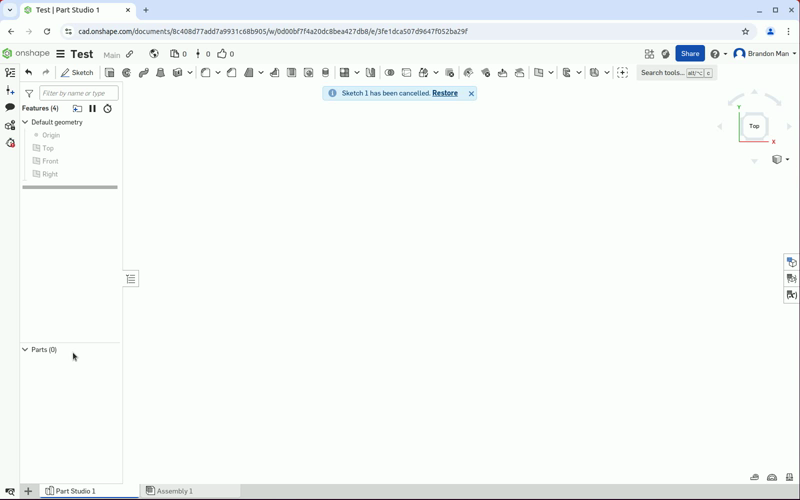
key(y)
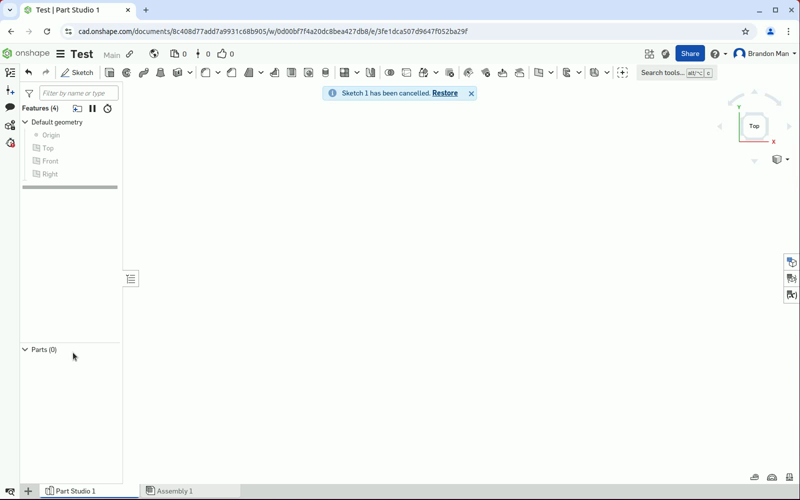
key(shift+p)
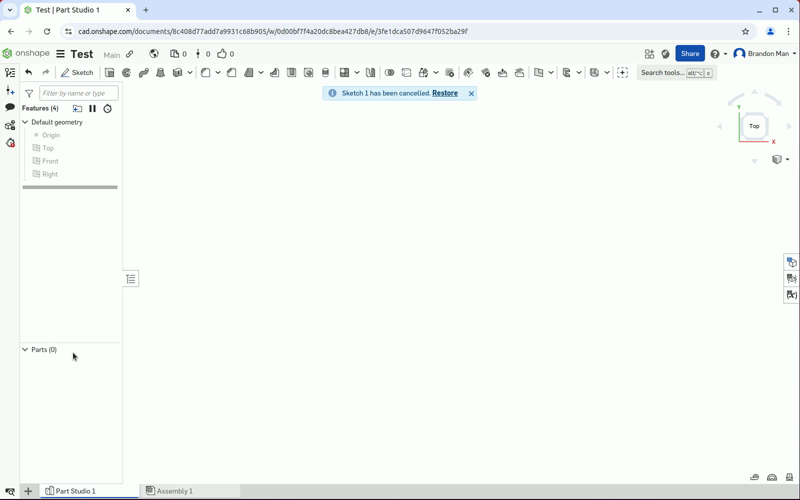
key(space)
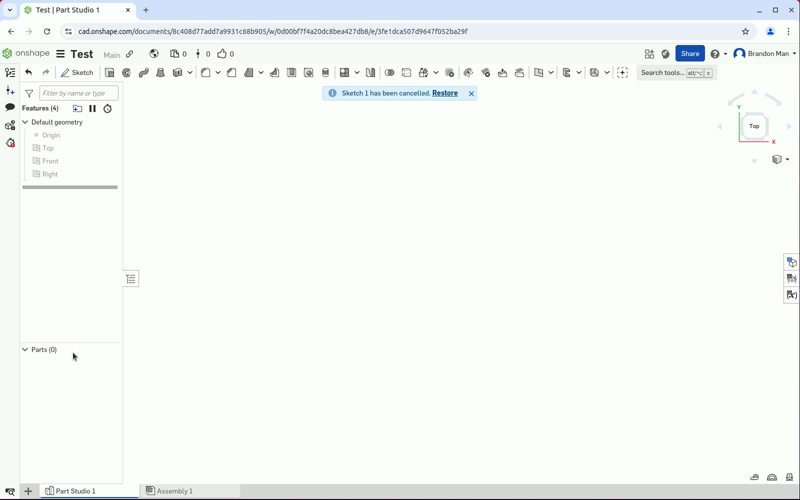
key_down(shift)
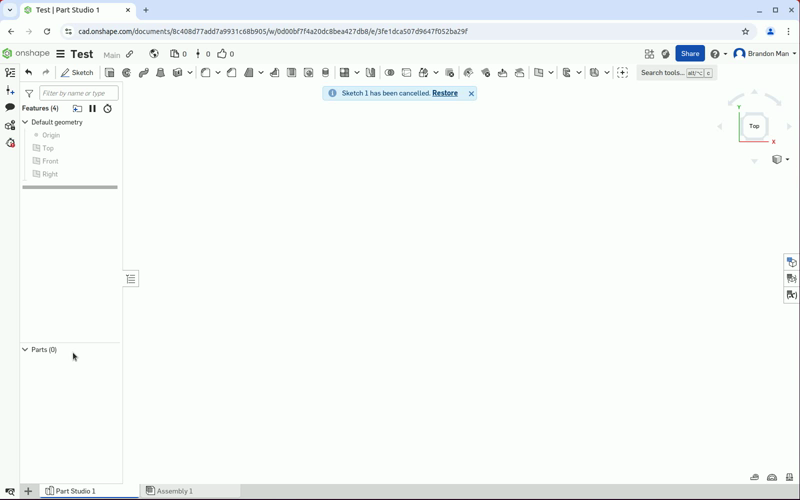
key(up)
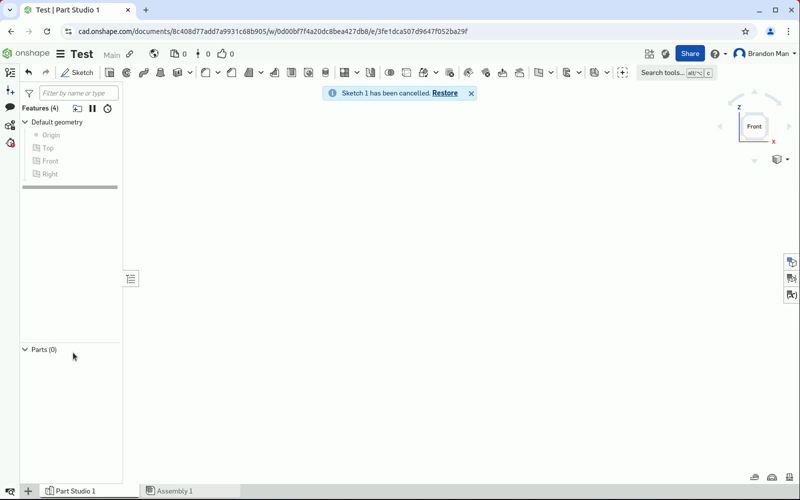
key_up(shift)
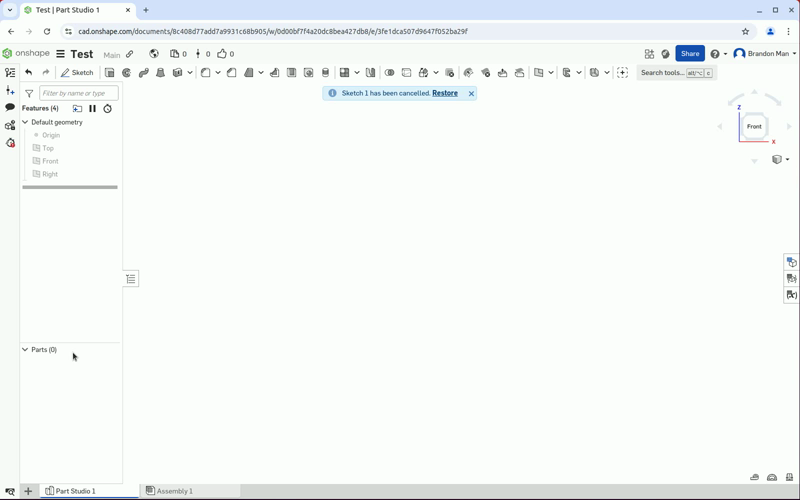
mouse_move(73, 352)
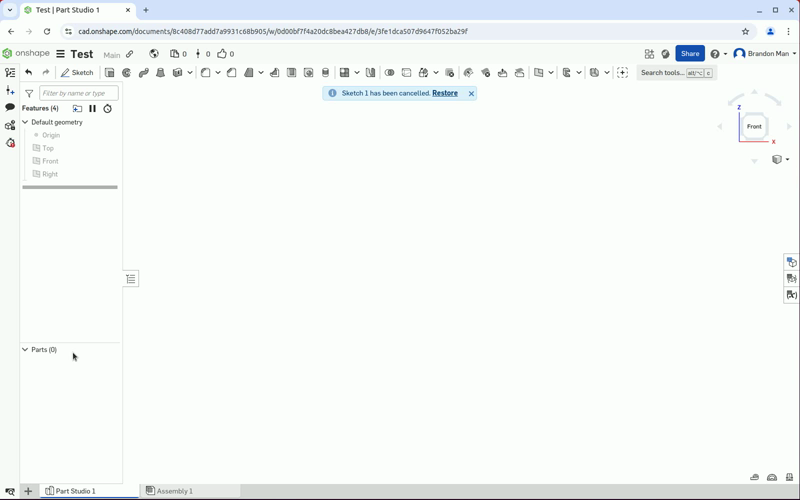
key(shift+y)
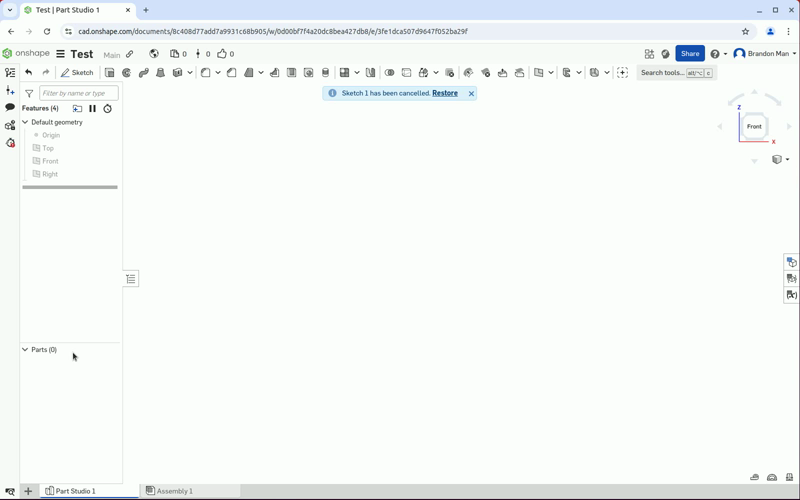
key(shift+s)
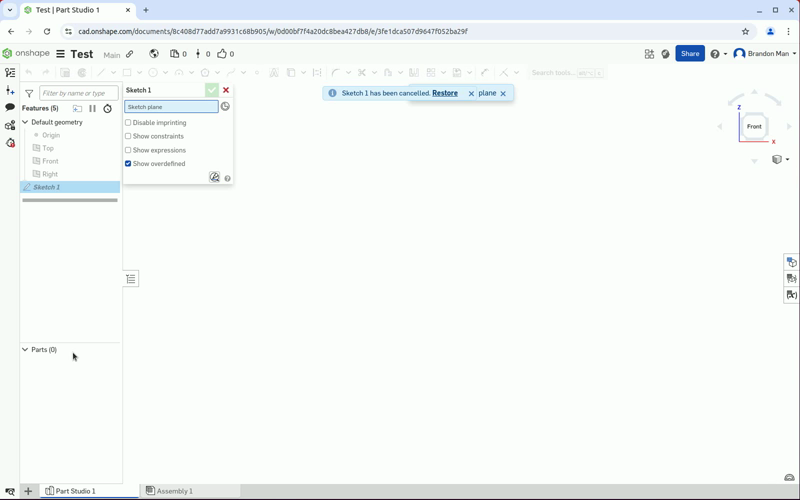
mouse_move(73, 163)
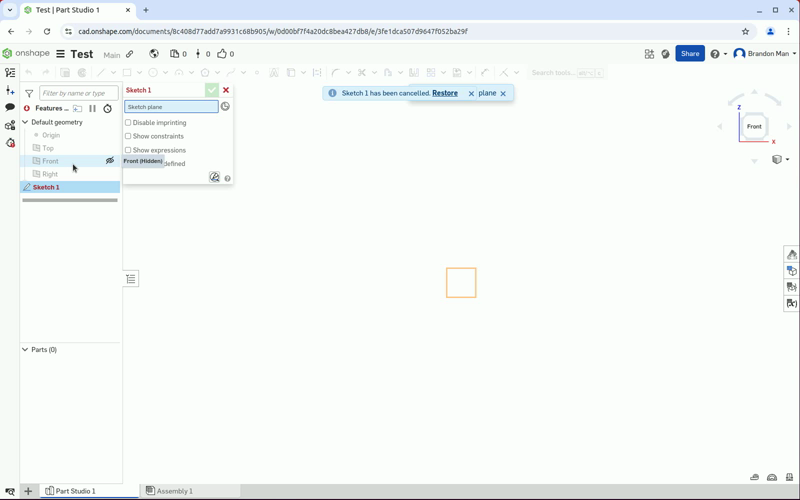
click(73, 163)
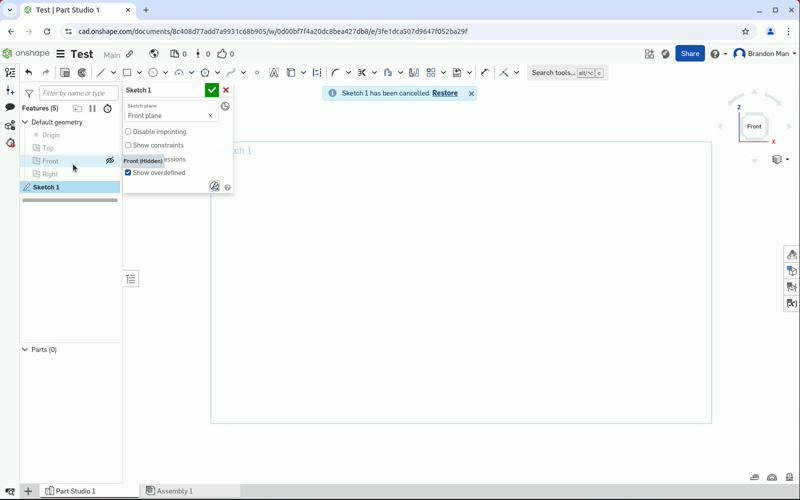
mouse_move(73, 352)
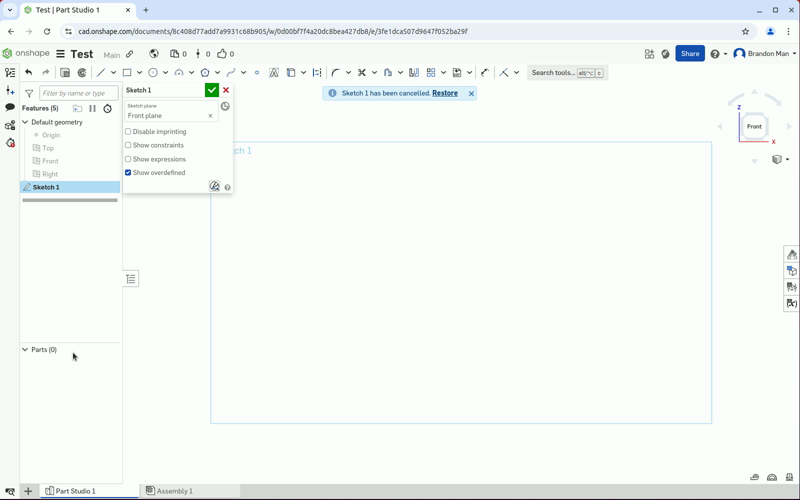
key(y)
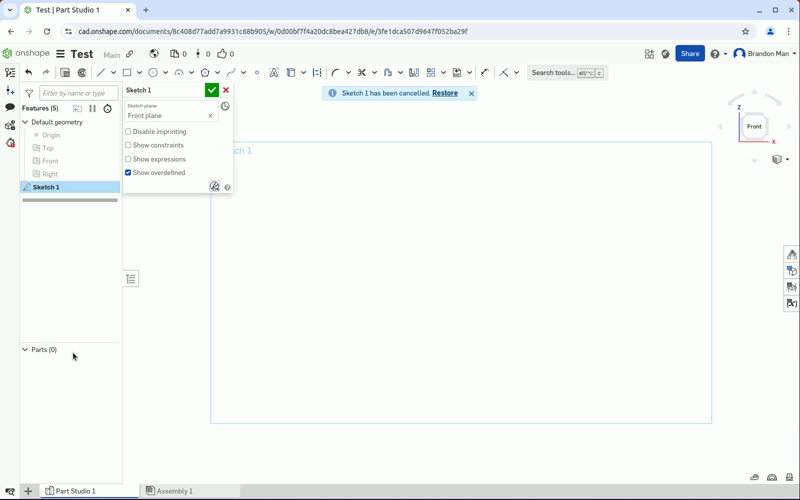
key(l)
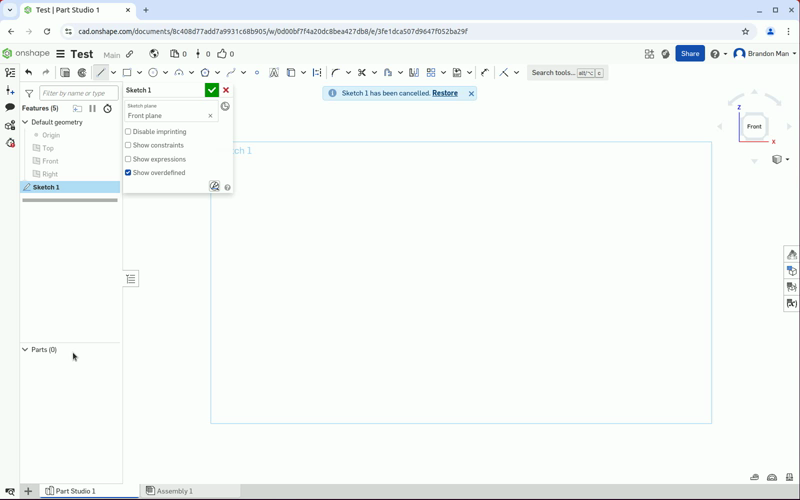
key_down(shift)
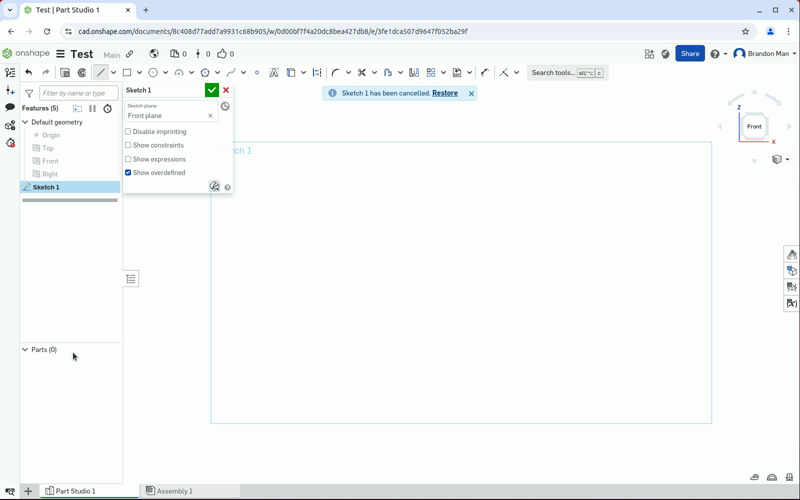
mouse_move(392, 303)
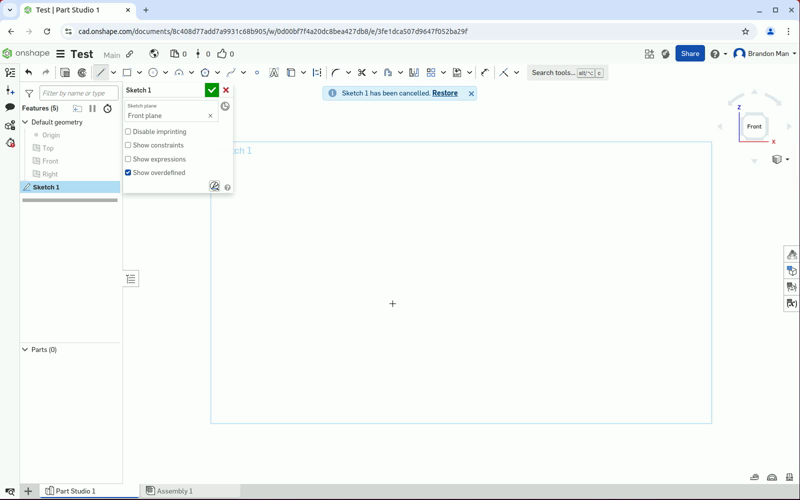
click(392, 303)
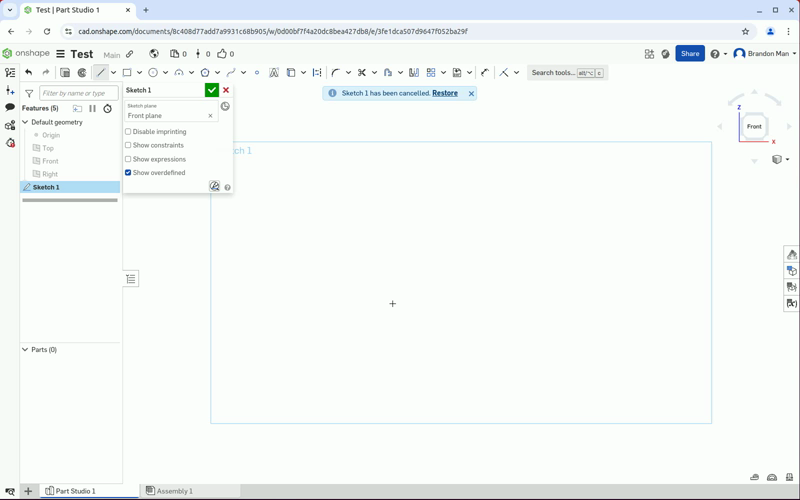
key_up(shift)
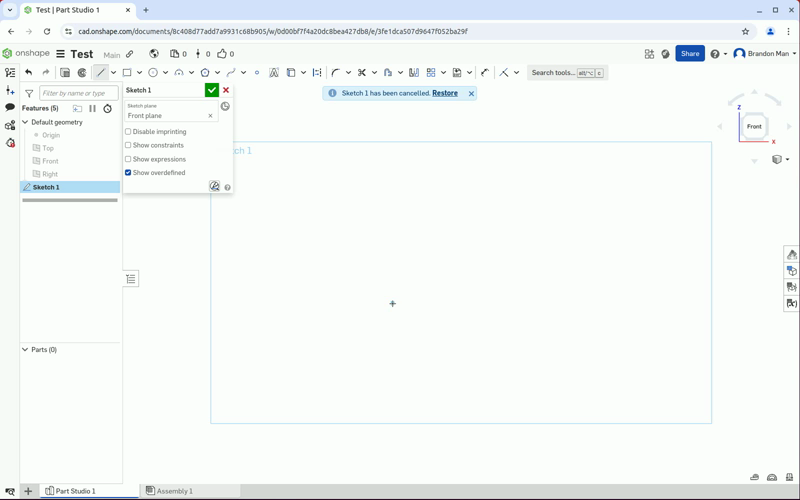
key_down(shift)
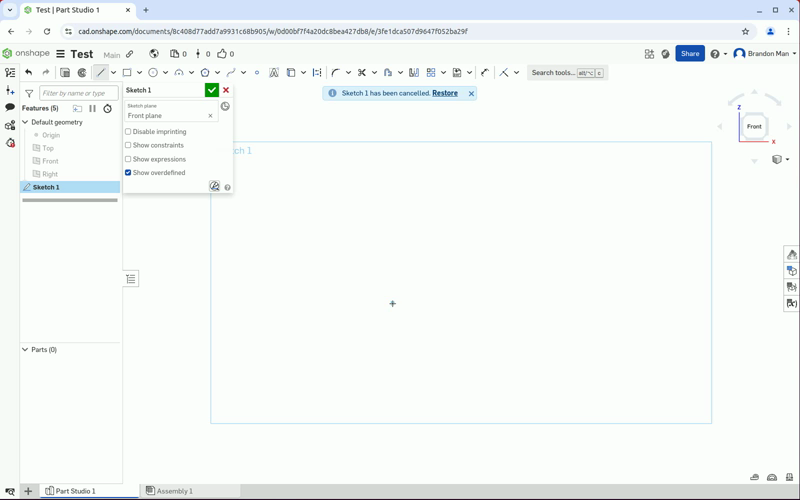
mouse_move(422, 303)
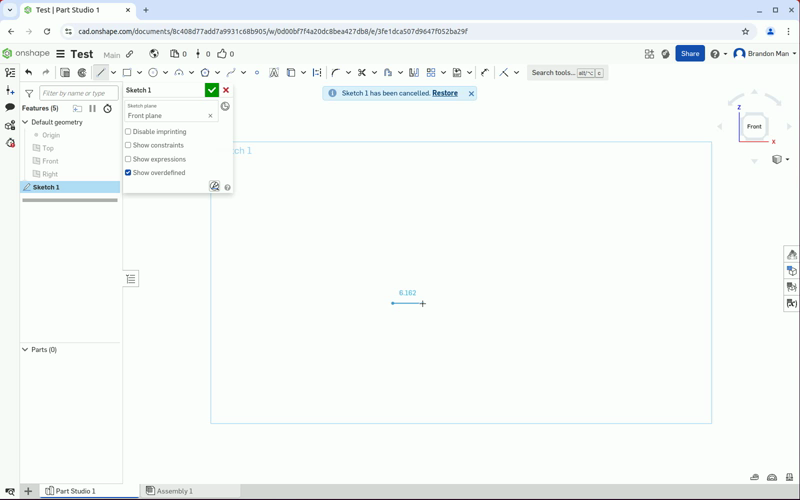
mouse_move(407, 305)
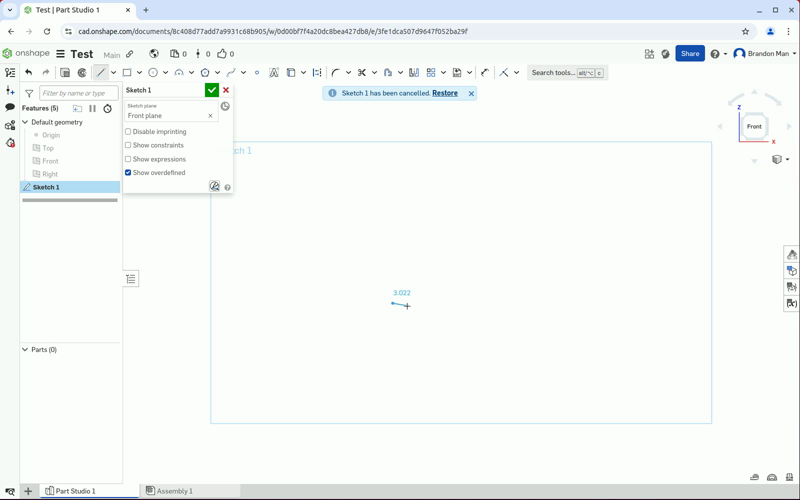
click(407, 305)
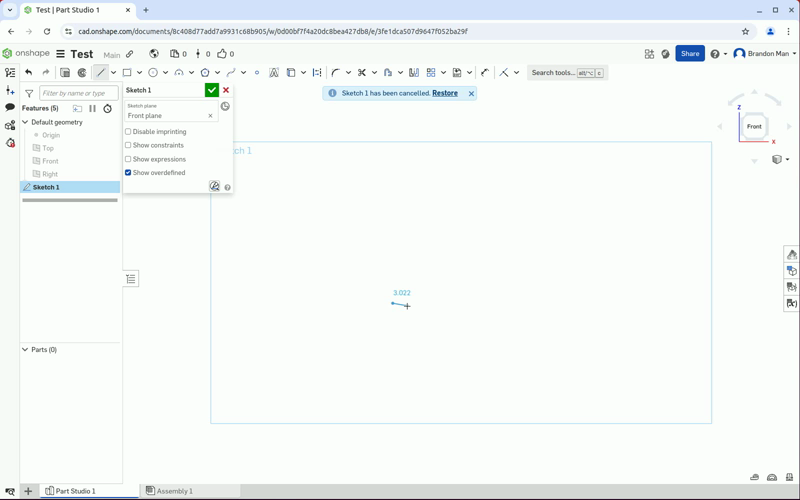
key_up(shift)
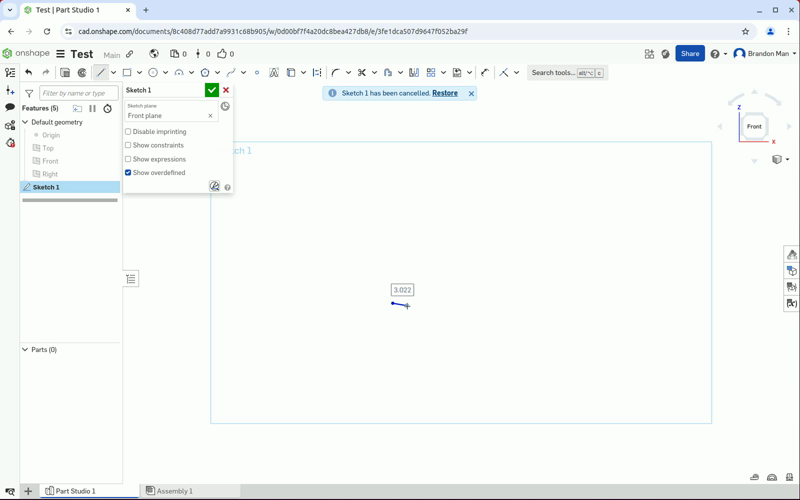
key_down(shift)
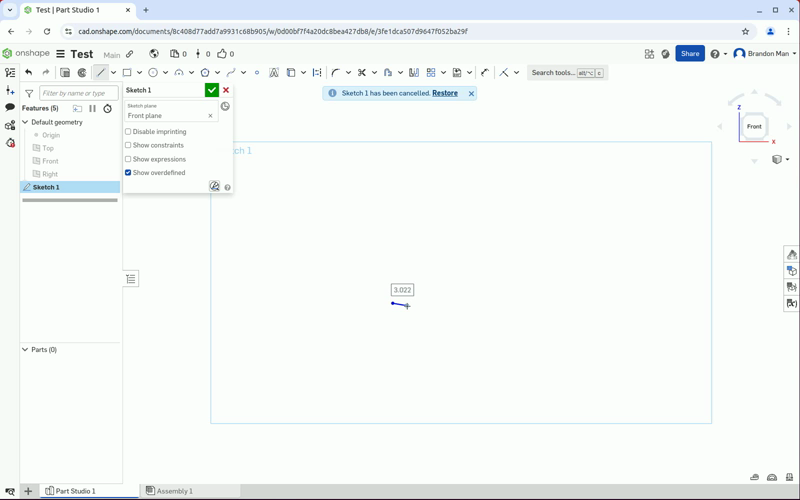
mouse_move(437, 305)
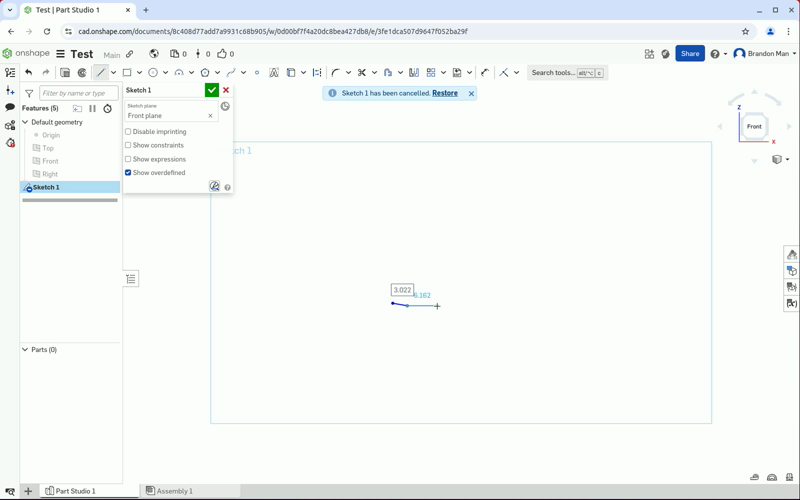
mouse_move(407, 350)
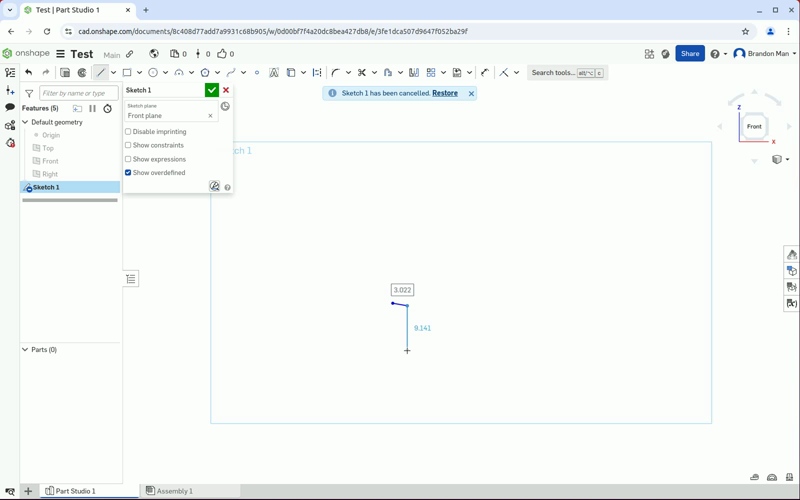
click(407, 350)
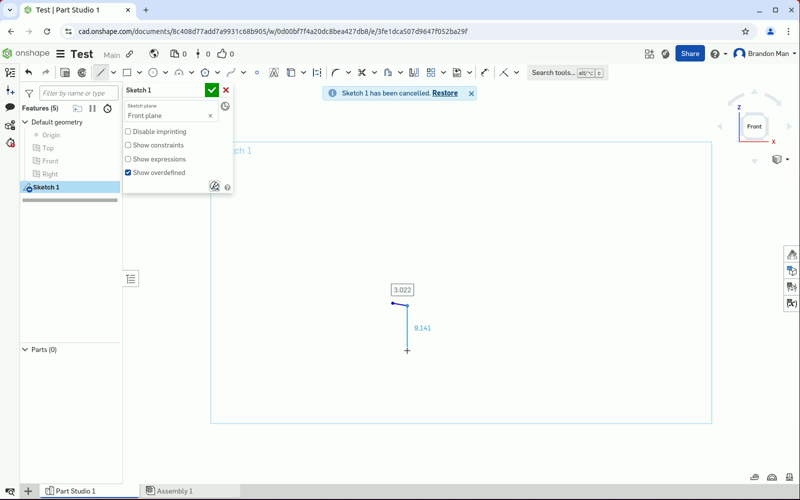
key_up(shift)
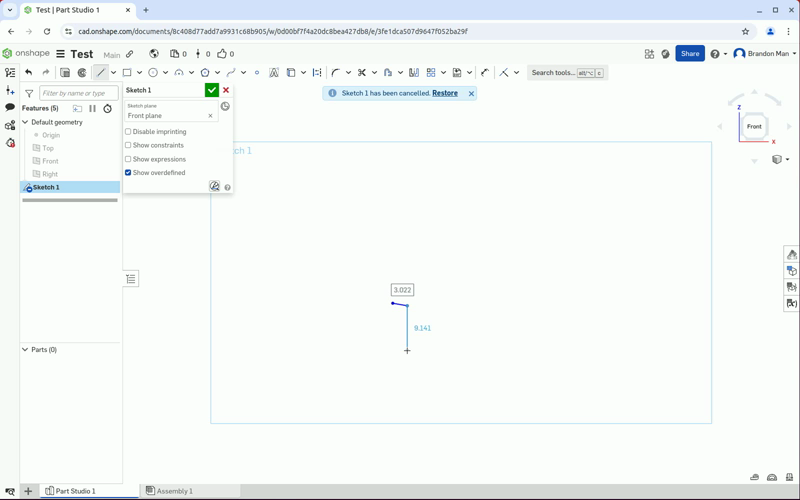
key_down(shift)
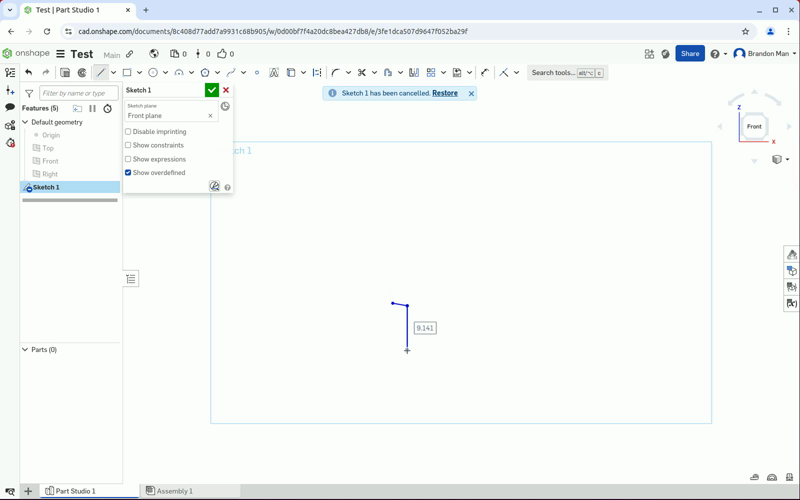
mouse_move(517, 350)
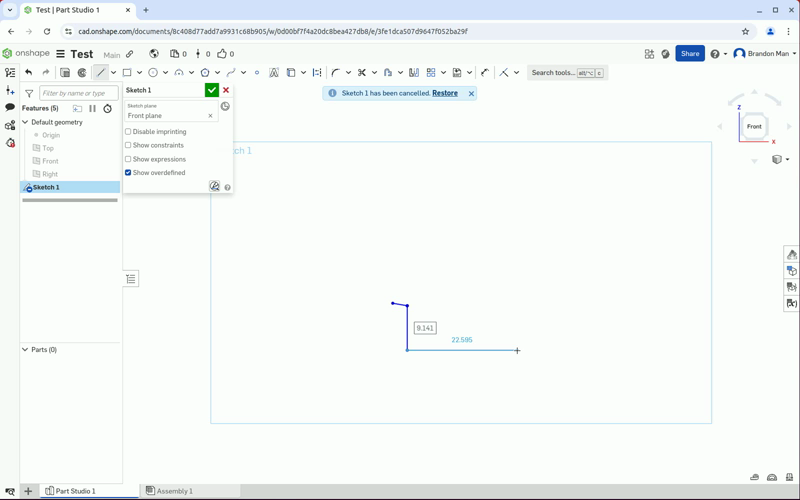
click(517, 350)
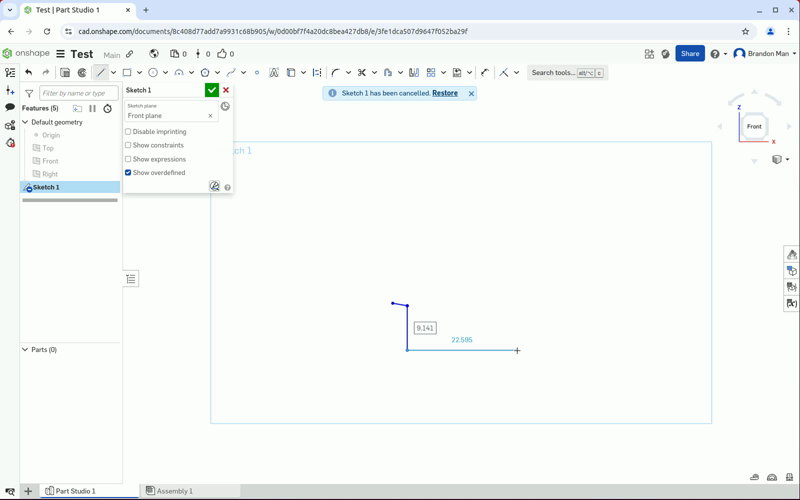
key_up(shift)
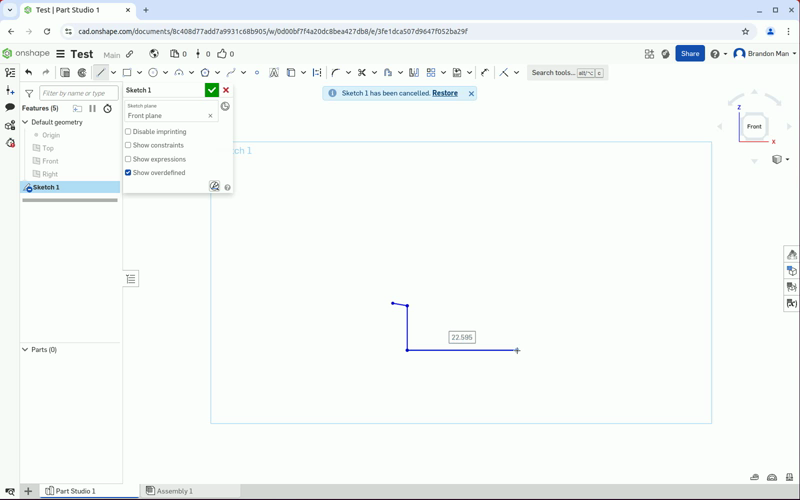
key_down(shift)
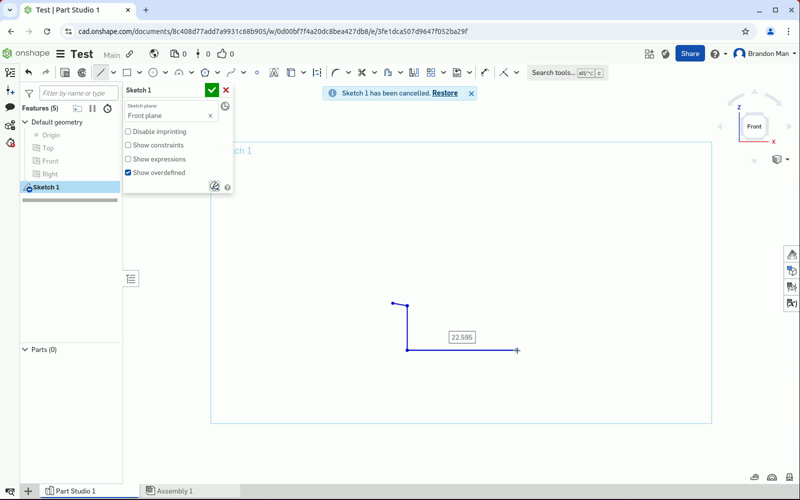
mouse_move(547, 350)
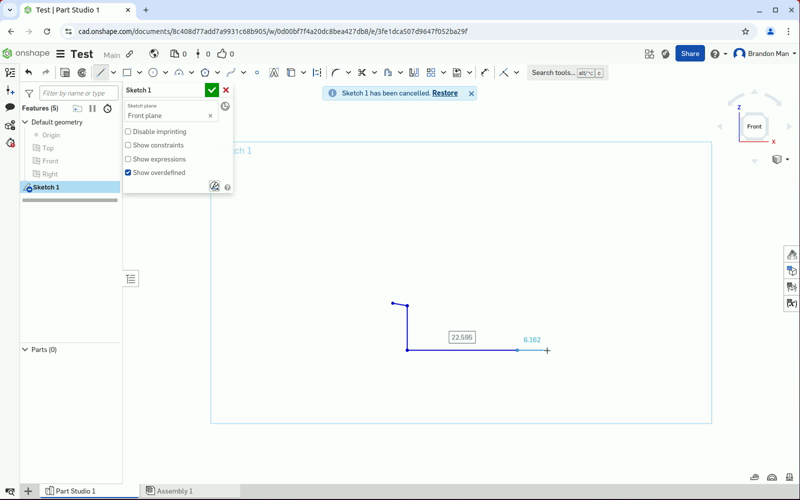
mouse_move(517, 305)
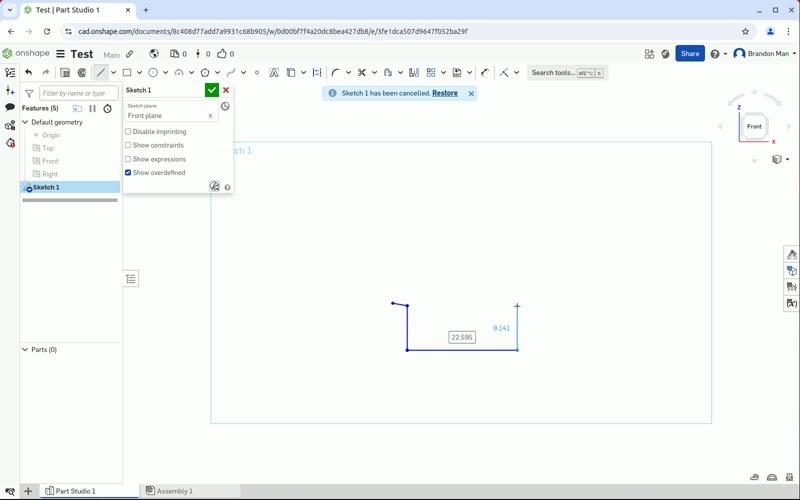
click(517, 305)
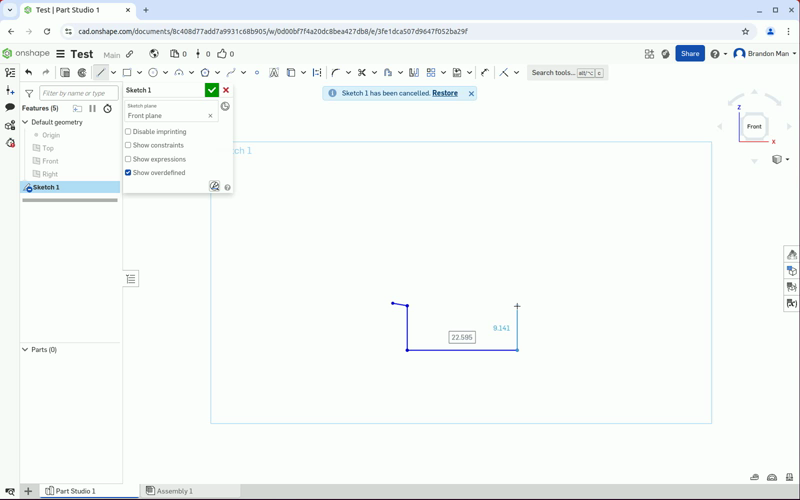
key_up(shift)
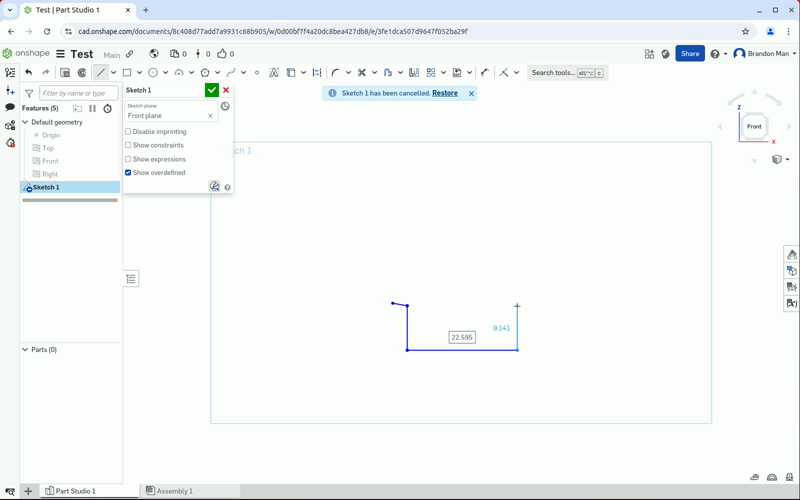
key_down(shift)
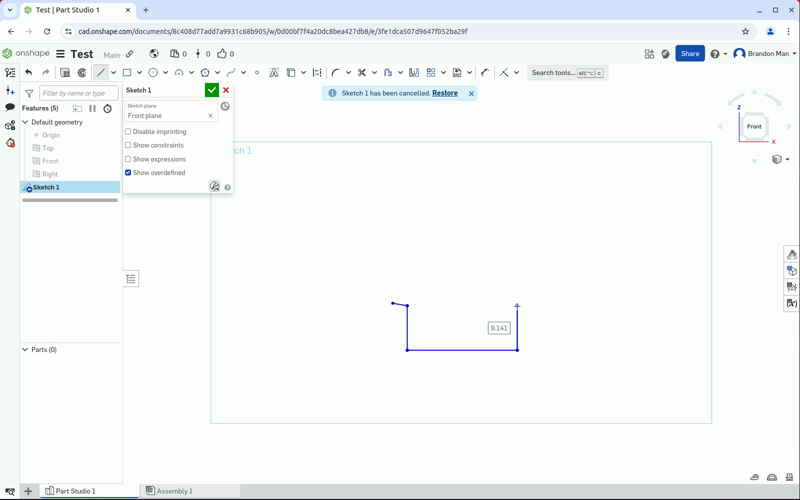
mouse_move(547, 305)
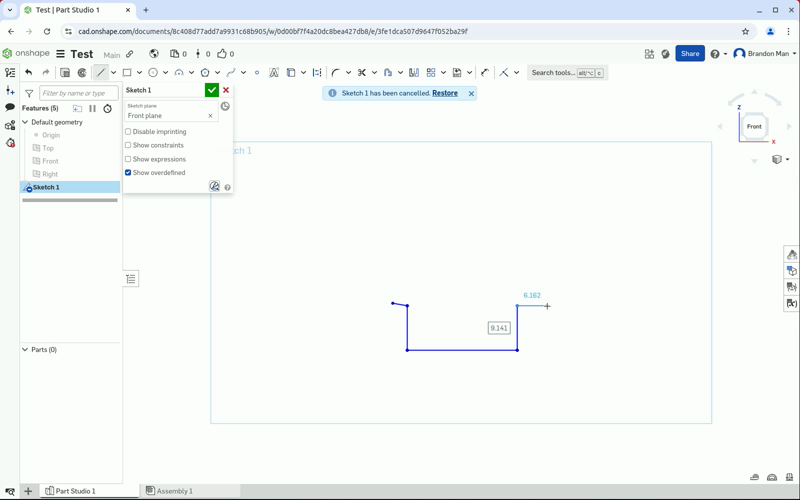
mouse_move(528, 303)
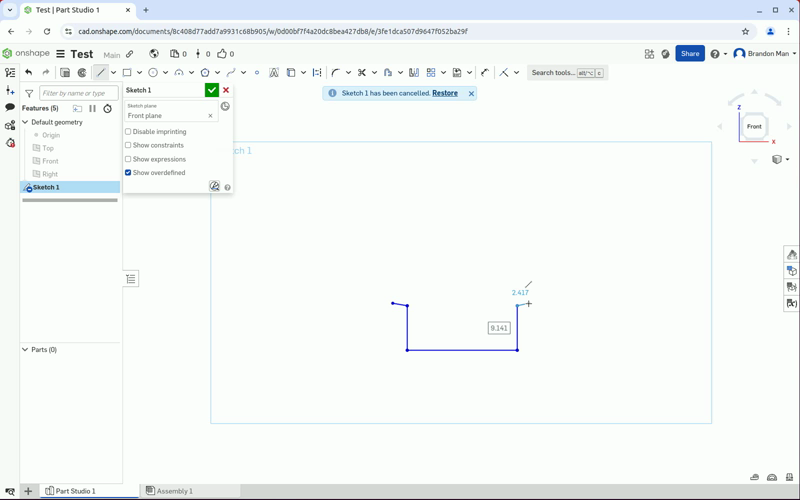
click(528, 303)
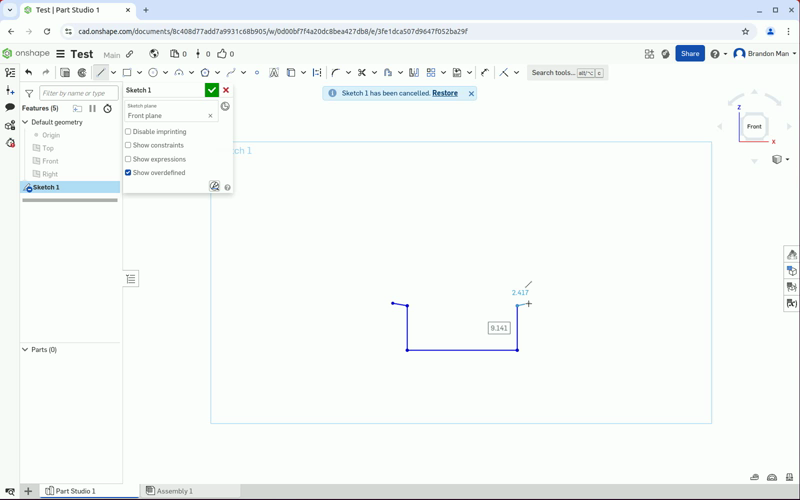
key_up(shift)
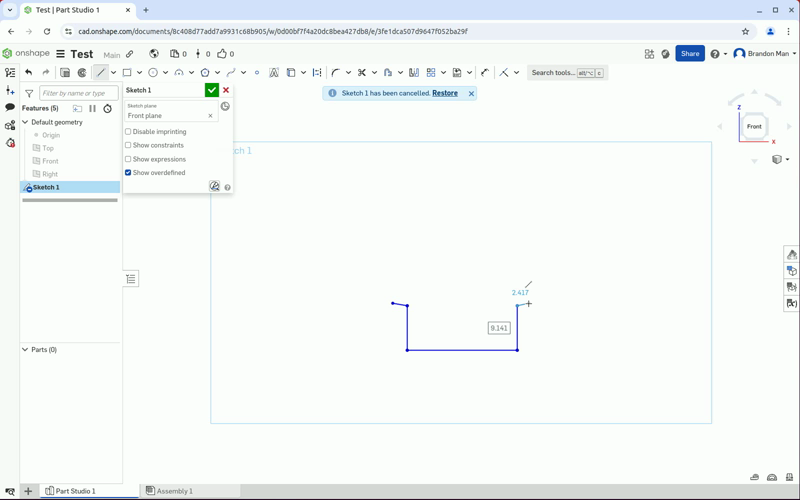
key_down(shift)
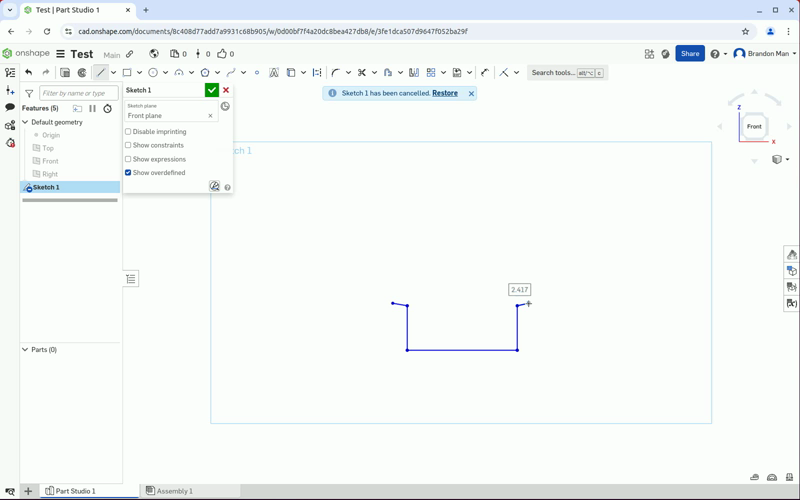
mouse_move(558, 303)
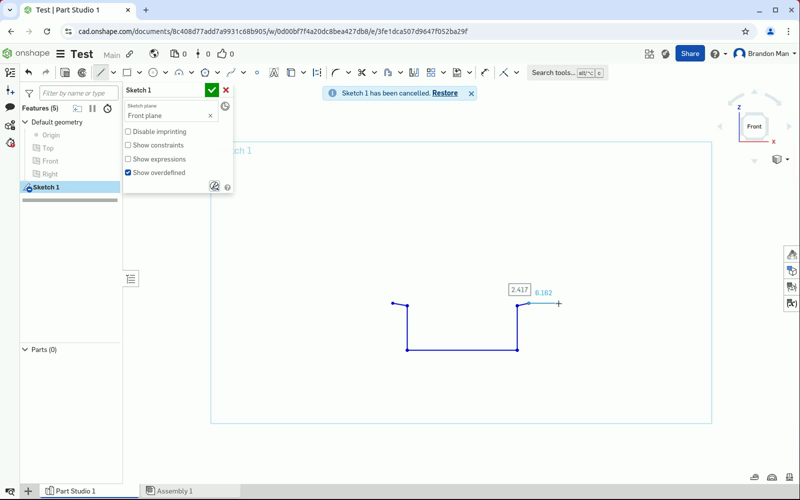
mouse_move(528, 282)
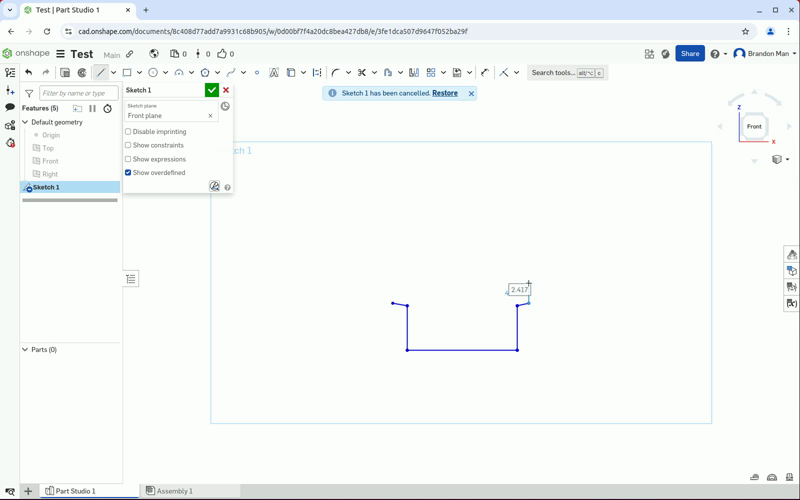
click(528, 282)
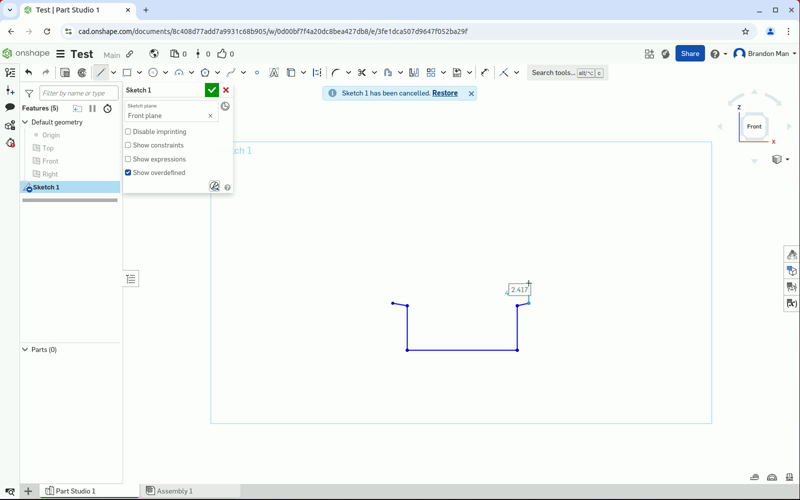
key_up(shift)
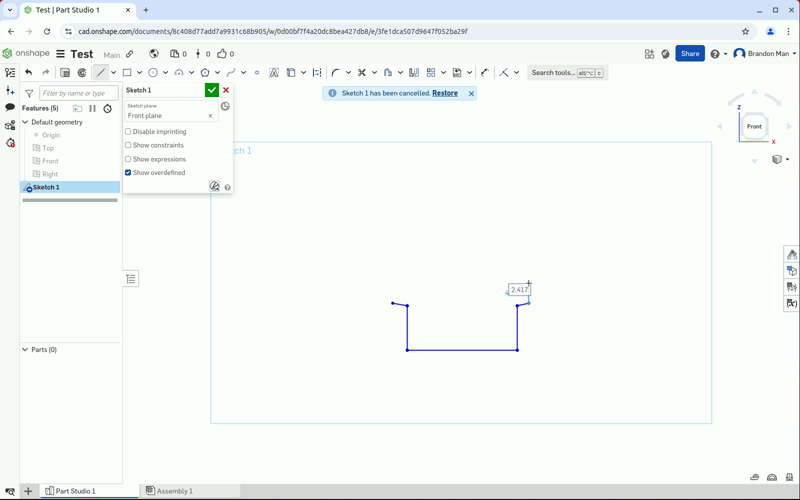
key_down(shift)
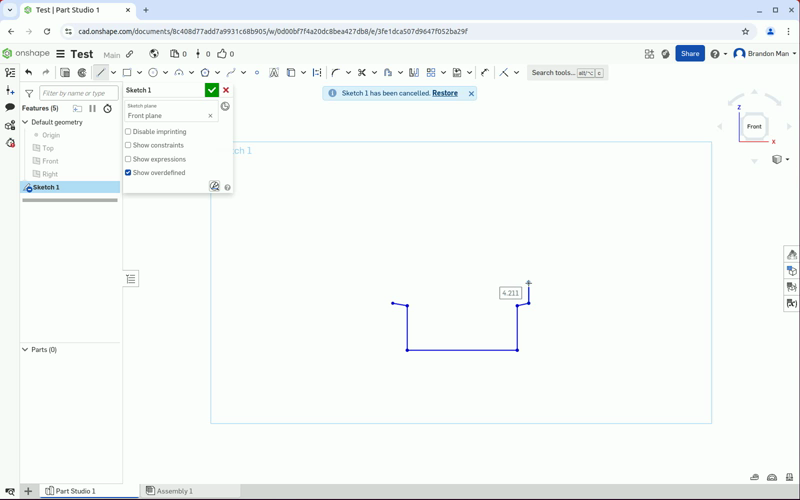
mouse_move(392, 282)
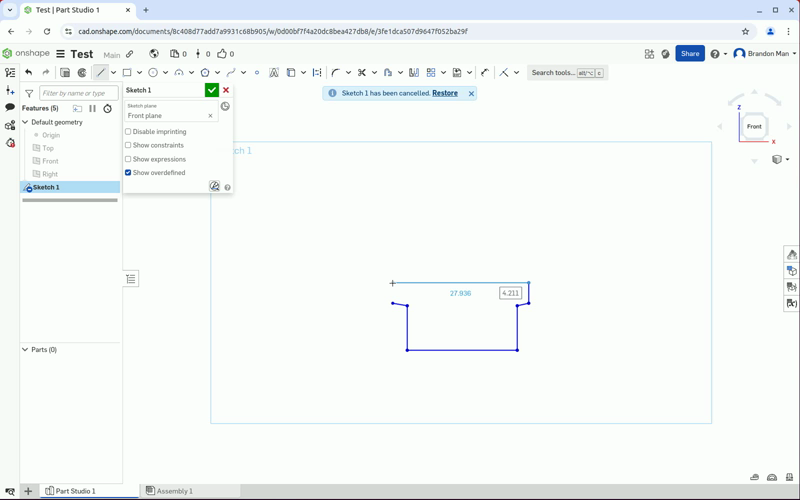
click(392, 282)
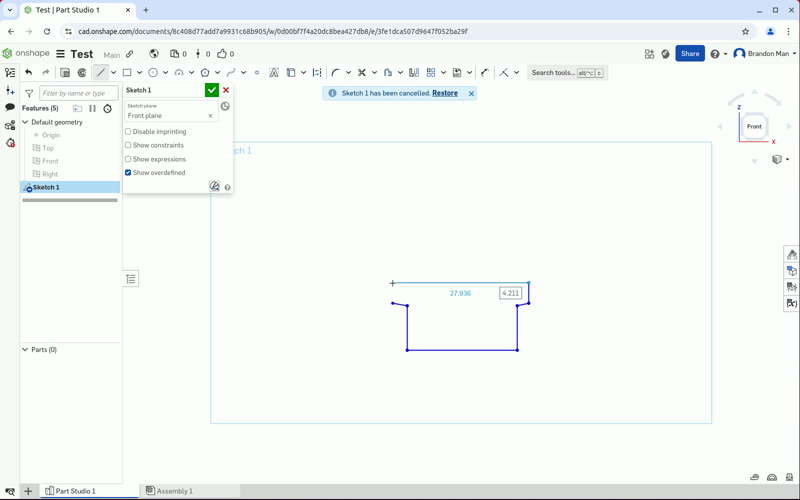
key_up(shift)
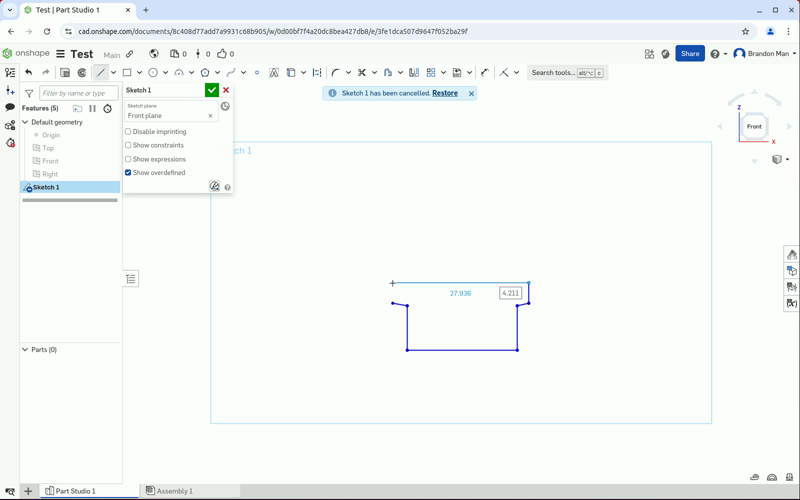
mouse_move(422, 282)
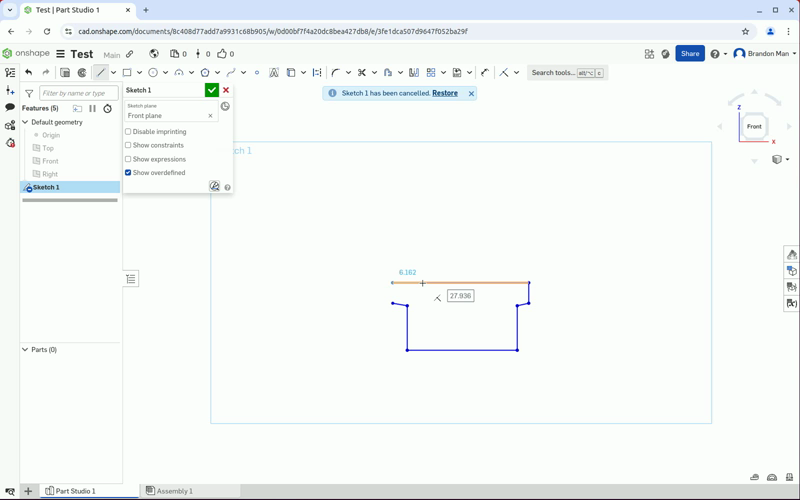
key_down(shift)
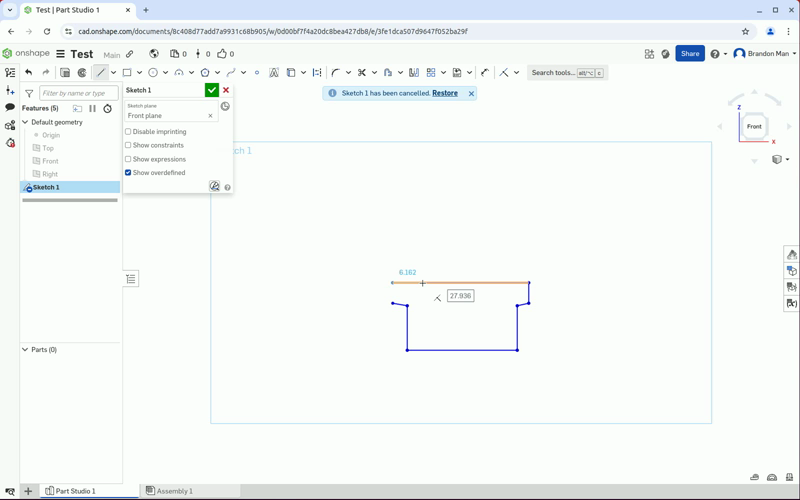
mouse_move(392, 303)
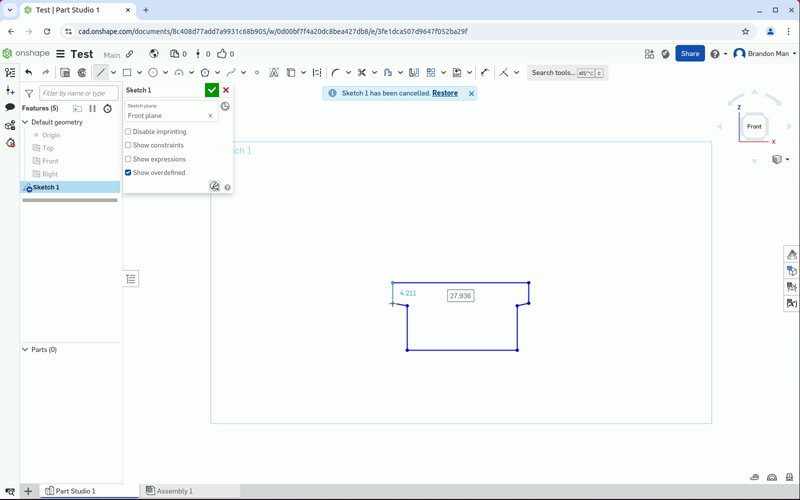
key_up(shift)
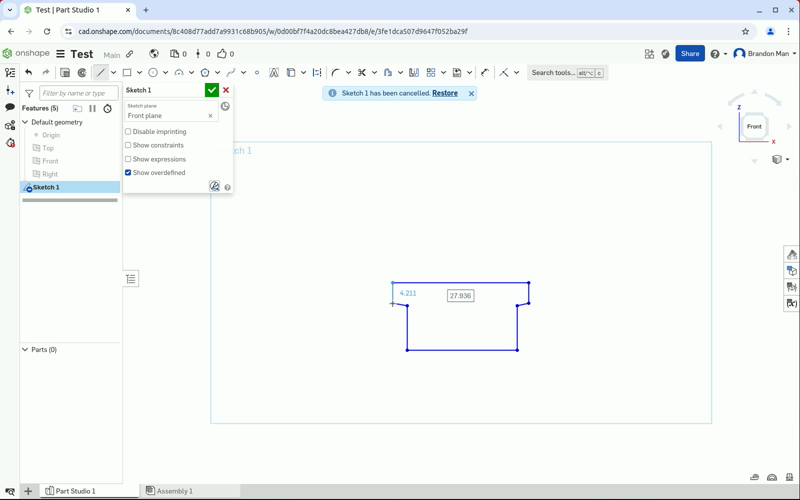
click(392, 303)
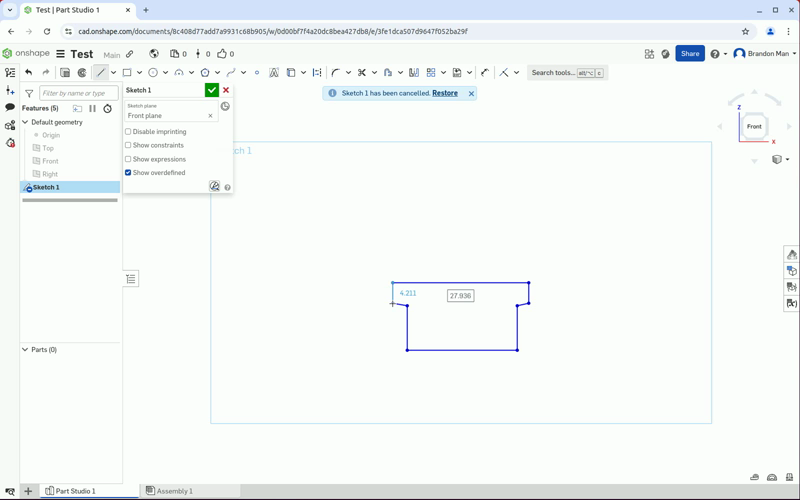
key(esc)
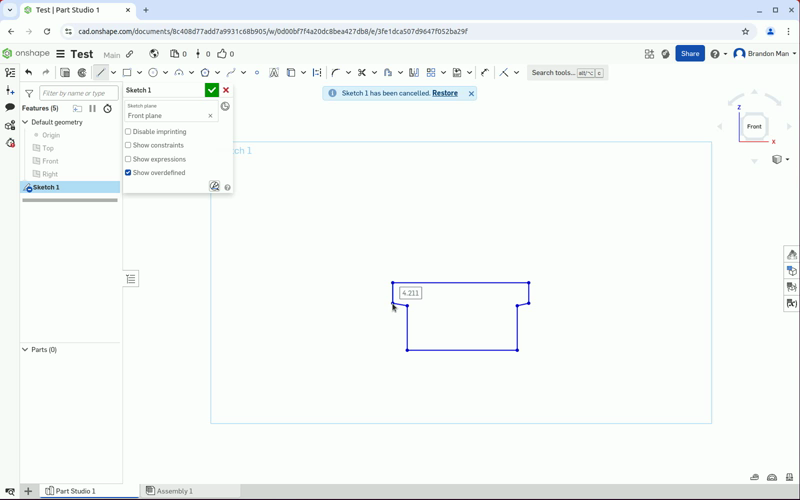
mouse_move(504, 329)
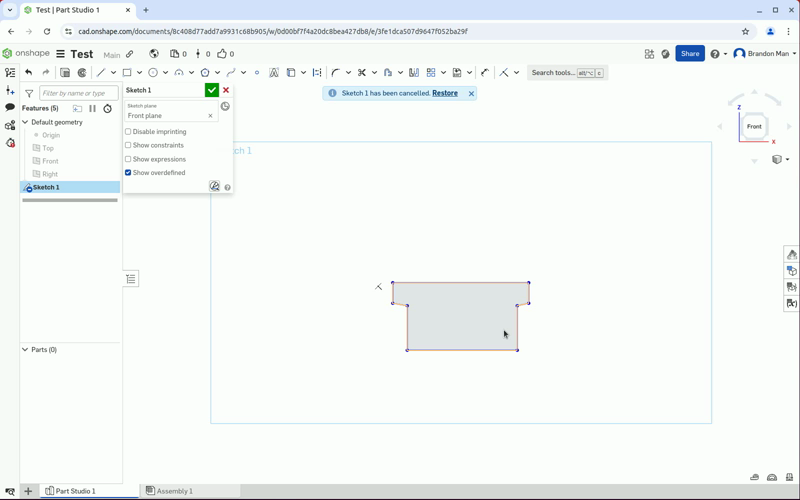
click(504, 329)
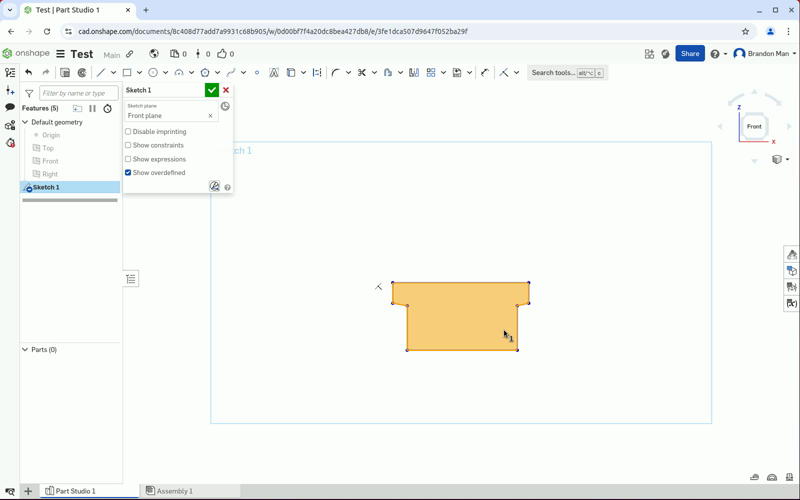
mouse_move(73, 352)
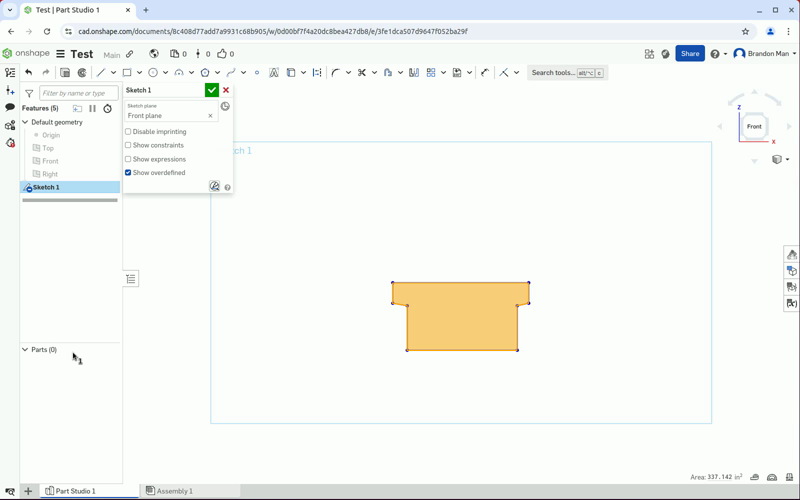
key(shift+y)
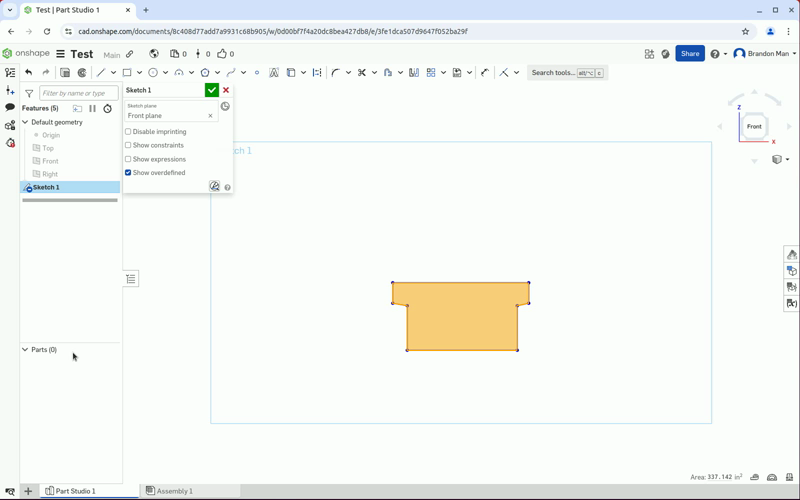
key(shift+e)
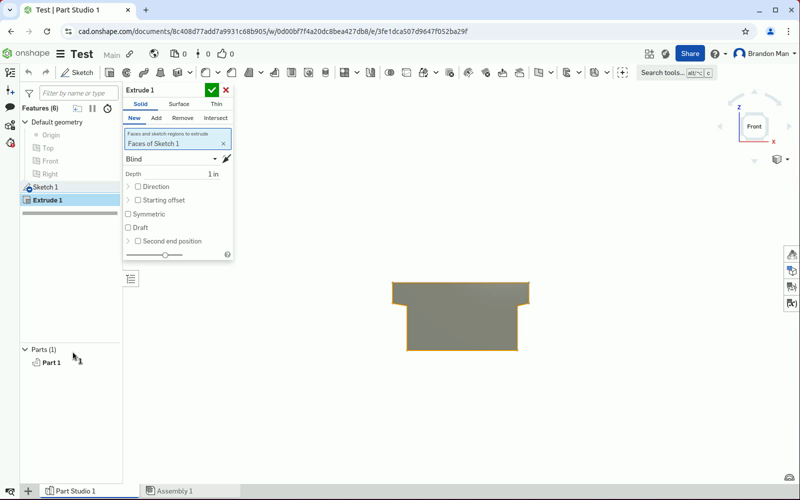
mouse_move(143, 106)
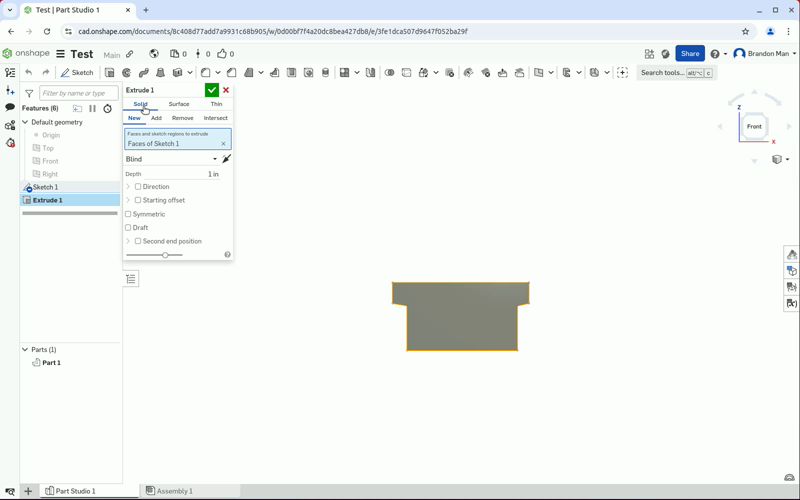
click(143, 106)
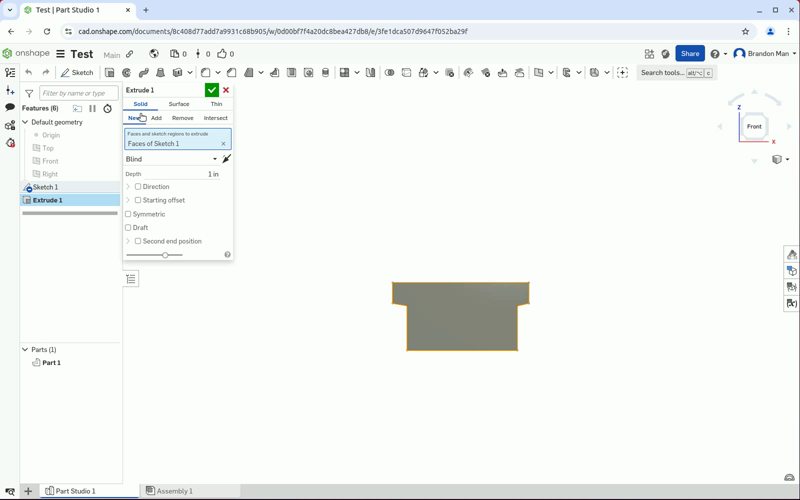
mouse_move(137, 120)
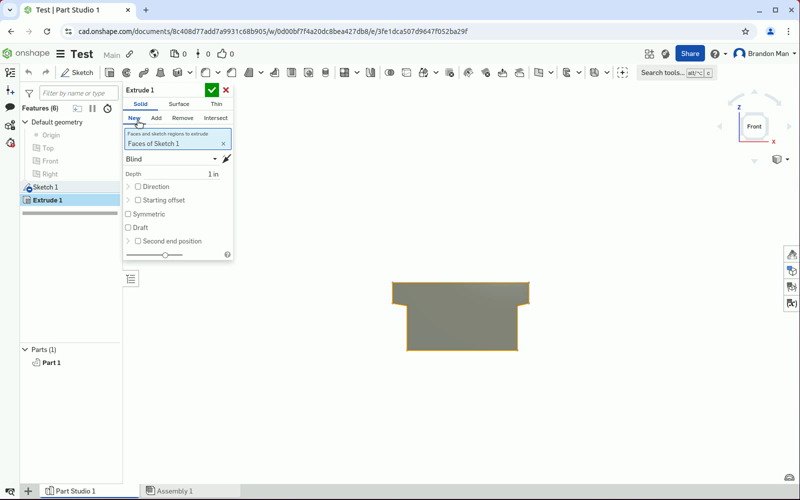
click(137, 120)
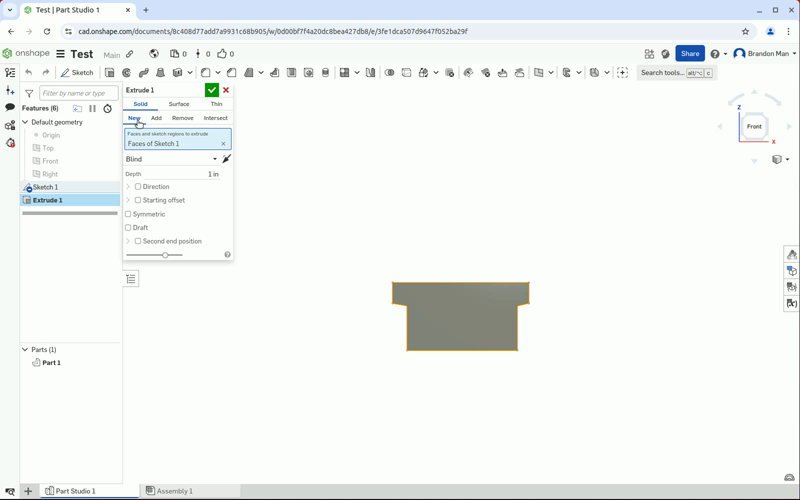
key(tab, 4)
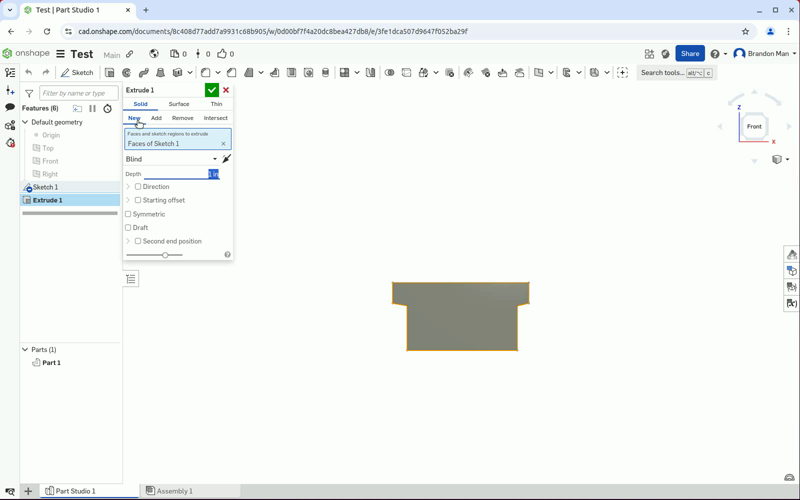
text(46.216)
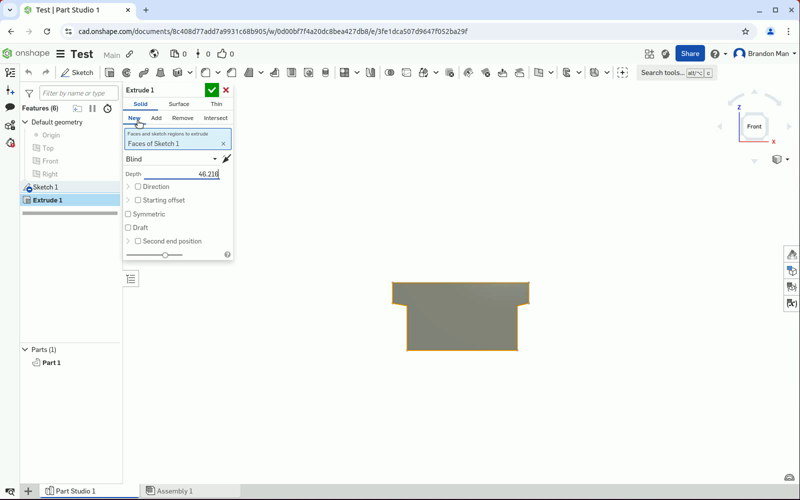
key(tab, 3)
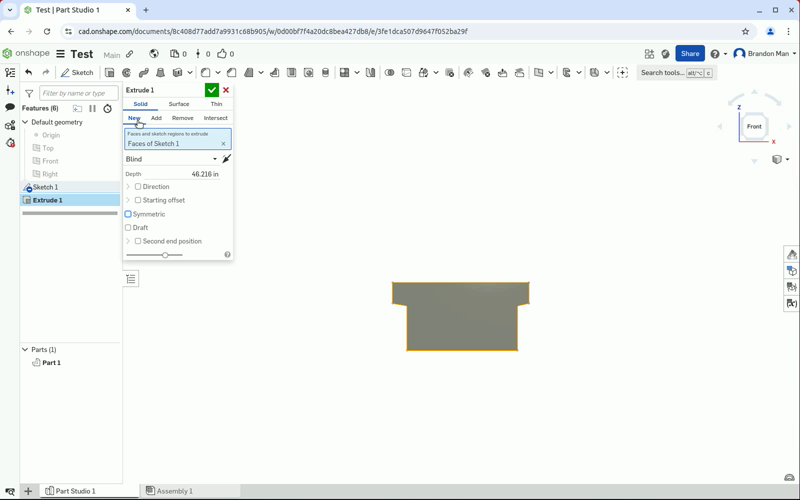
key(space)
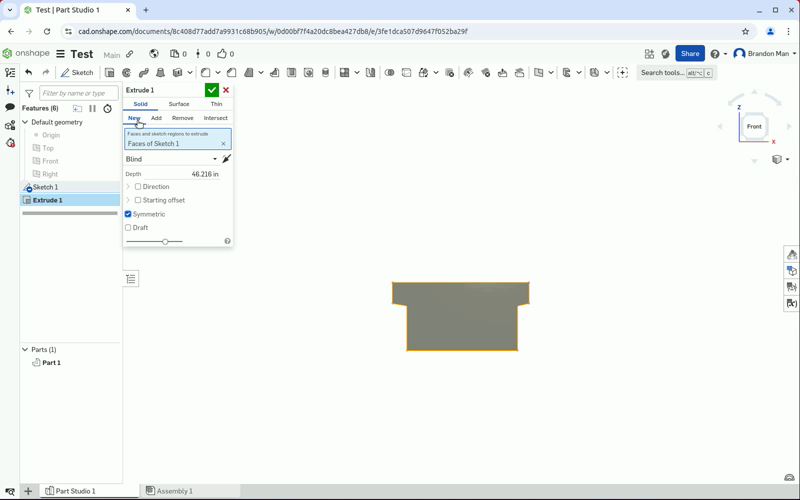
key(enter)
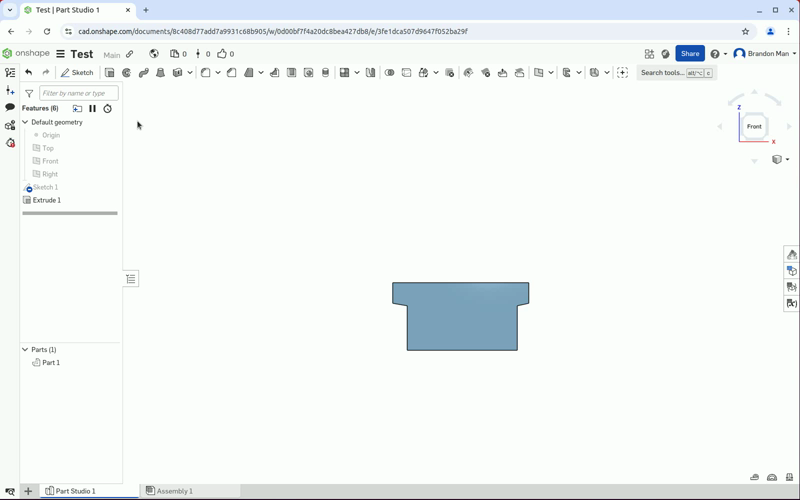
key(shift+h)
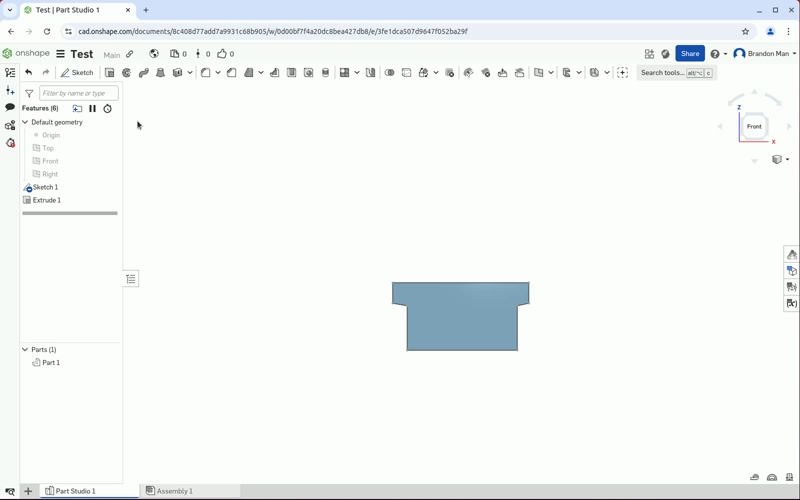
key(shift+h)
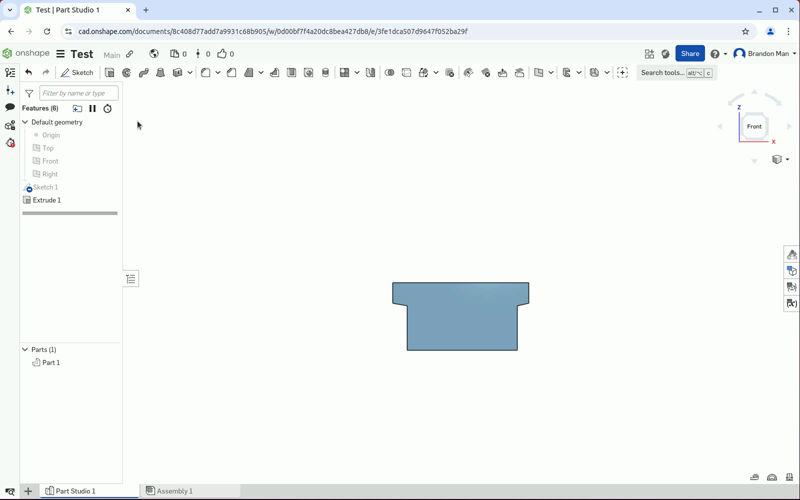
mouse_move(73, 189)
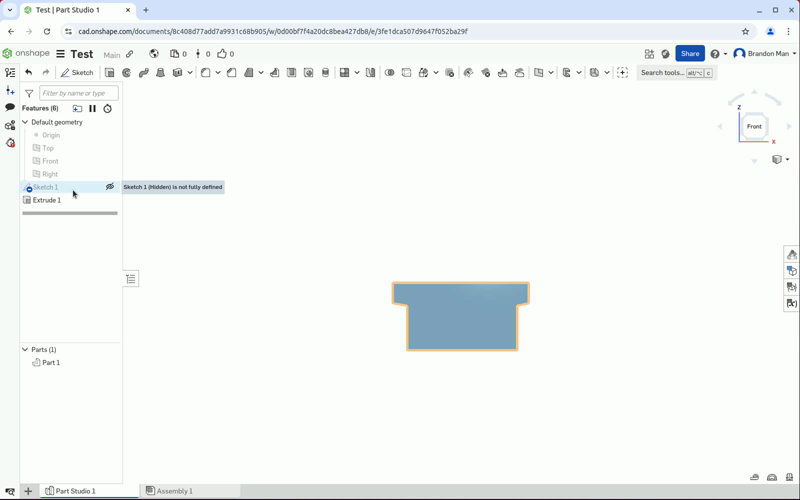
click(73, 189)
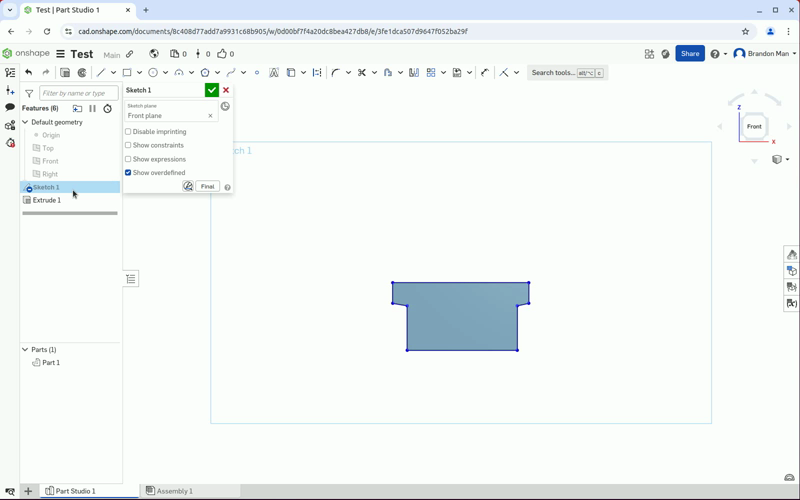
mouse_move(229, 92)
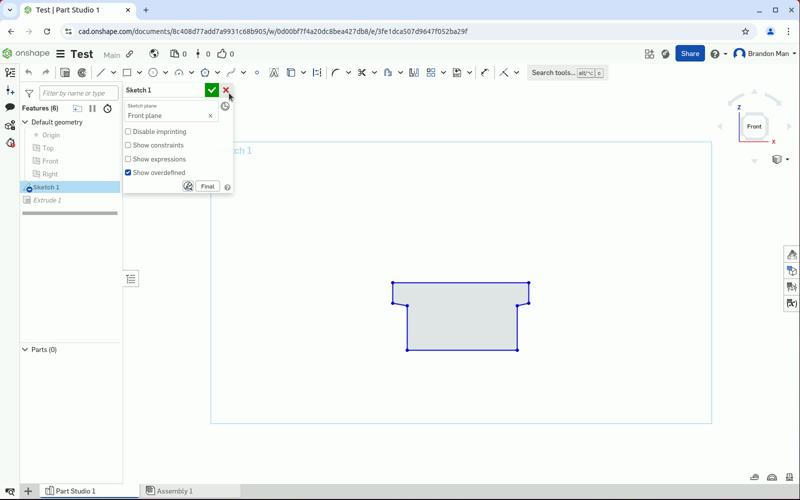
click(229, 92)
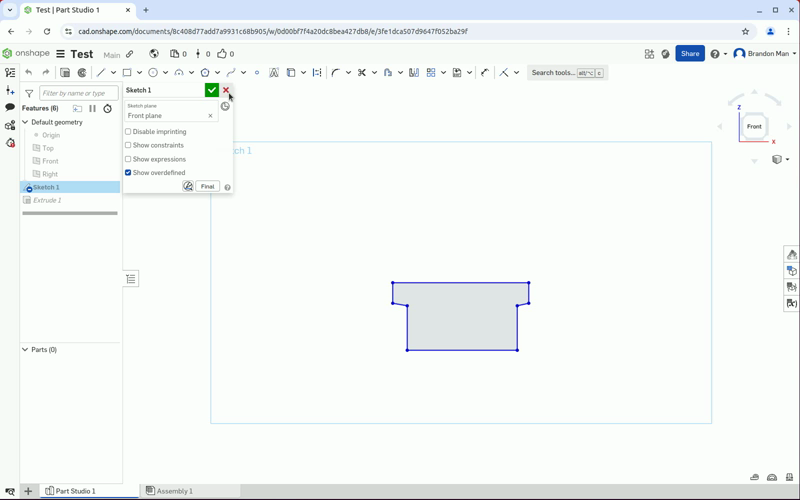
key(shift+s)
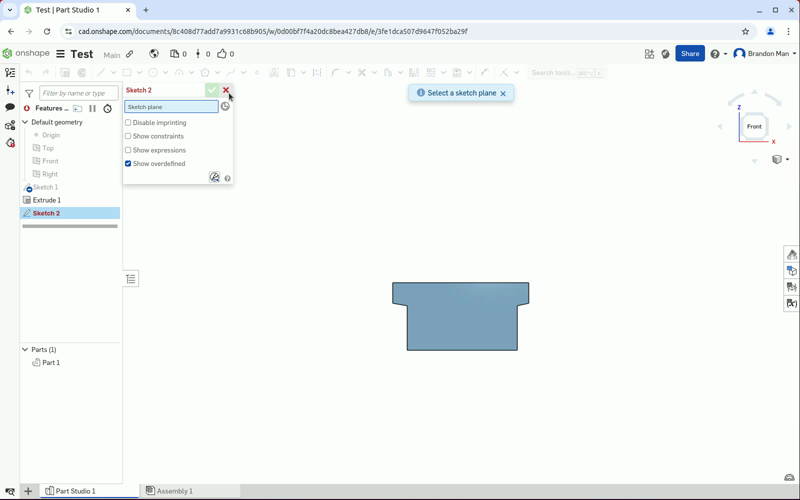
mouse_move(73, 163)
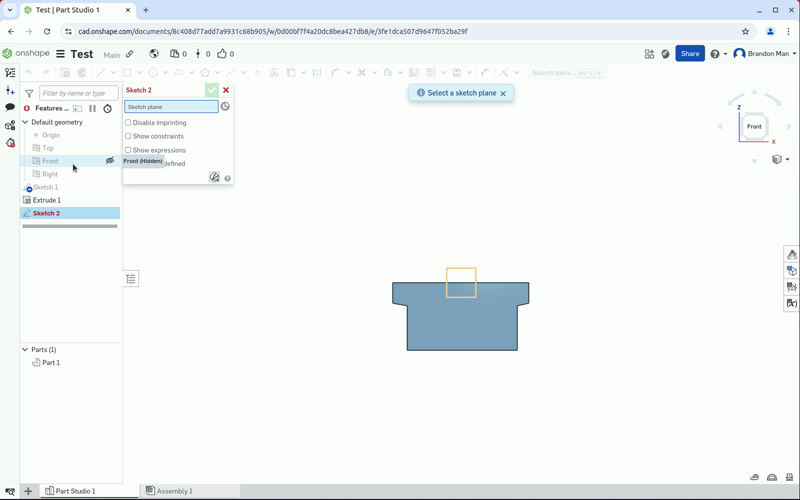
click(73, 163)
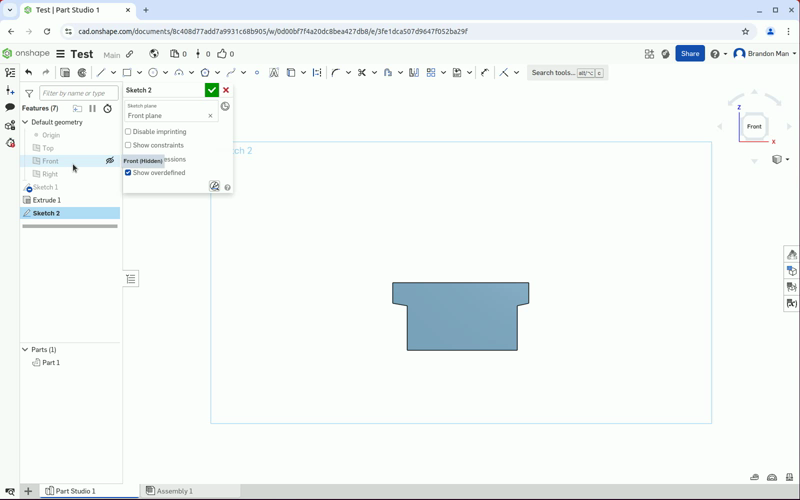
mouse_move(73, 352)
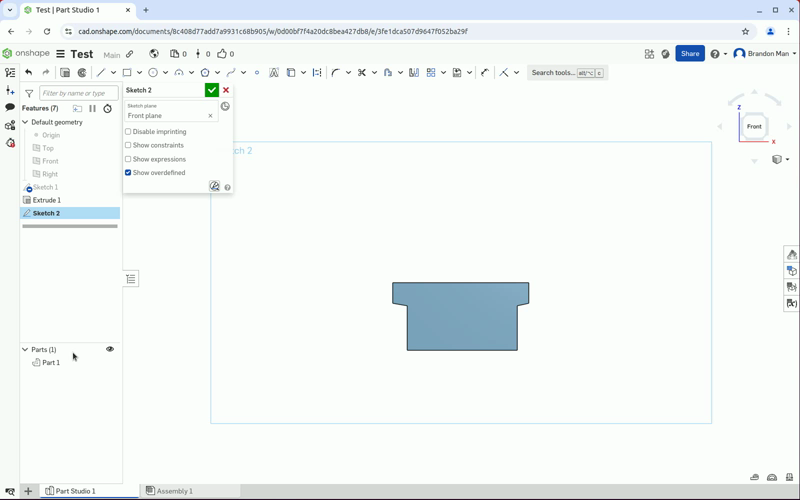
key(y)
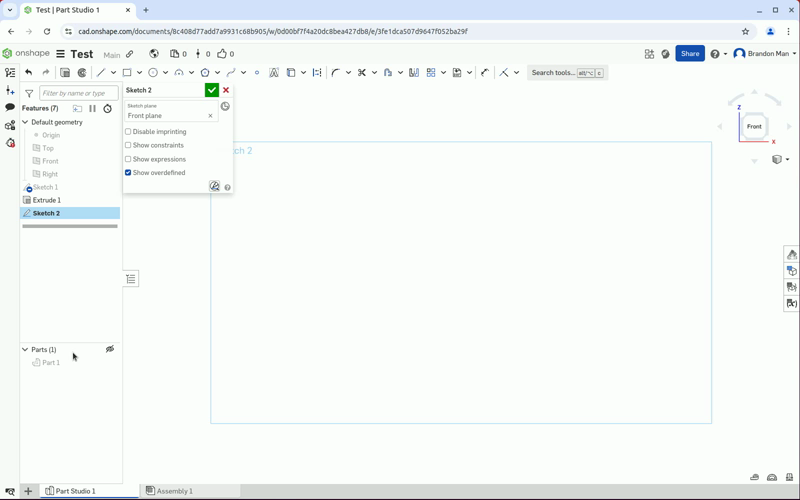
key(l)
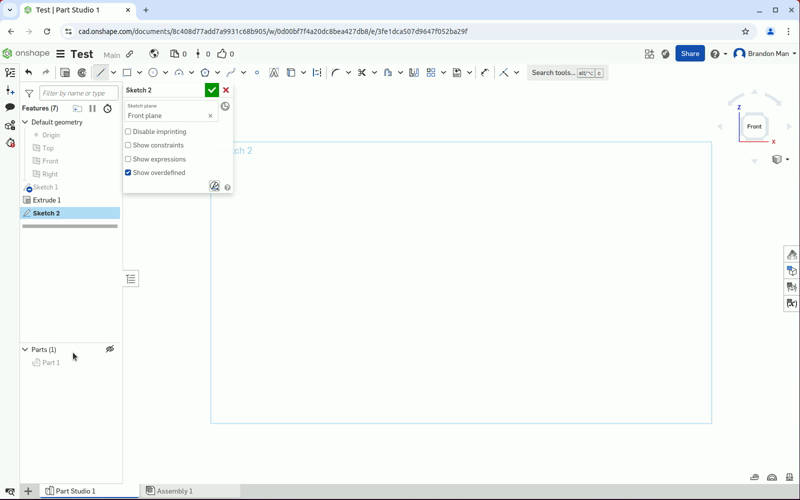
key_down(shift)
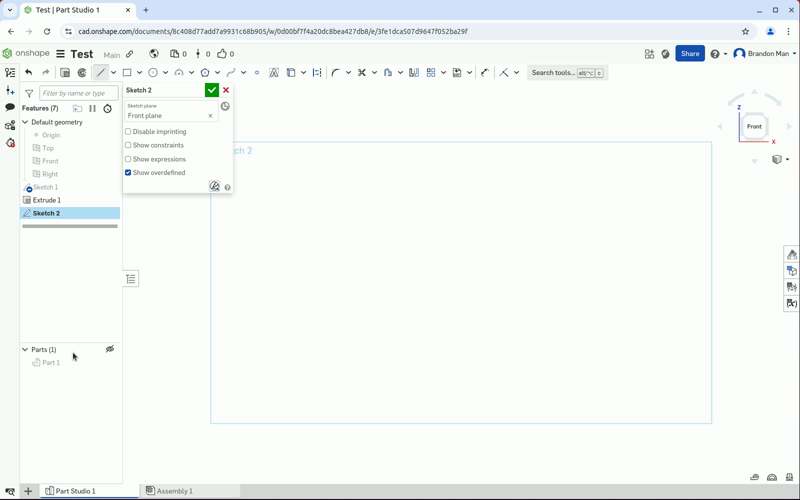
mouse_move(405, 292)
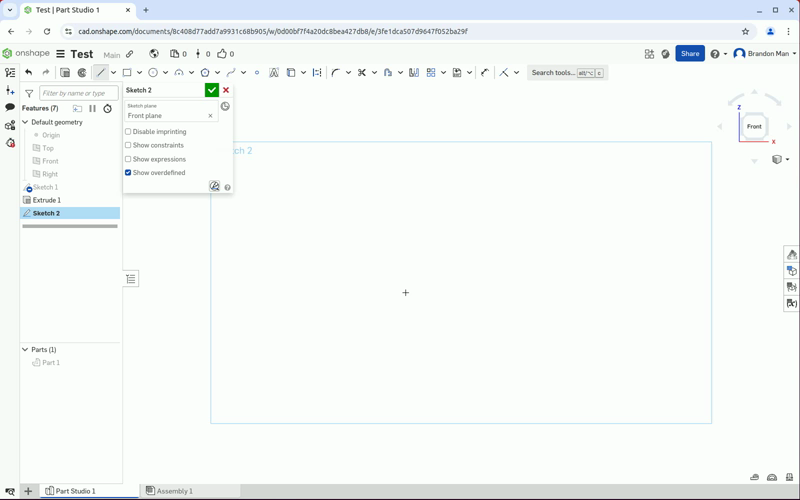
click(405, 292)
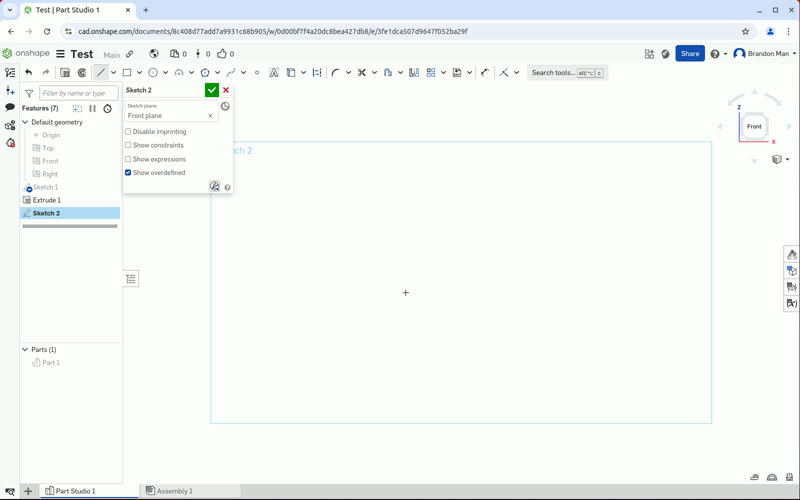
key_up(shift)
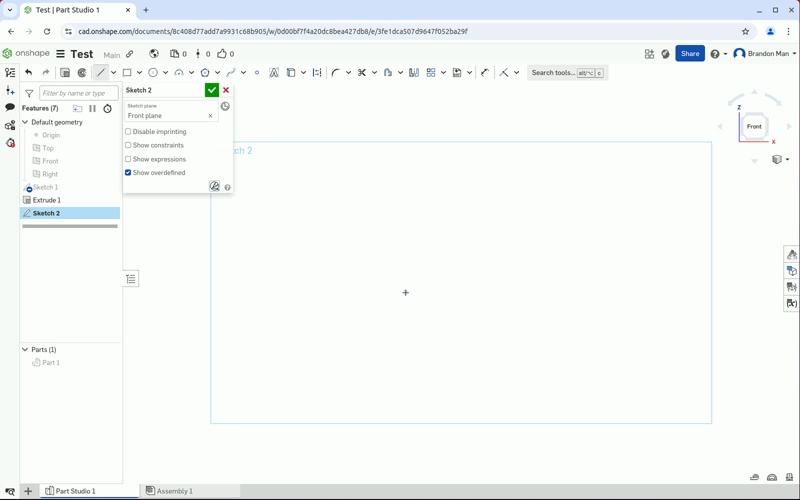
key_down(shift)
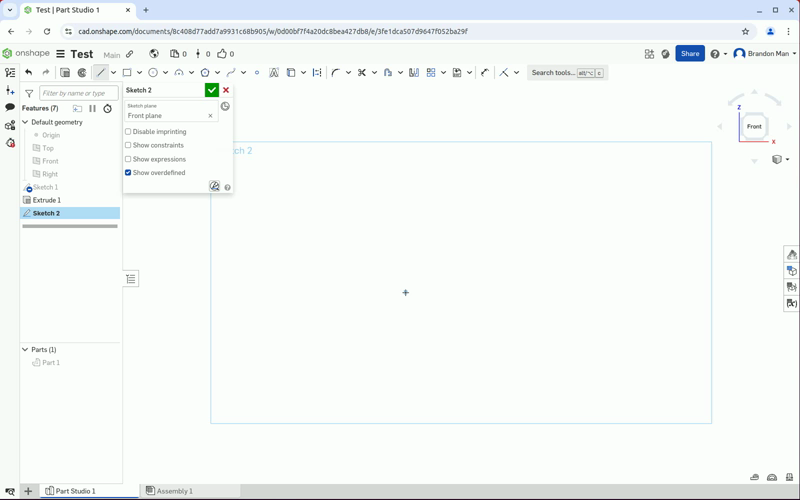
mouse_move(519, 292)
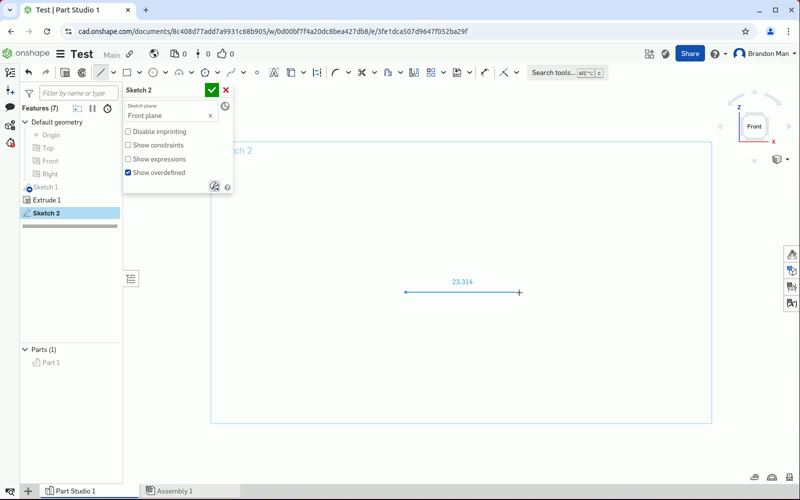
click(519, 292)
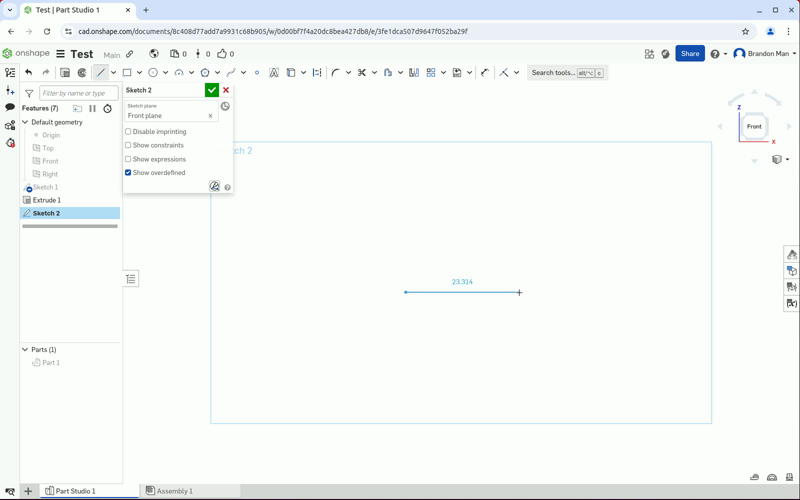
key_up(shift)
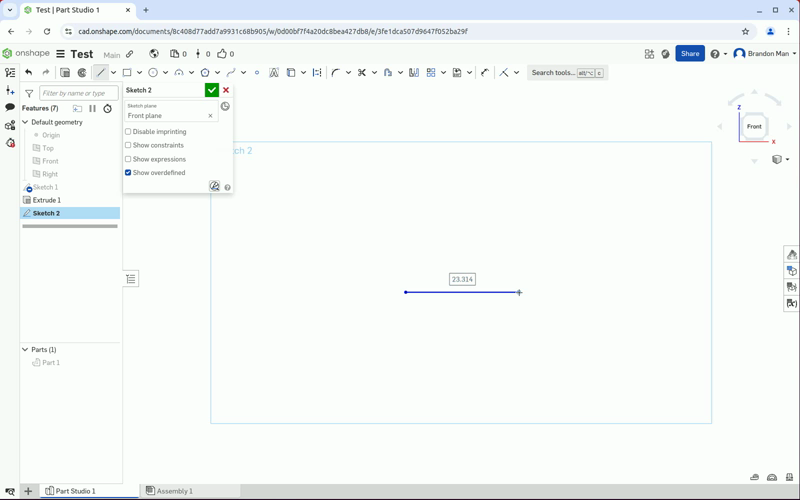
key_down(shift)
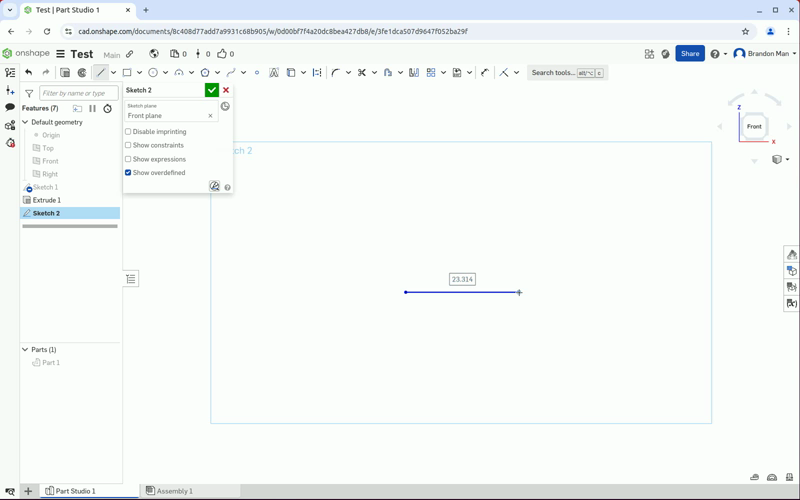
mouse_move(549, 292)
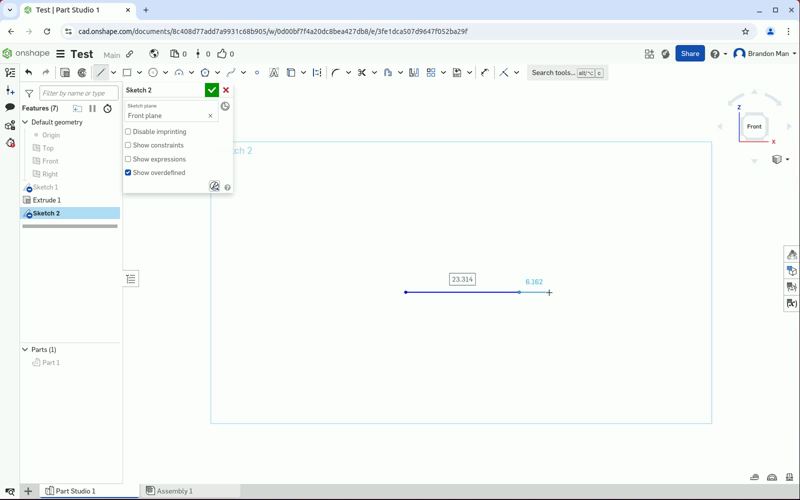
mouse_move(513, 282)
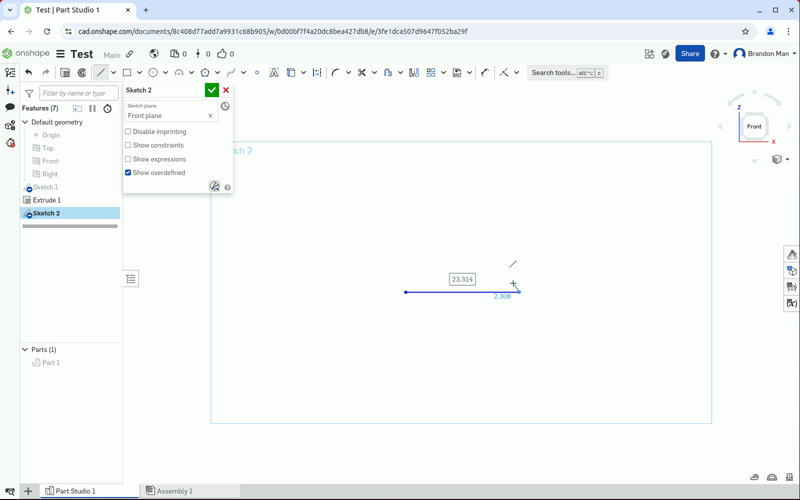
click(513, 282)
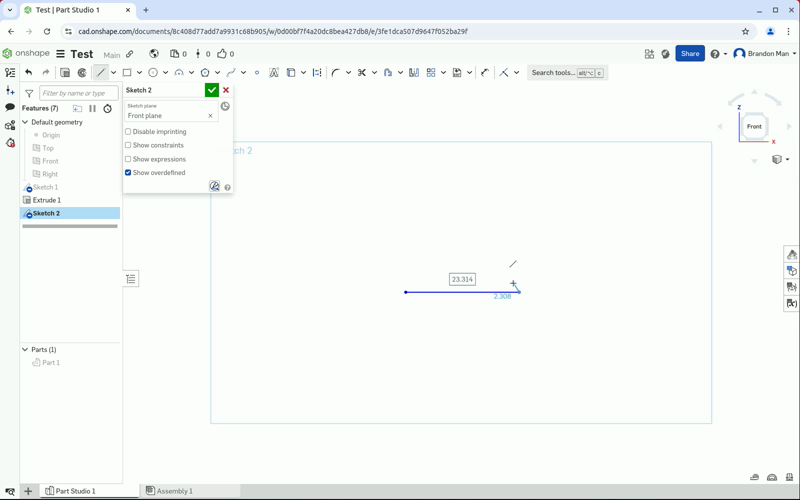
key_up(shift)
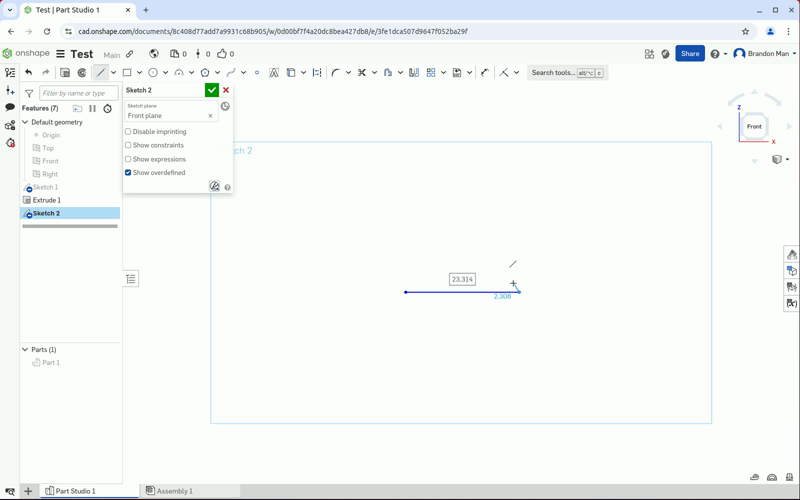
key_down(shift)
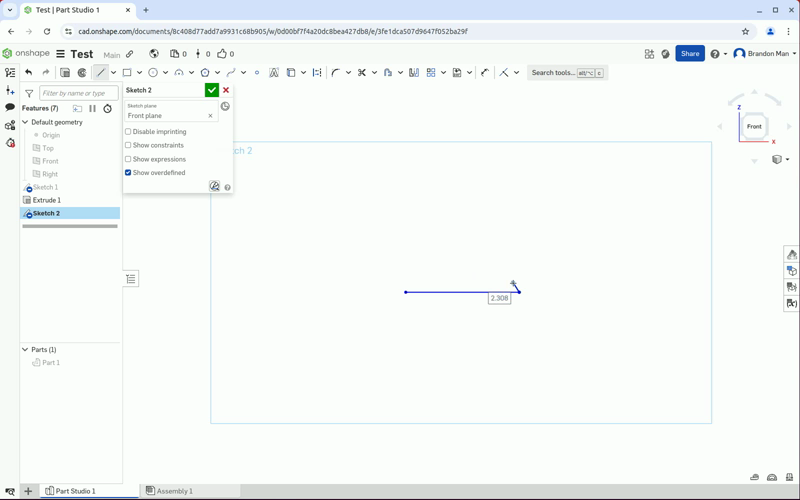
mouse_move(411, 282)
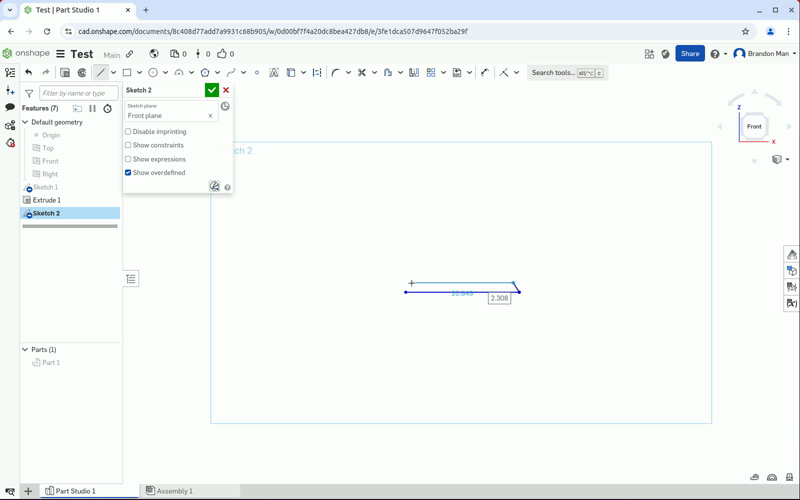
click(411, 282)
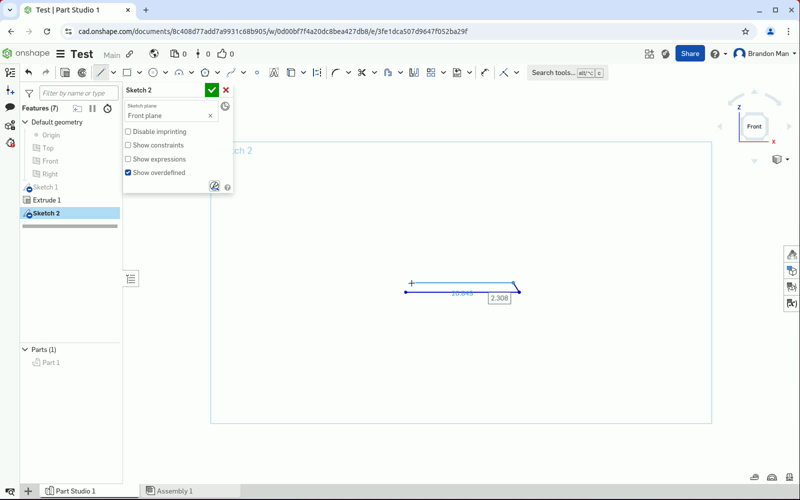
key_up(shift)
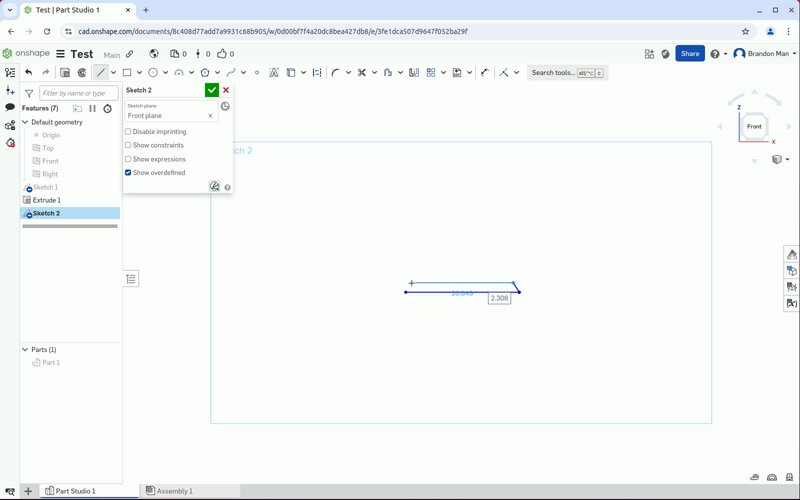
mouse_move(441, 282)
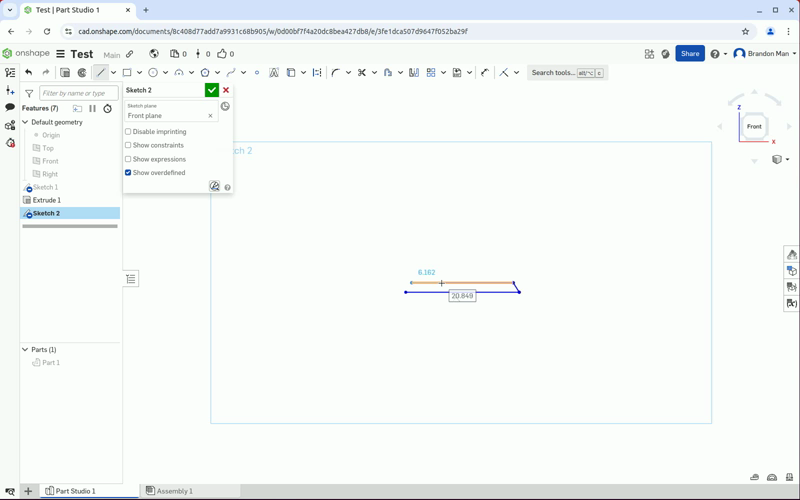
key_down(shift)
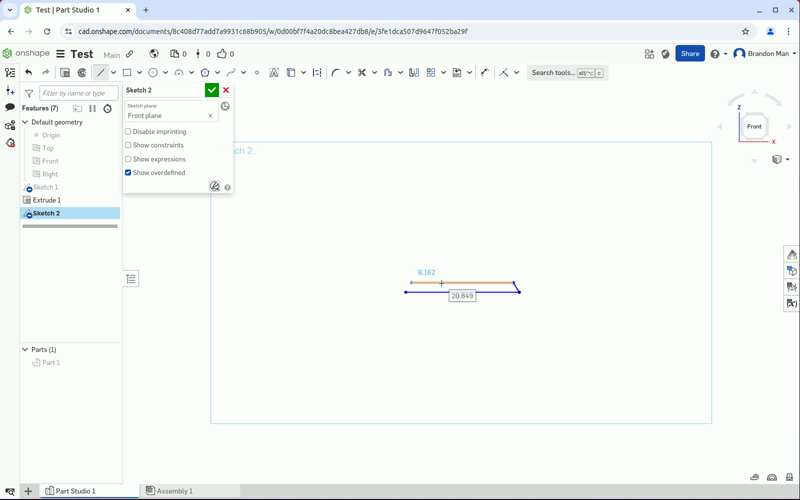
mouse_move(405, 292)
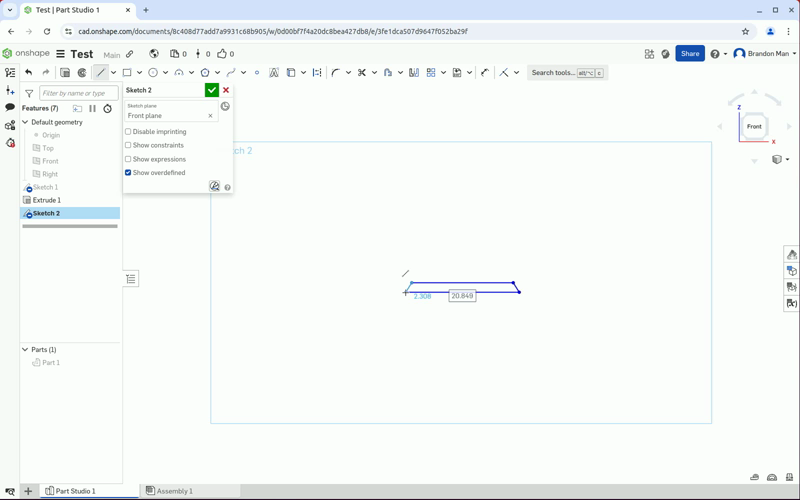
key_up(shift)
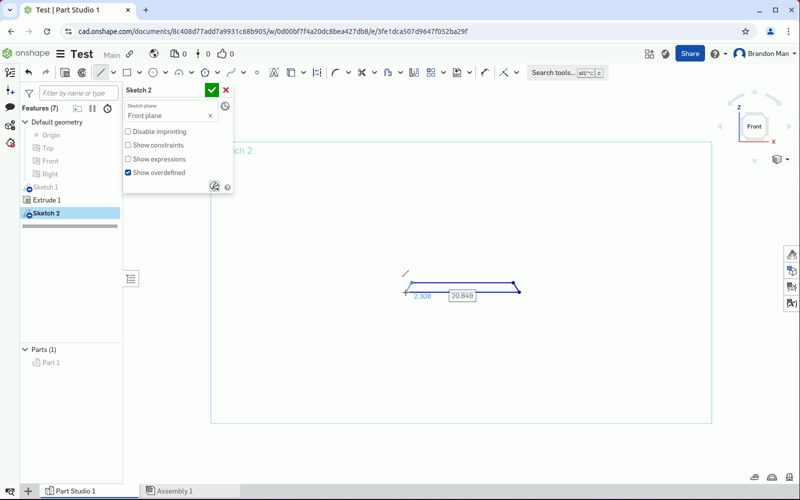
click(405, 292)
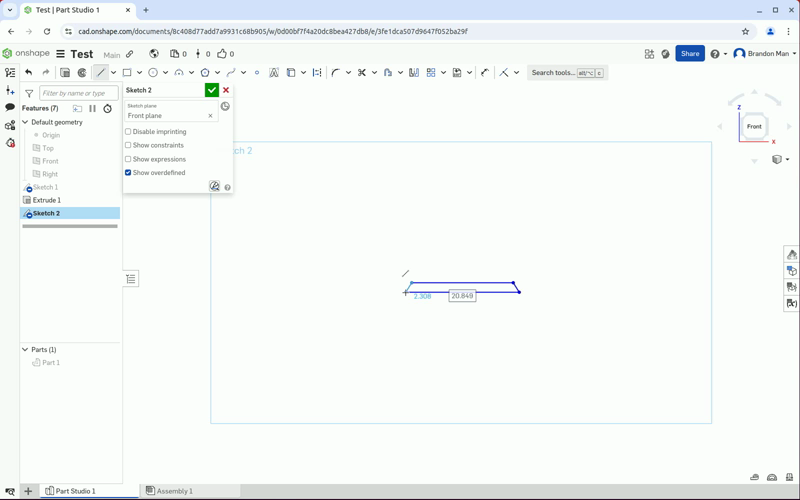
key(esc)
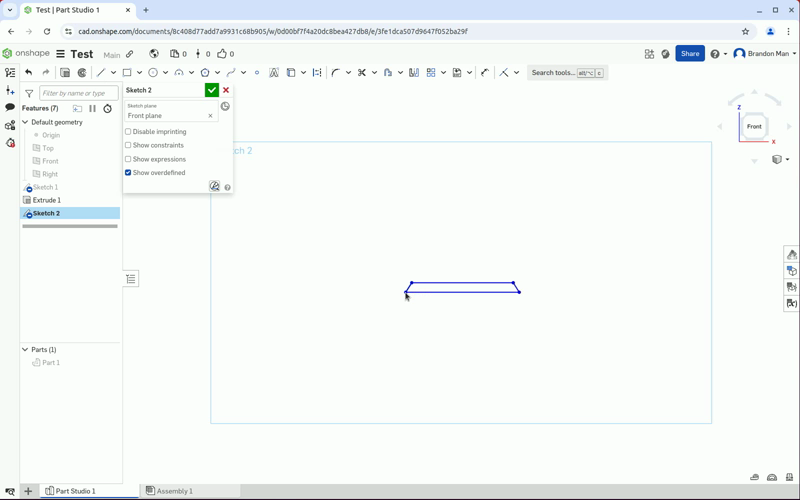
mouse_move(471, 290)
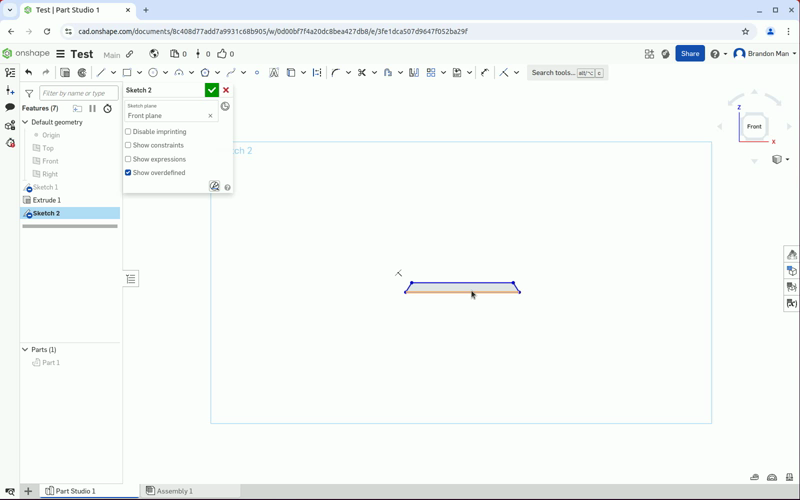
scroll(6)
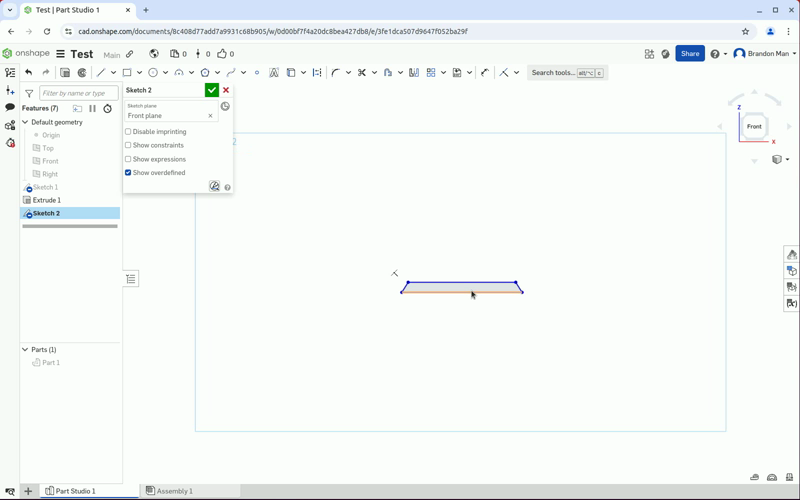
scroll(6)
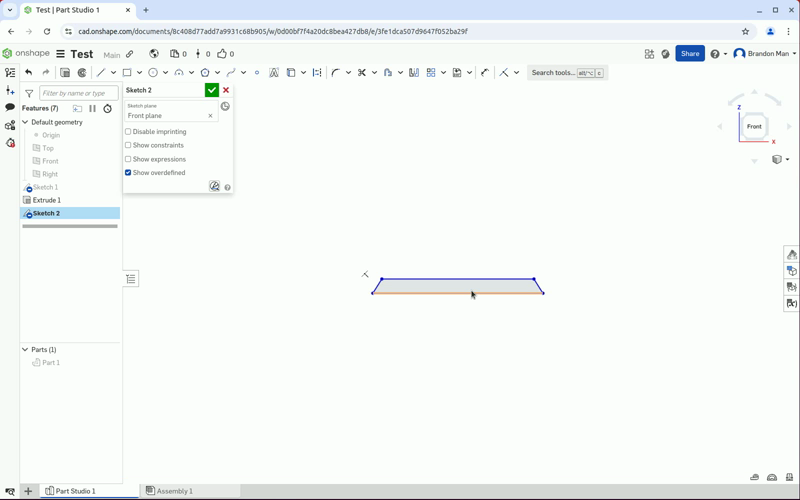
scroll(6)
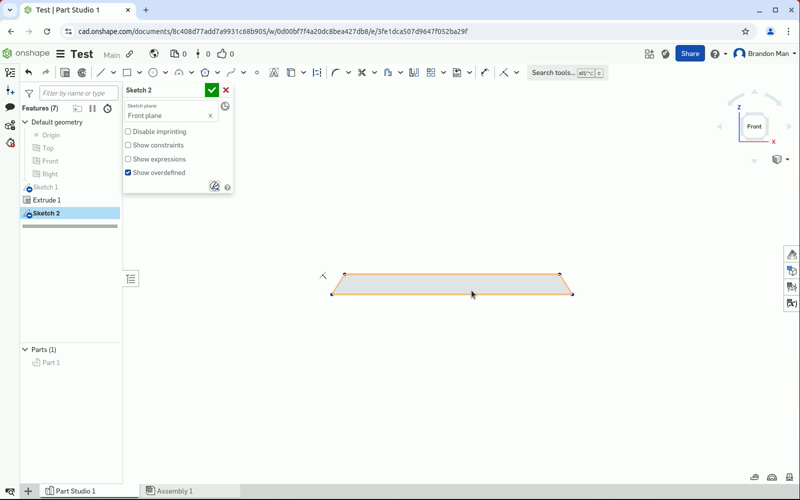
scroll(6)
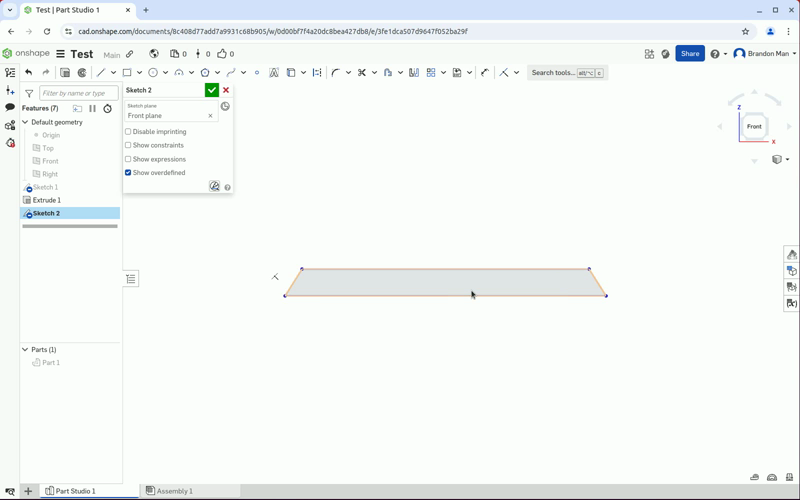
scroll(6)
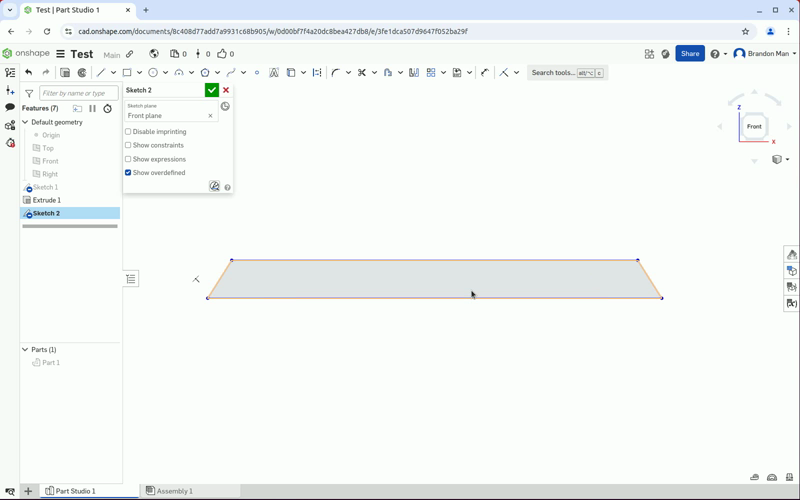
scroll(6)
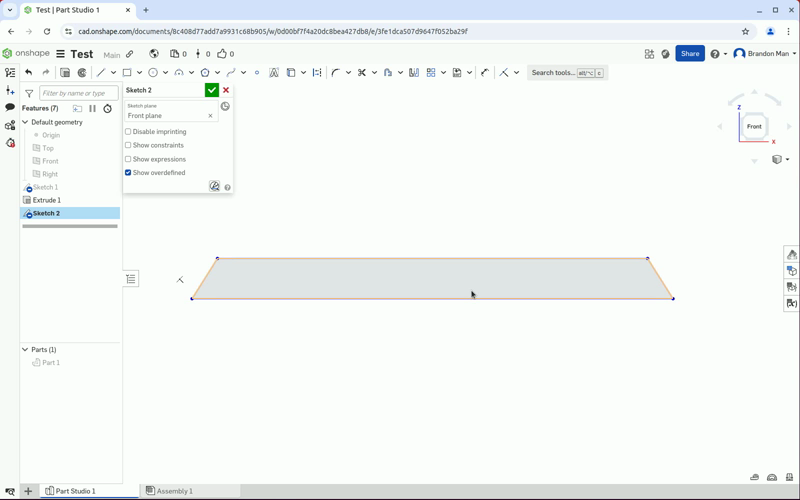
scroll(6)
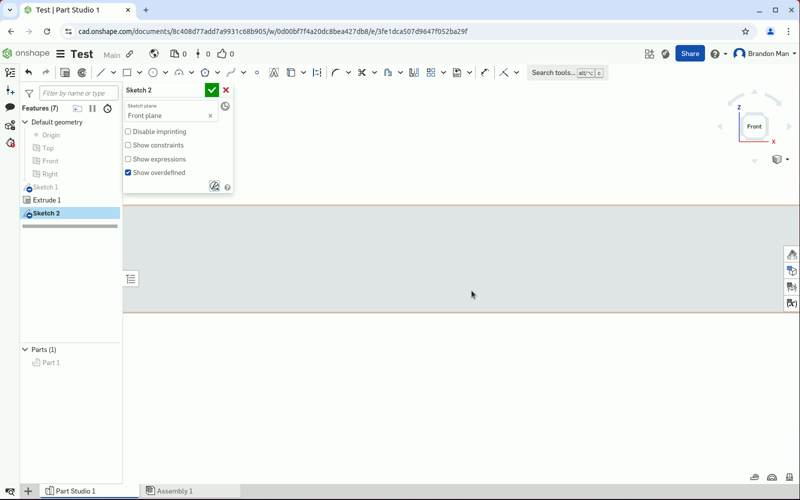
click(471, 290)
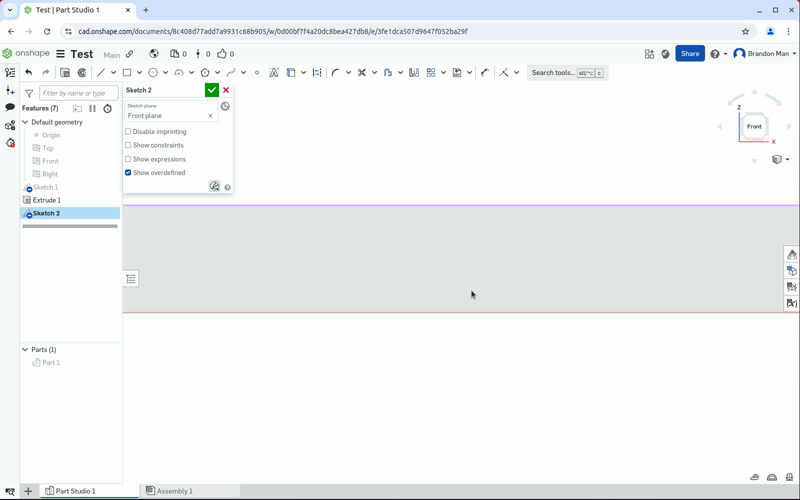
scroll(-6)
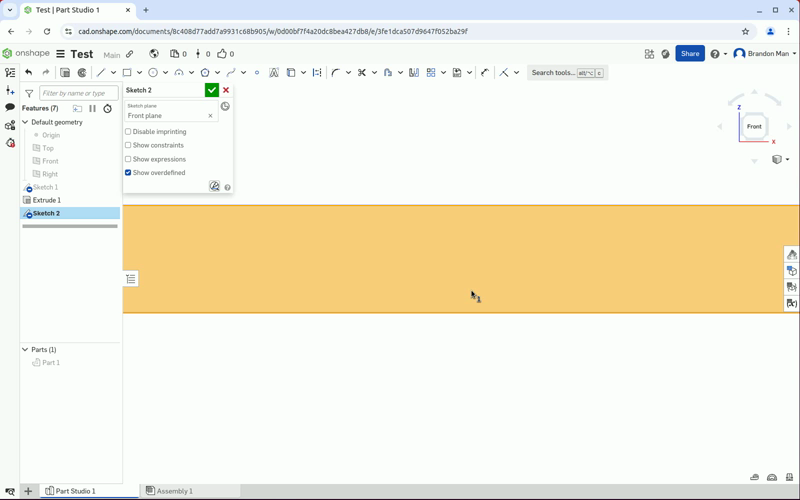
scroll(-6)
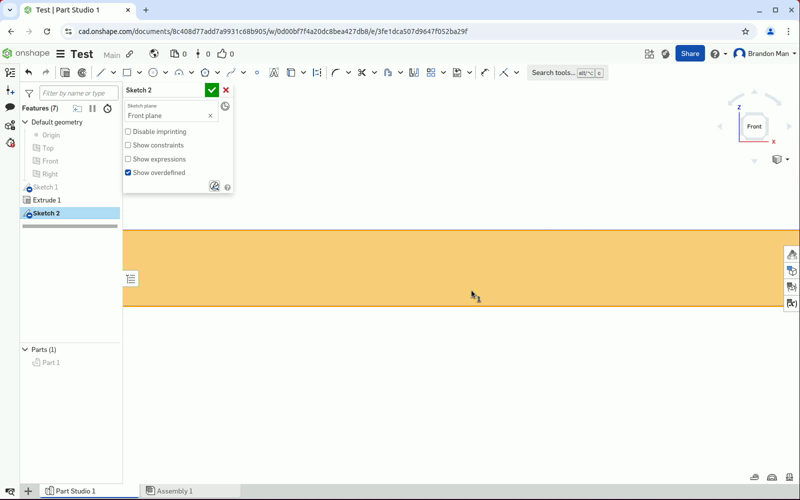
scroll(-6)
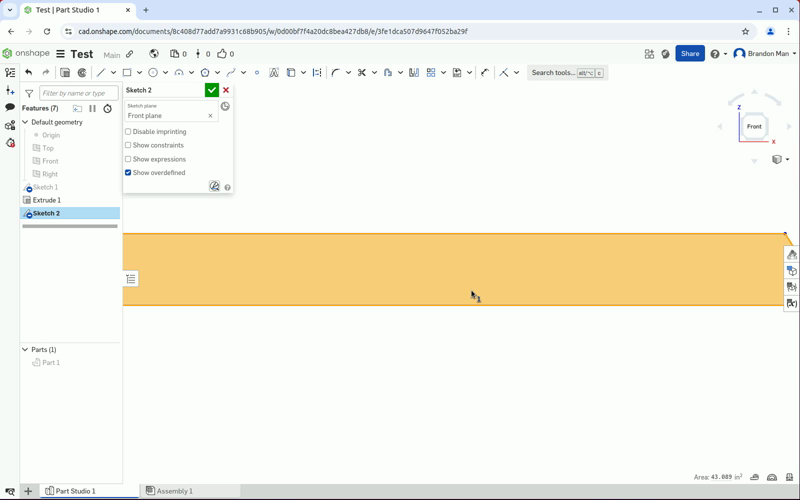
scroll(-6)
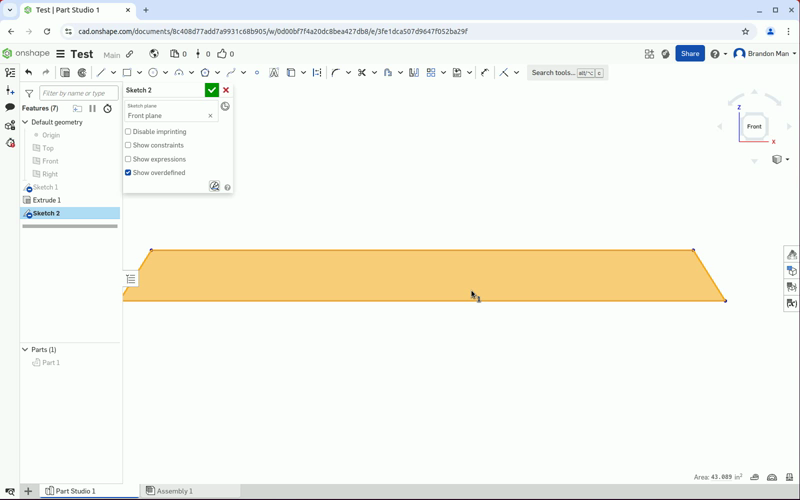
scroll(-6)
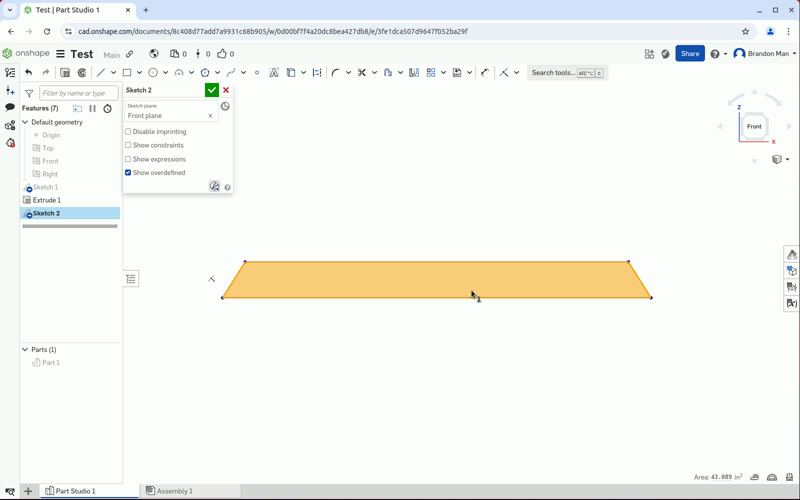
scroll(-6)
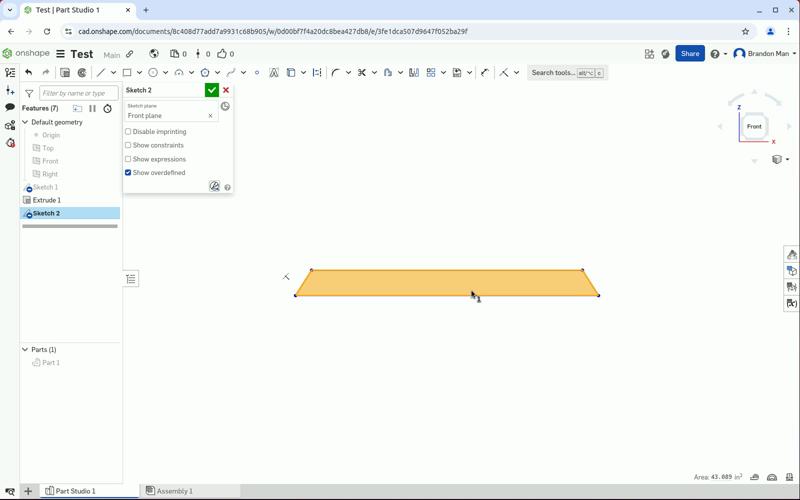
scroll(-6)
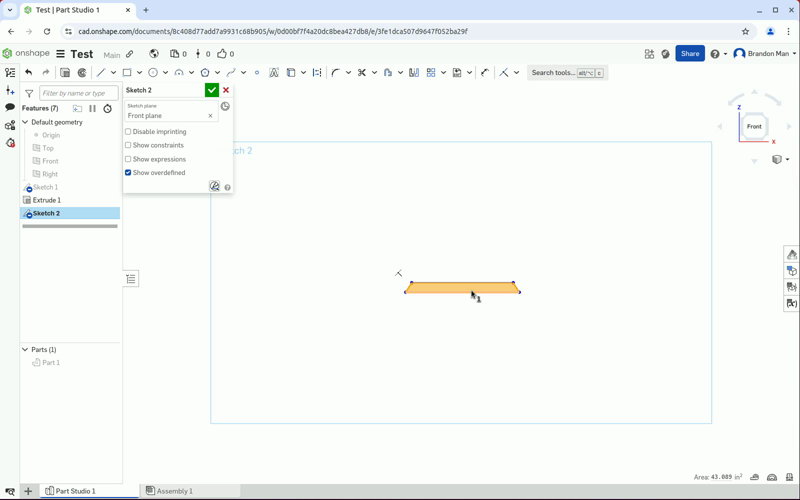
mouse_move(73, 352)
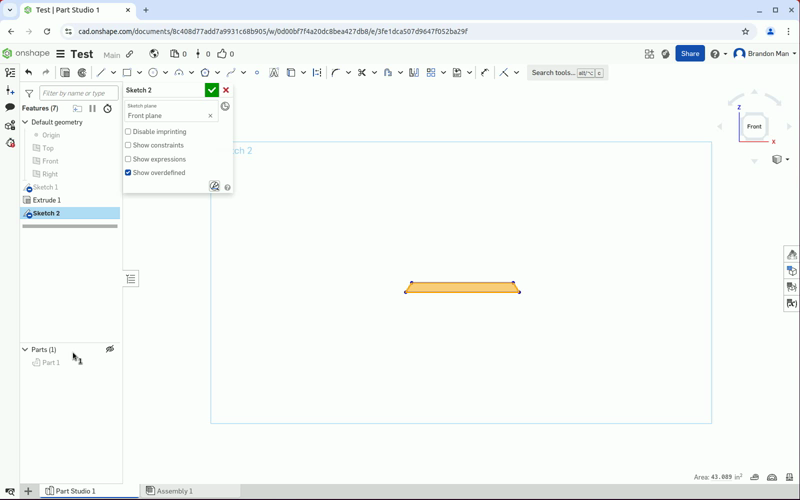
key(shift+y)
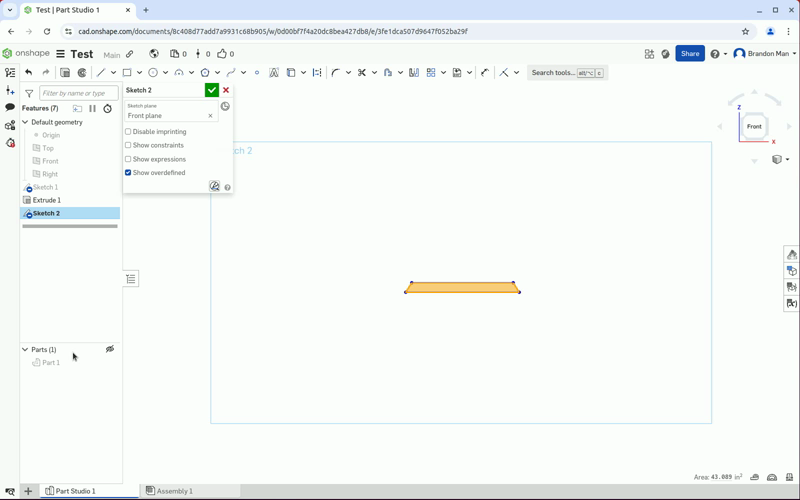
key(shift+e)
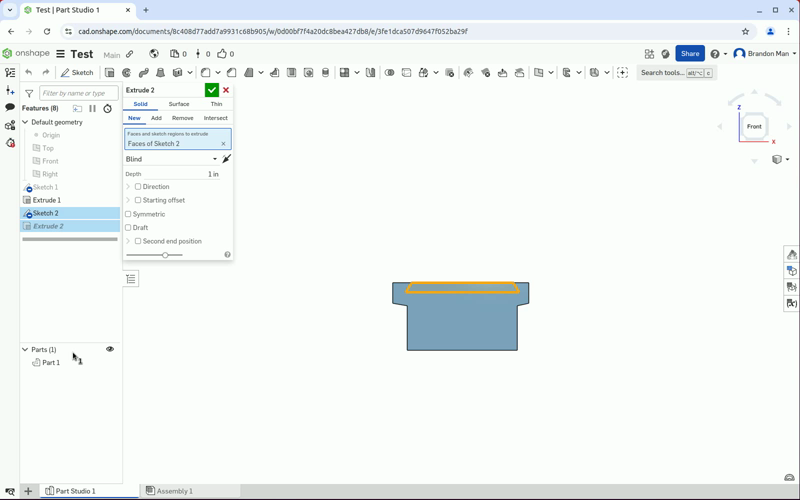
mouse_move(143, 106)
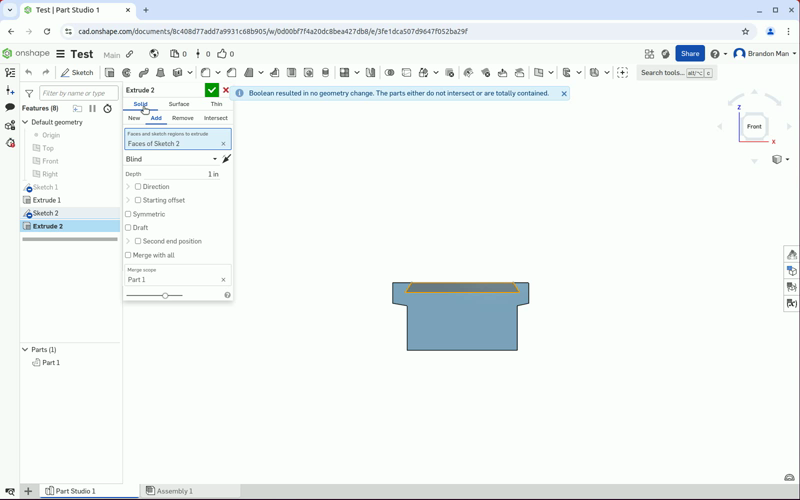
click(143, 106)
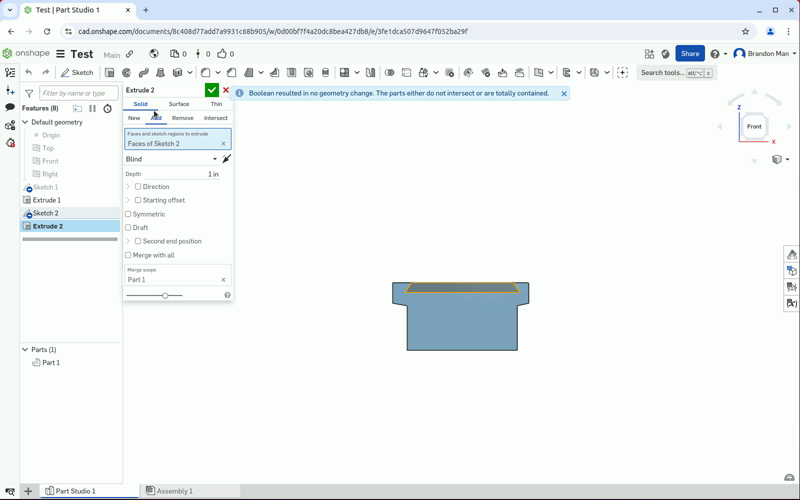
mouse_move(186, 120)
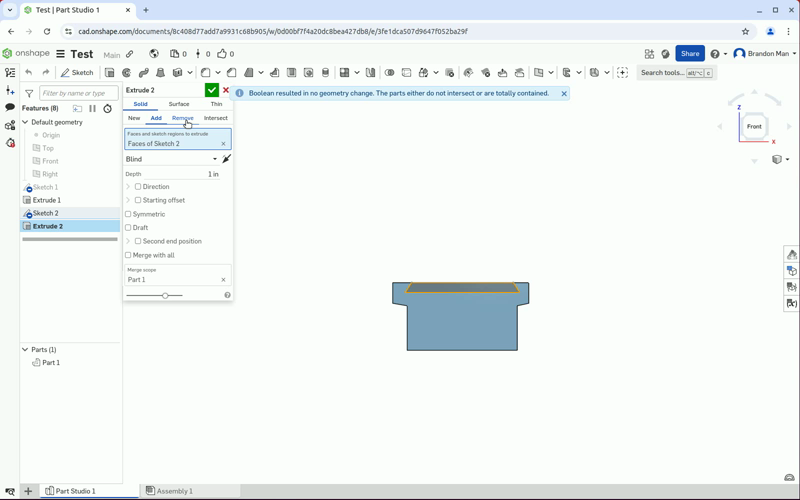
click(186, 120)
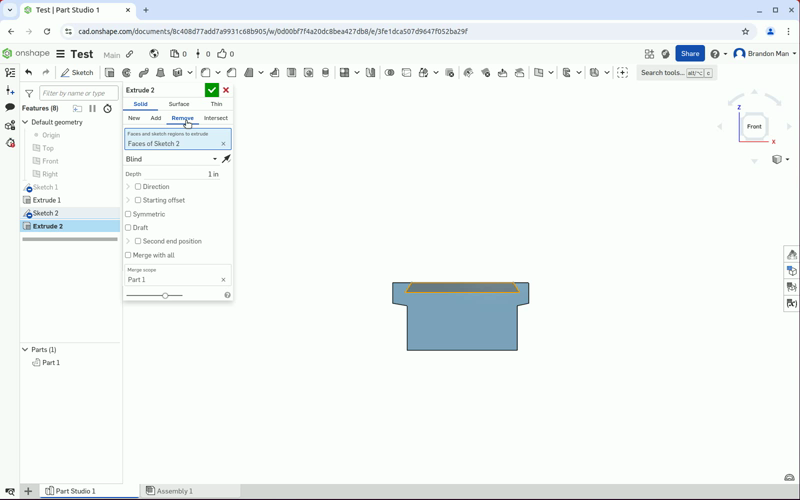
key(tab, 4)
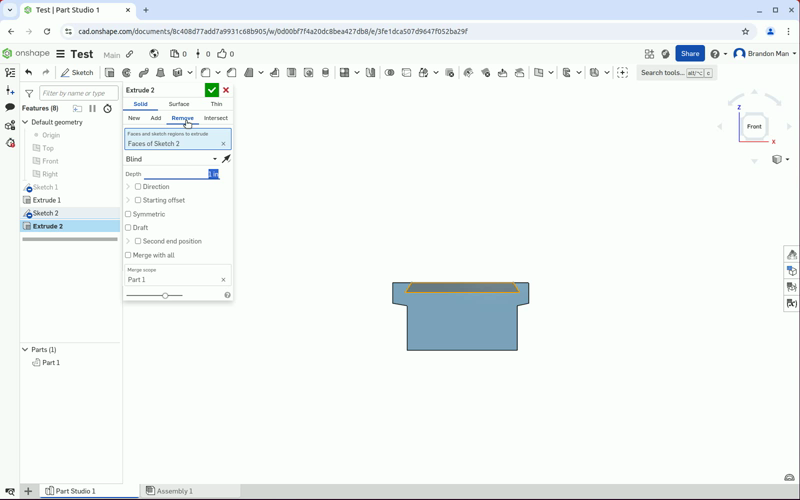
text(50.55)
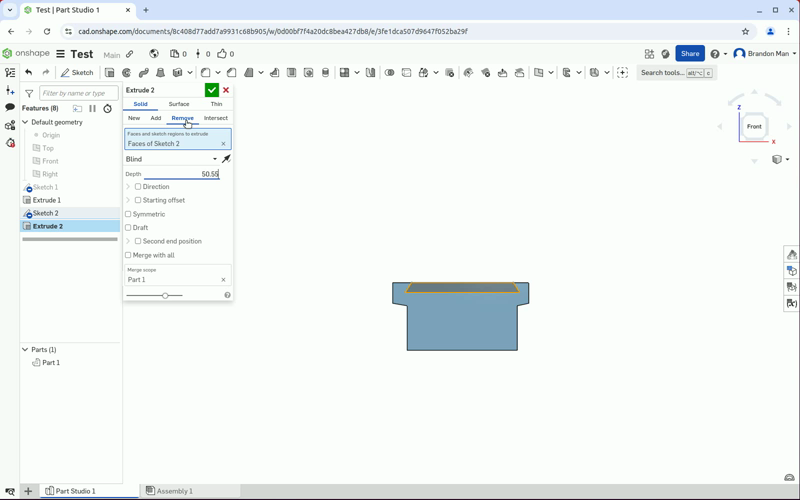
key(tab, 3)
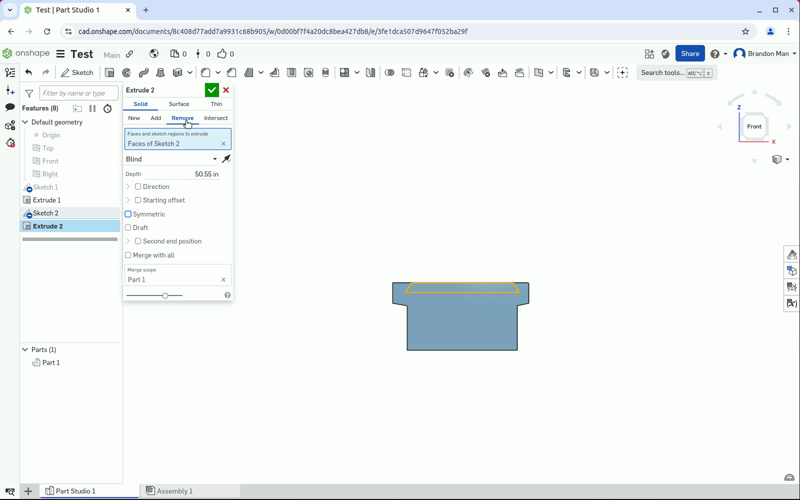
key(space)
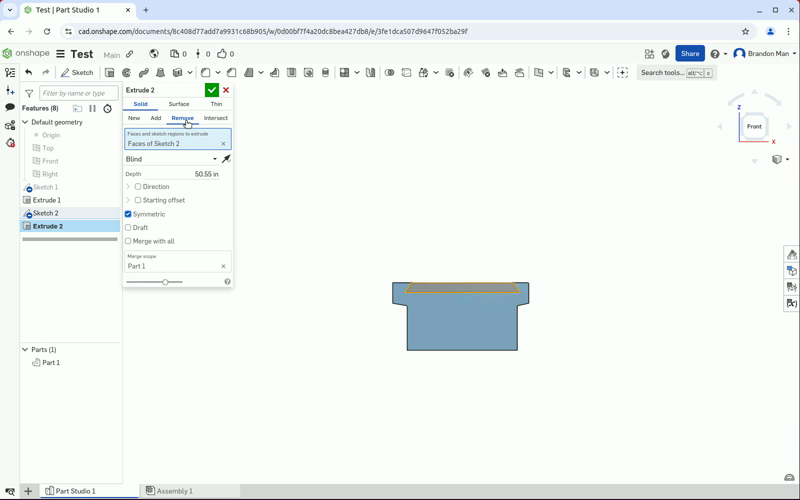
key(tab, 2)
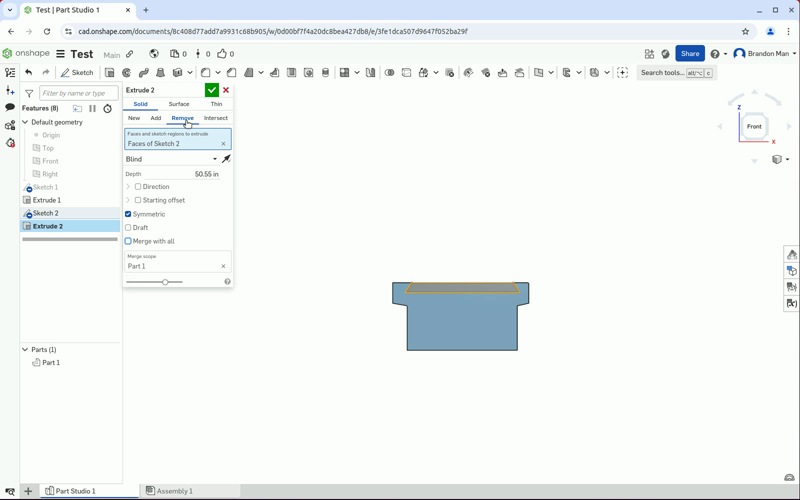
key(space)
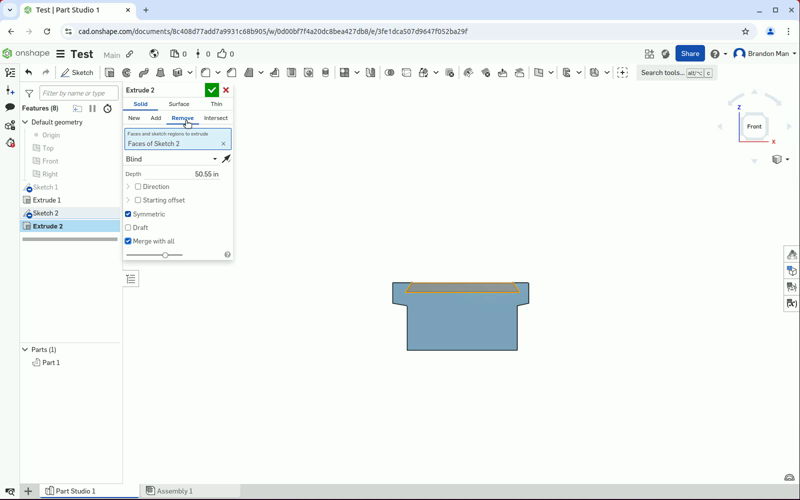
key(enter)
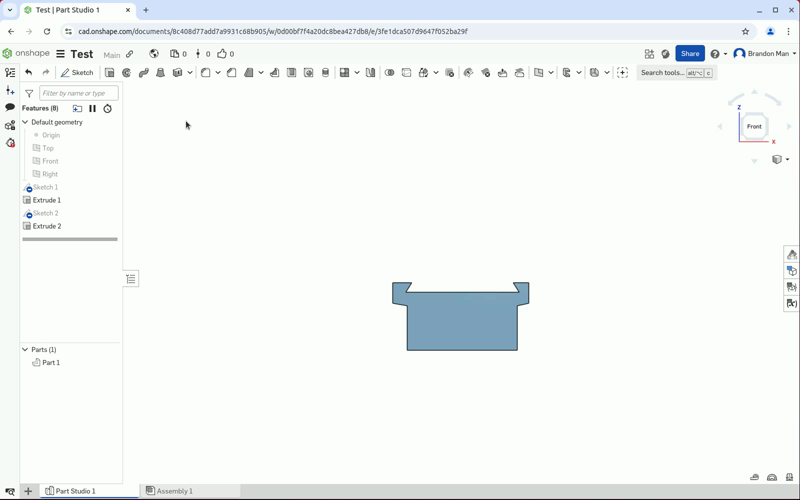
key(shift+h)
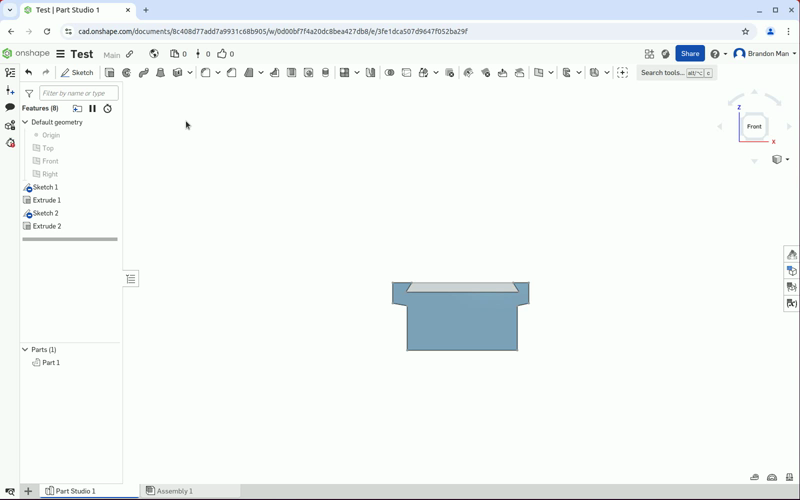
key(shift+h)
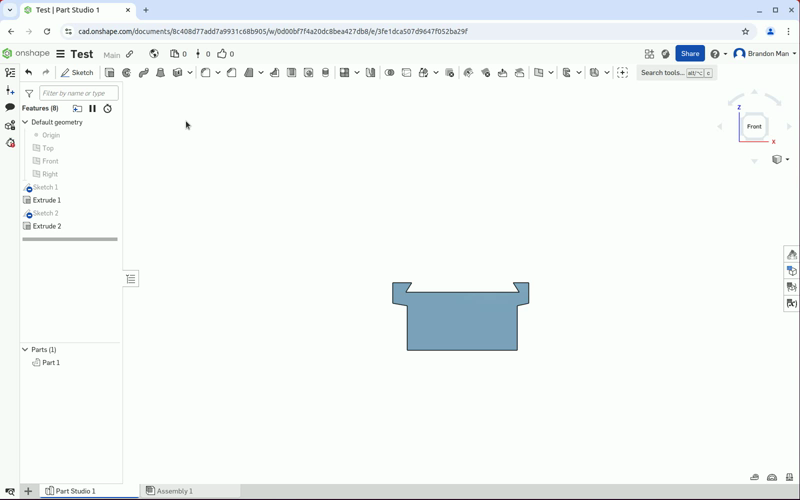
mouse_move(73, 189)
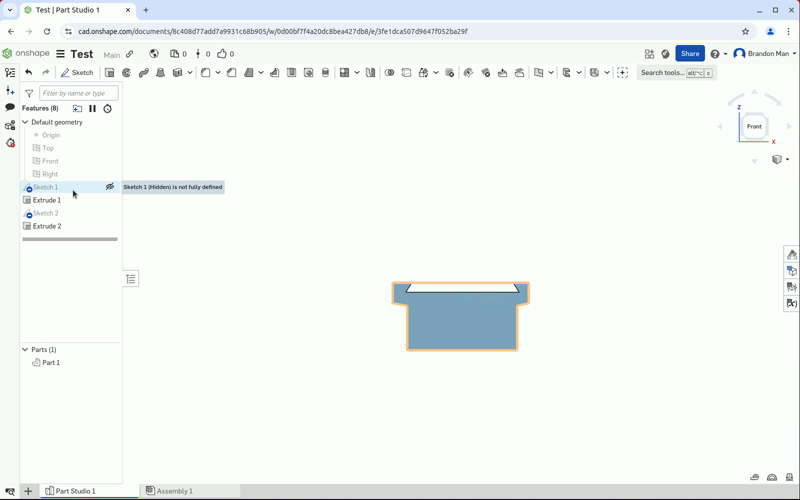
click(73, 189)
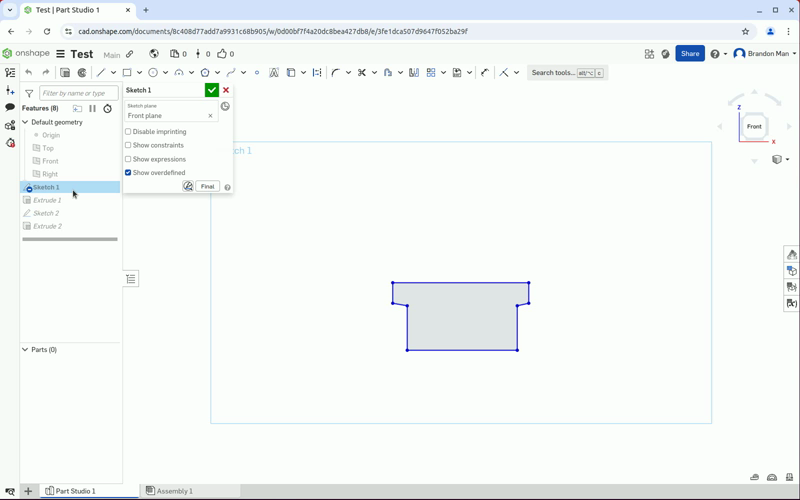
mouse_move(229, 92)
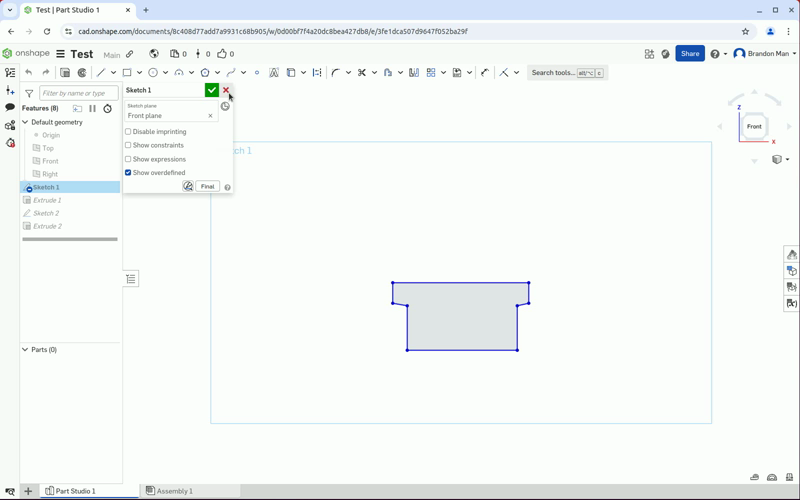
click(229, 92)
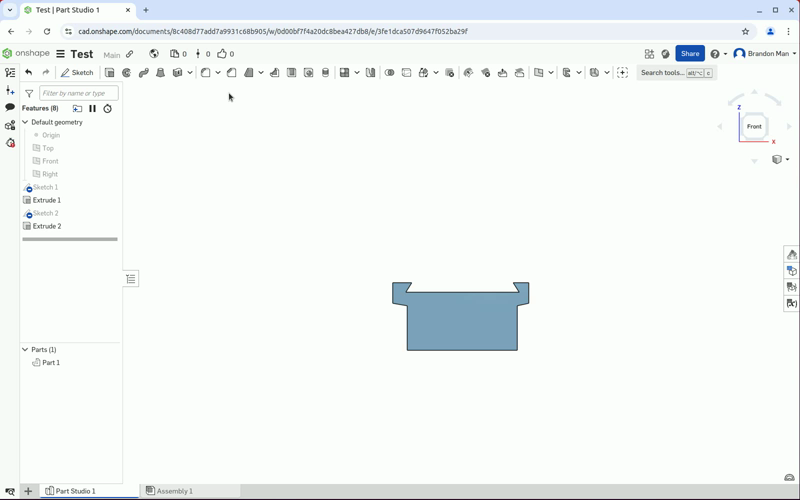
mouse_move(73, 352)
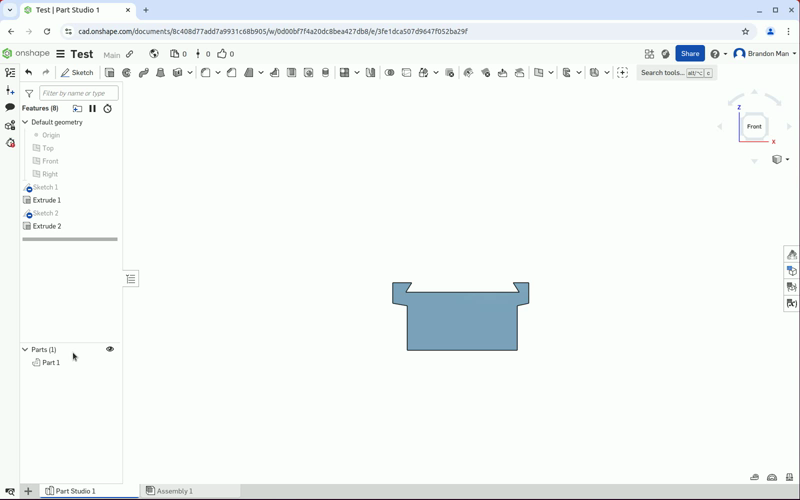
key(y)
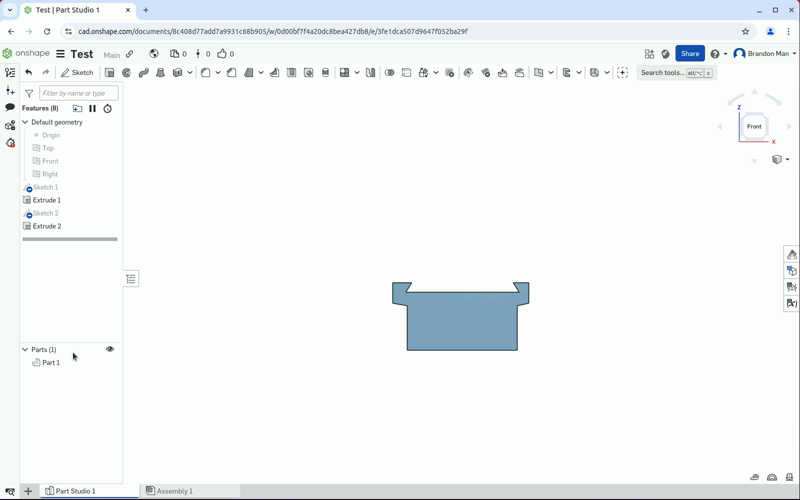
key(shift+p)
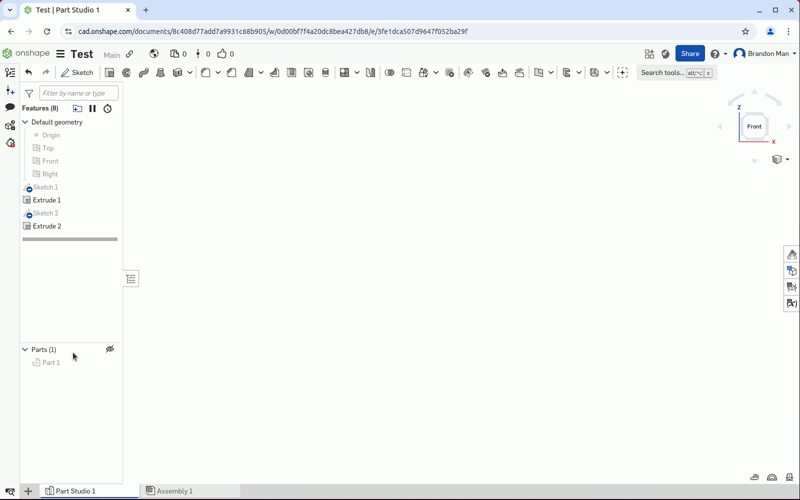
key(space)
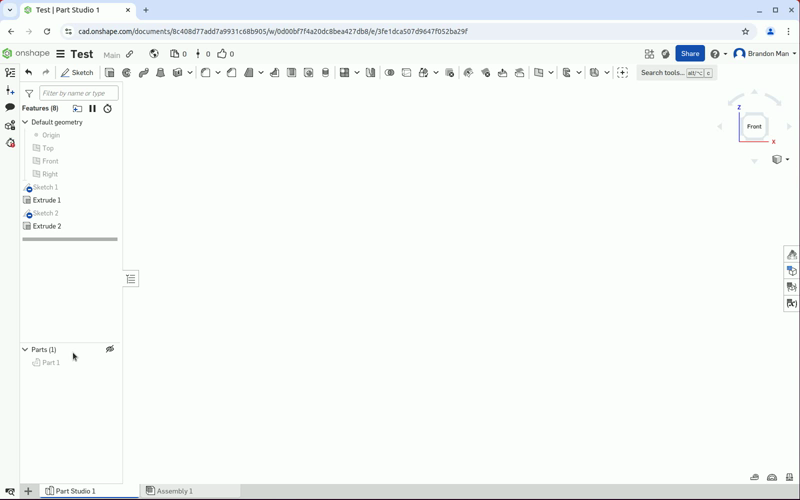
key_down(shift)
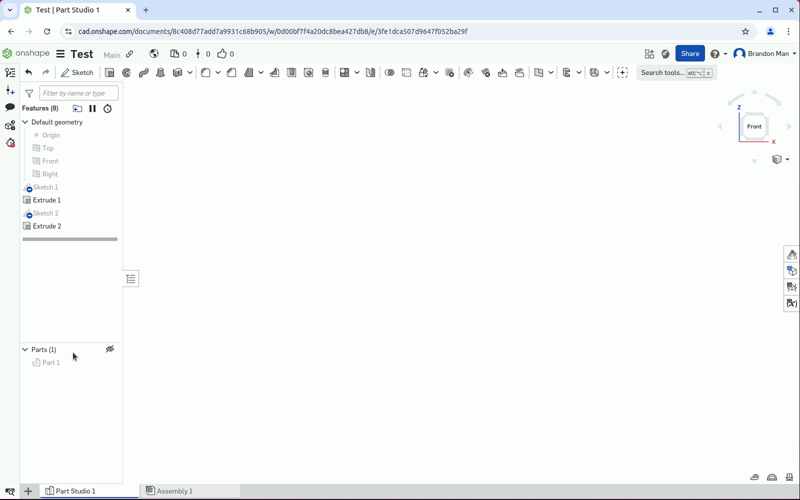
key(left)
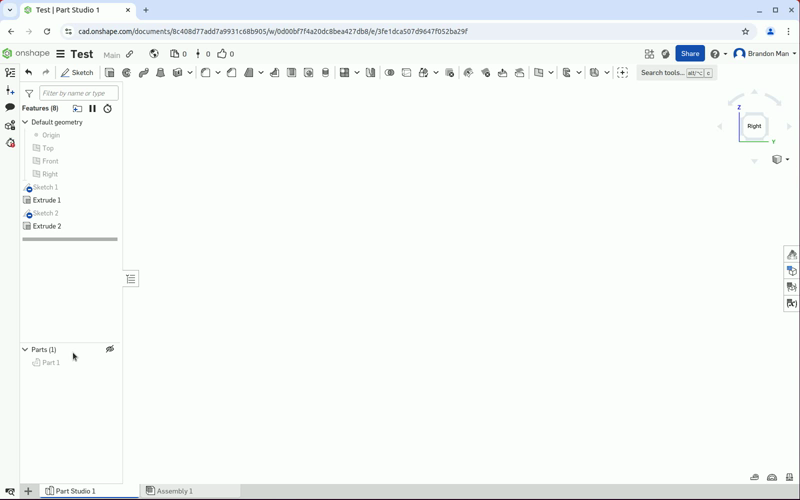
key_up(shift)
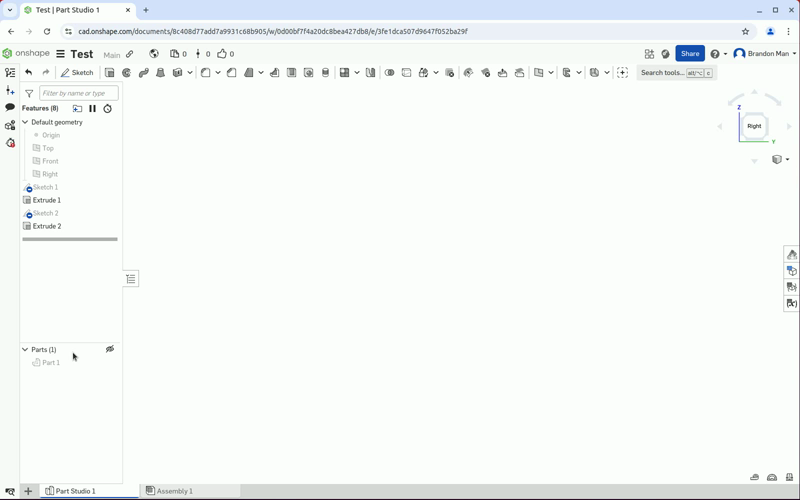
mouse_move(73, 352)
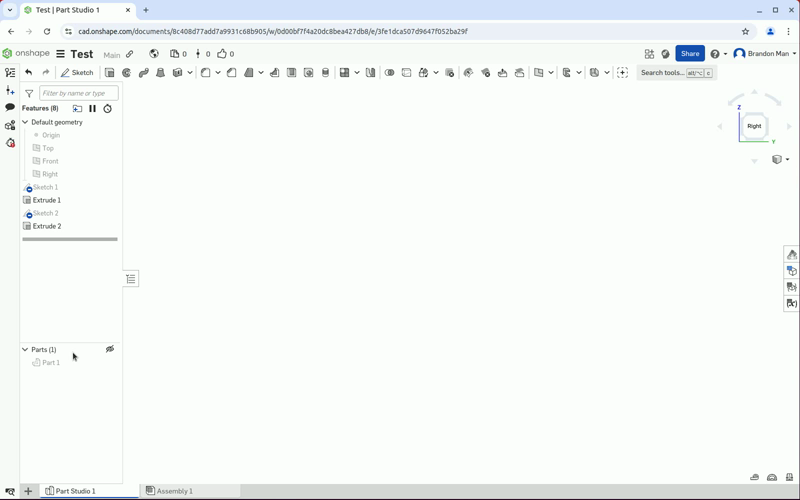
key(shift+y)
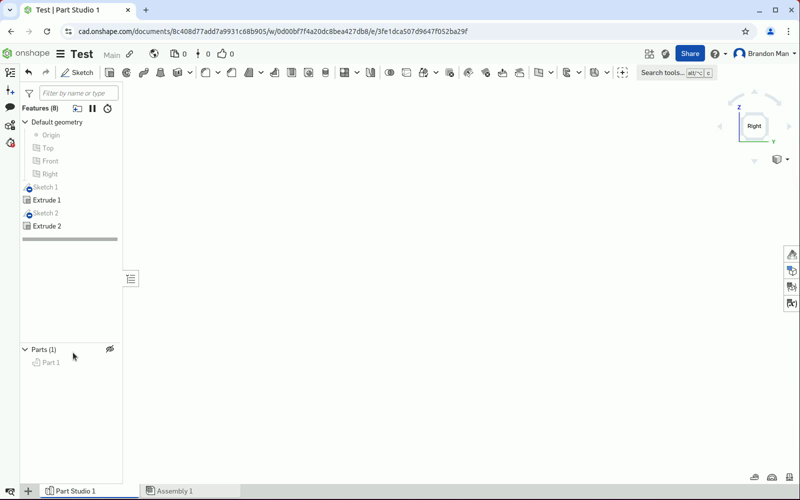
key(shift+s)
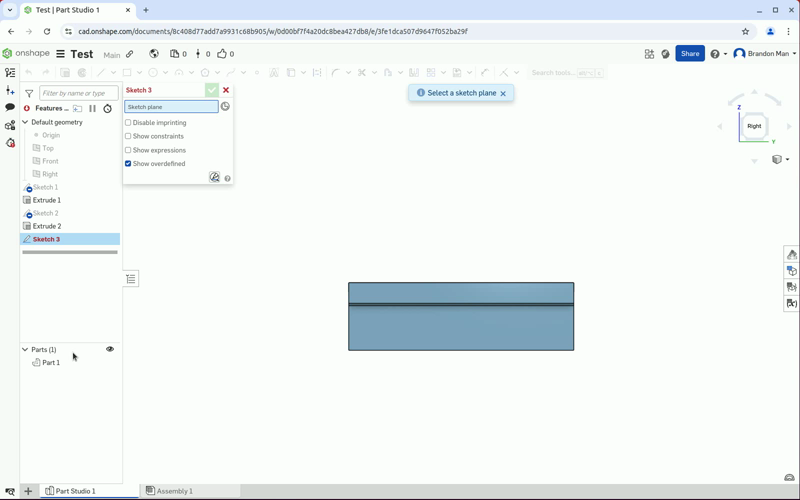
mouse_move(73, 176)
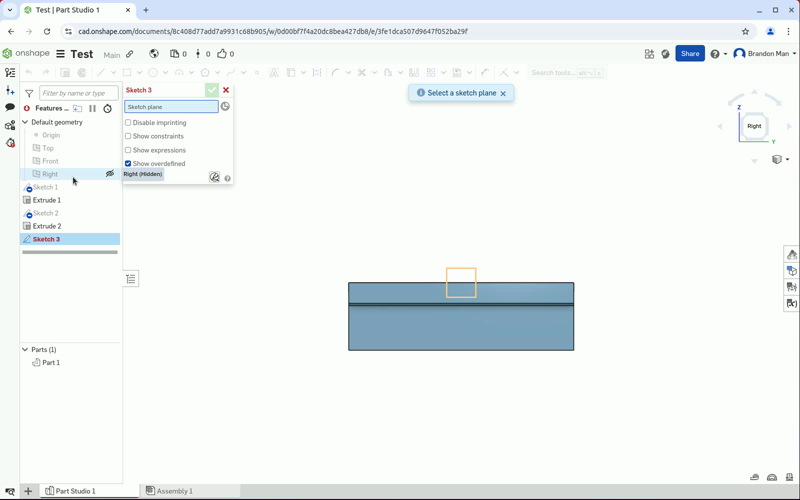
click(73, 176)
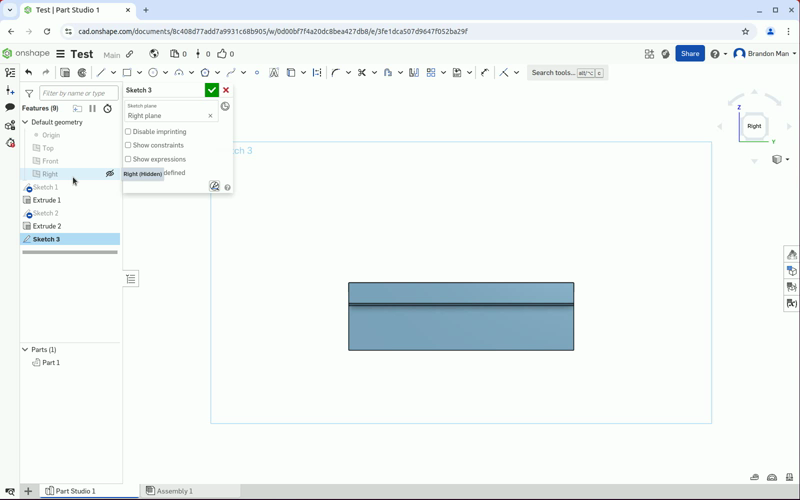
mouse_move(73, 352)
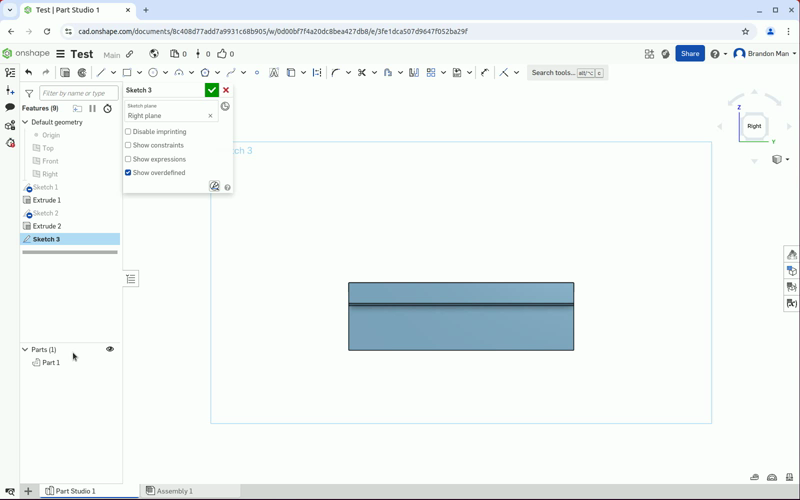
key(y)
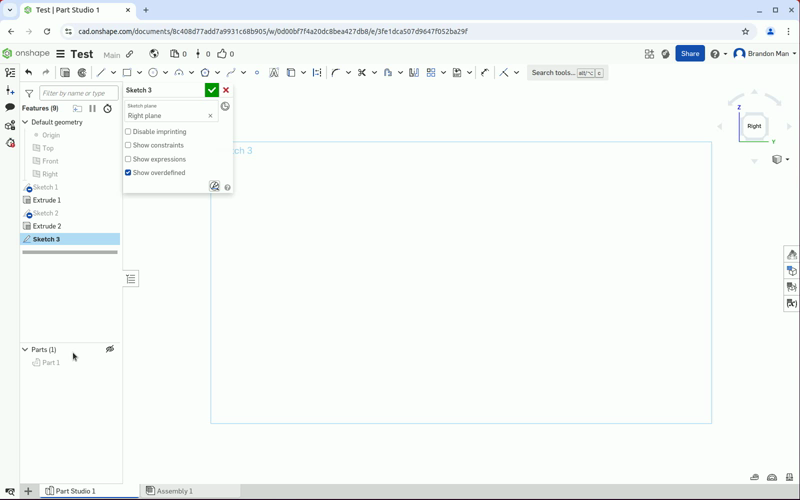
key(l)
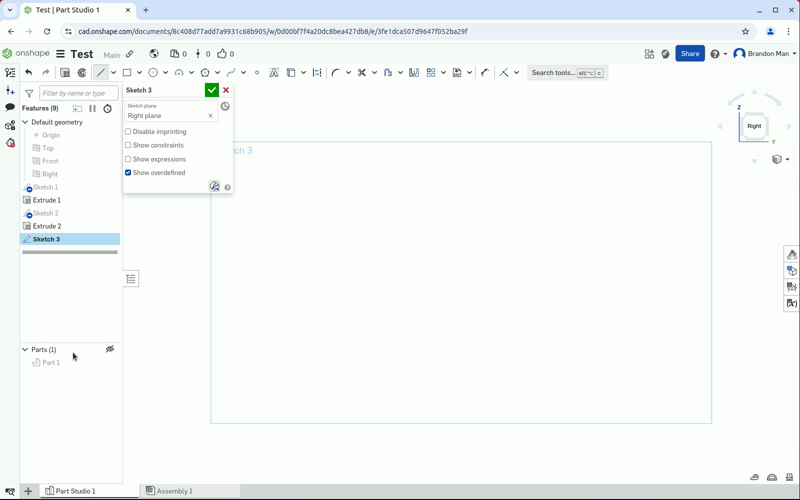
key_down(shift)
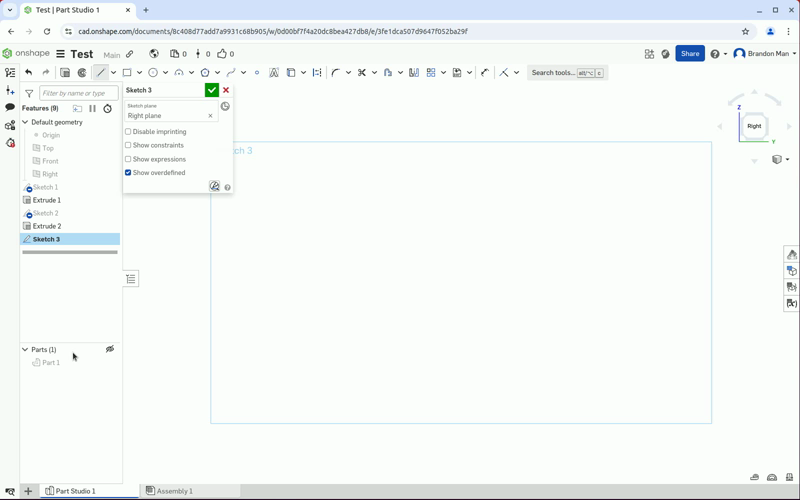
mouse_move(414, 351)
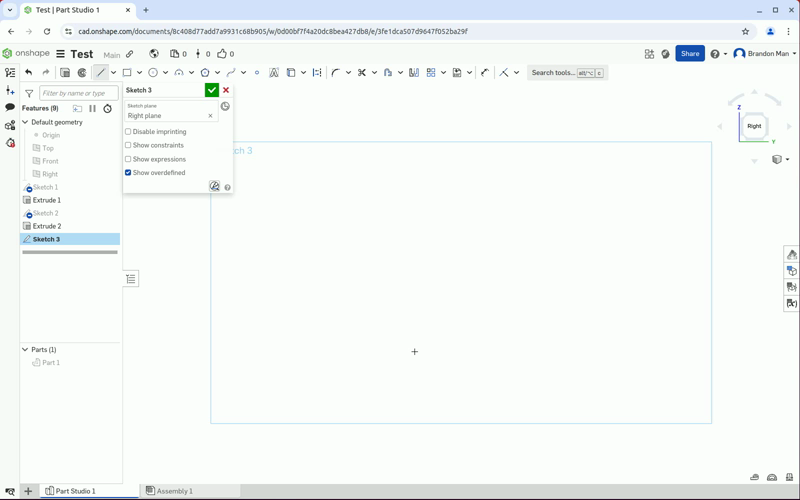
click(414, 351)
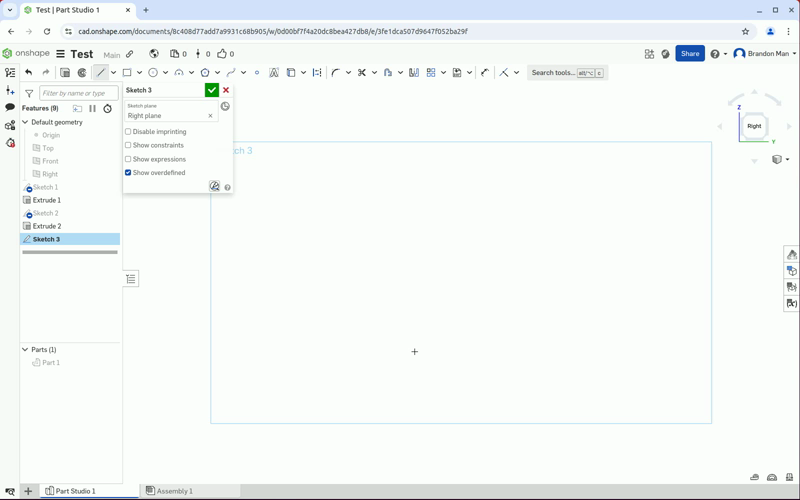
key_up(shift)
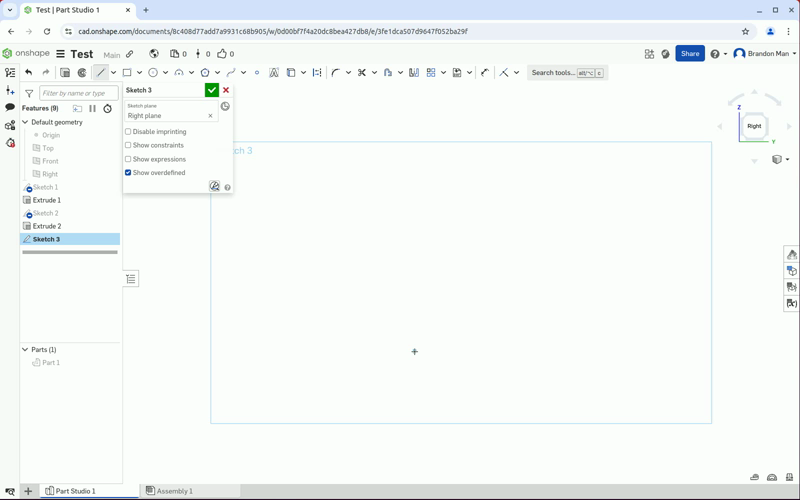
key_down(shift)
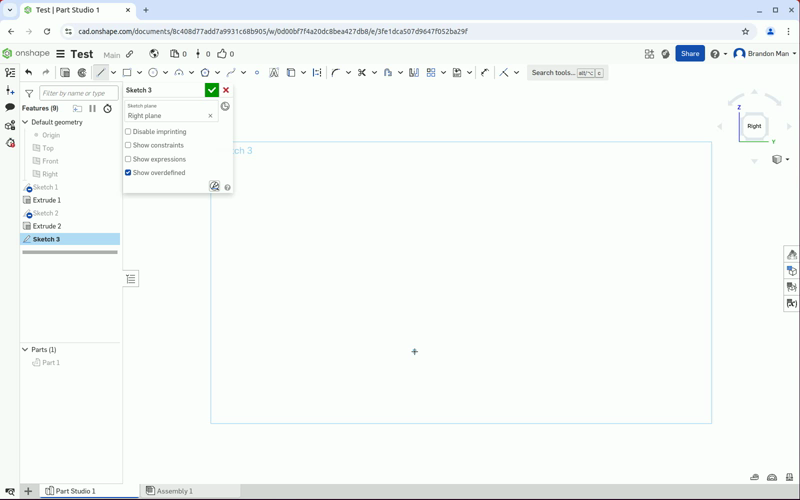
mouse_move(495, 351)
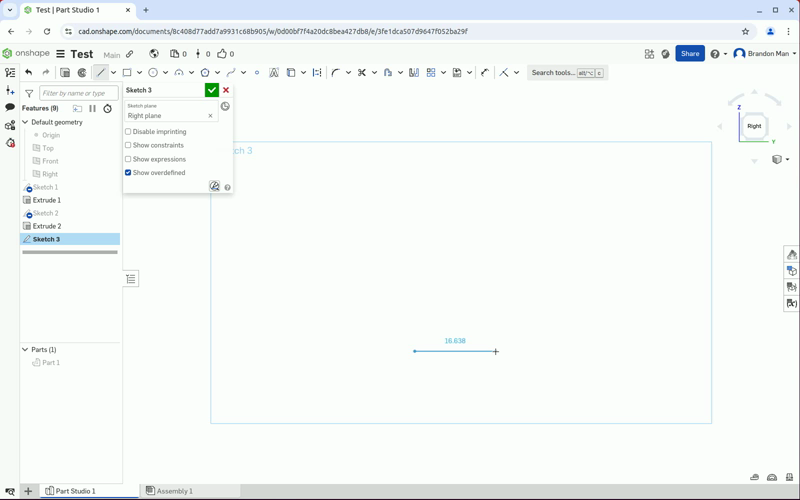
click(495, 351)
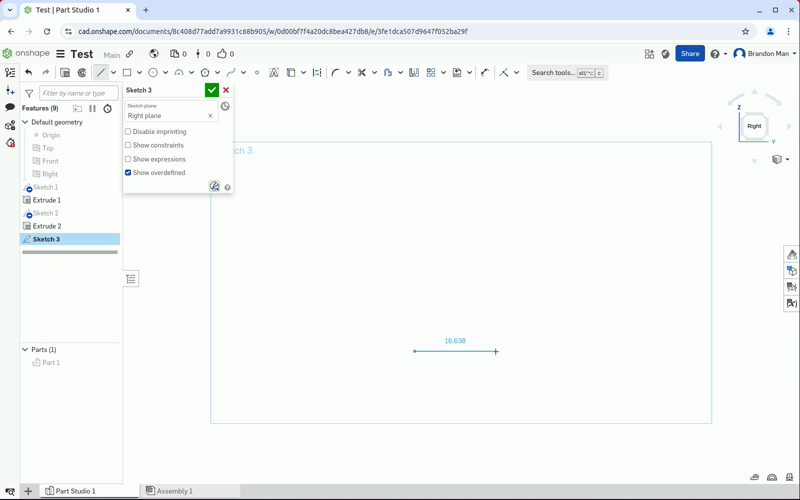
key_up(shift)
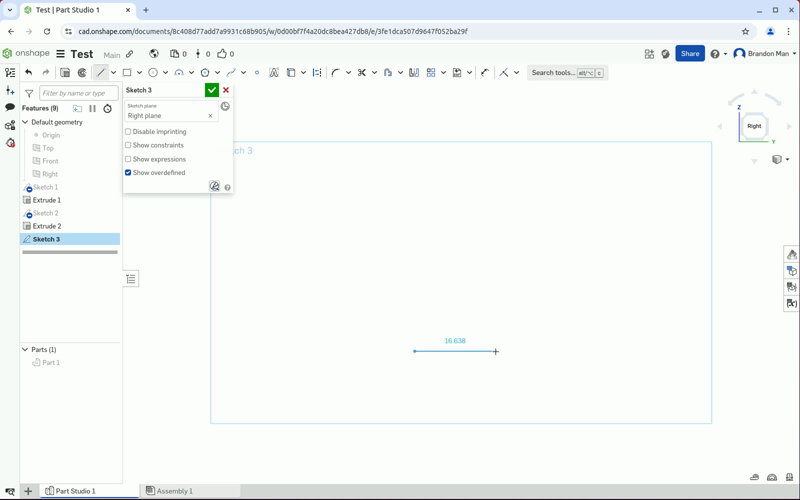
key_down(shift)
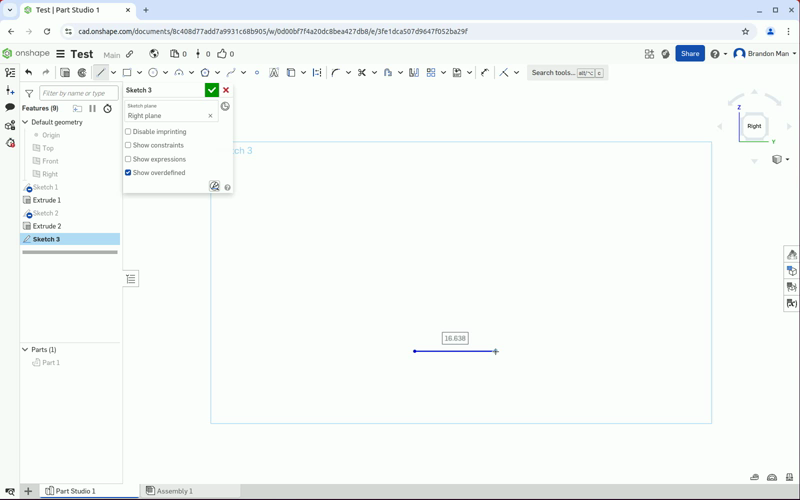
mouse_move(525, 351)
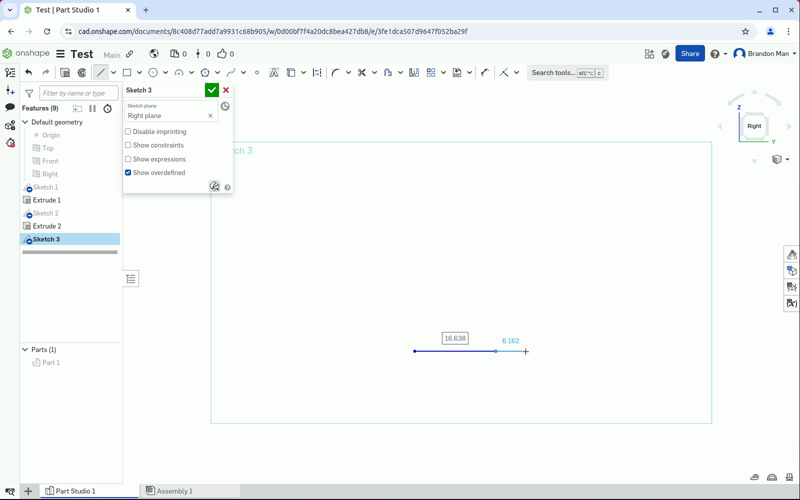
mouse_move(503, 338)
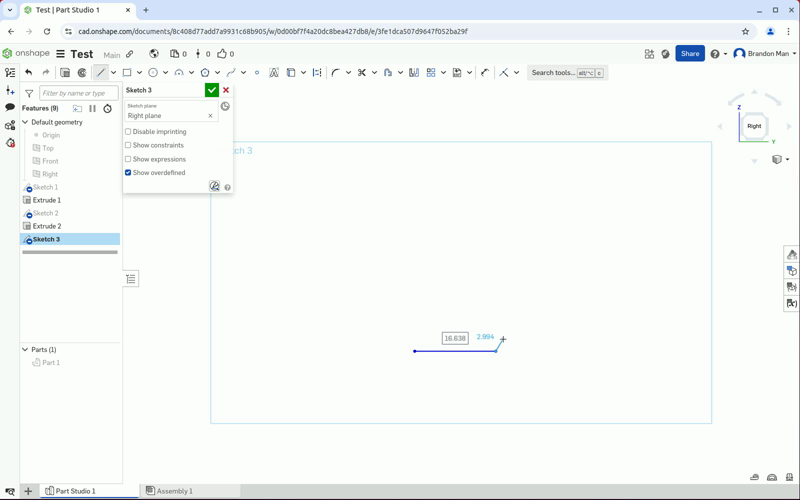
click(503, 338)
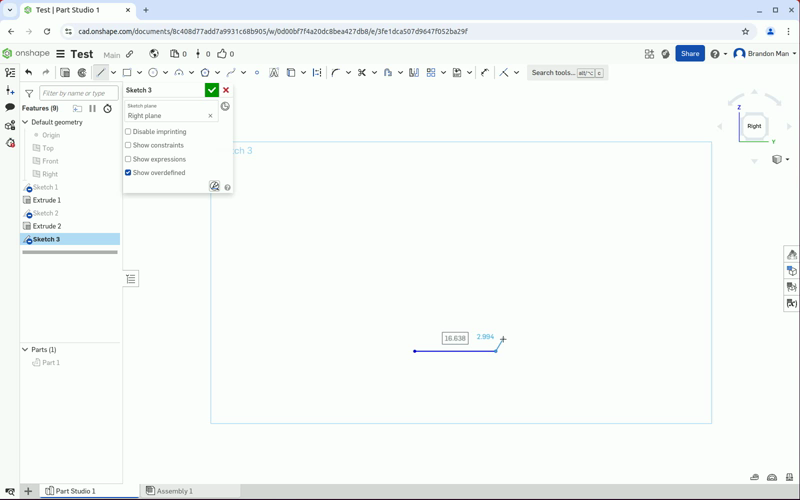
key_up(shift)
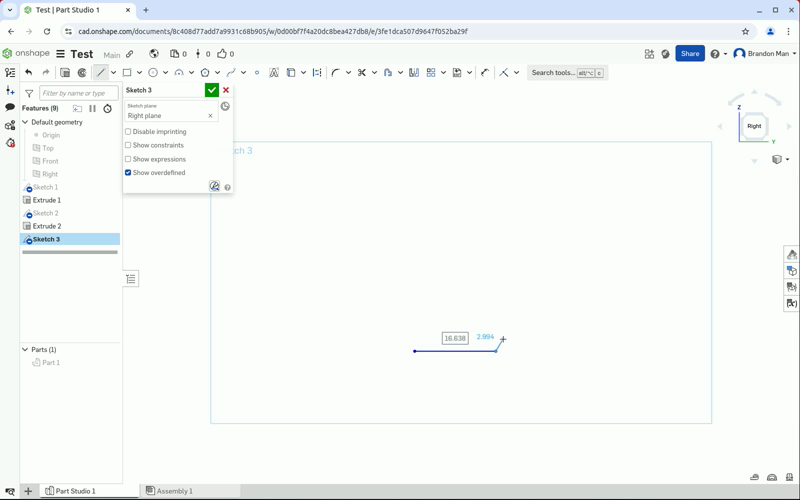
key_down(shift)
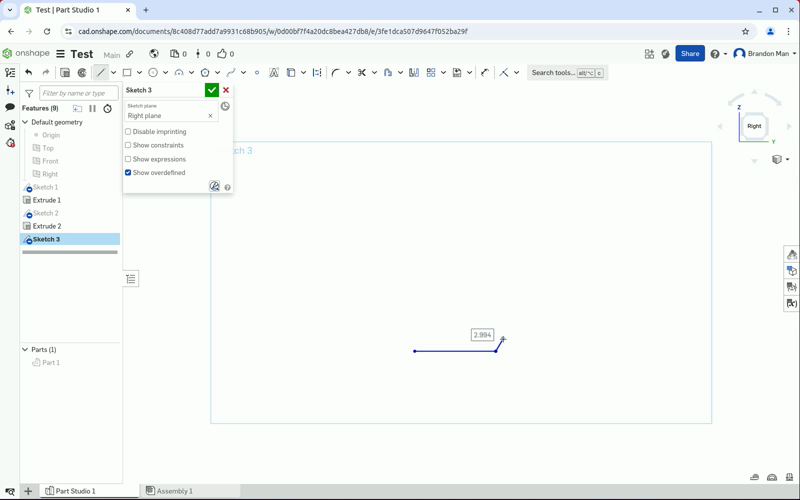
mouse_move(414, 338)
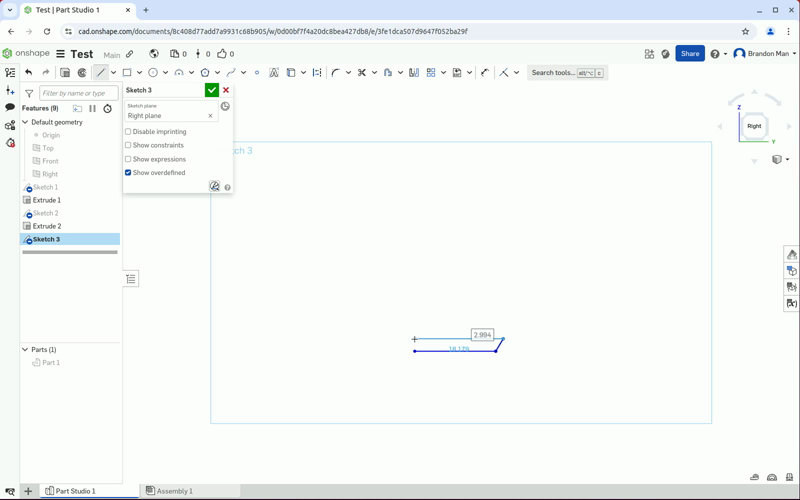
click(414, 338)
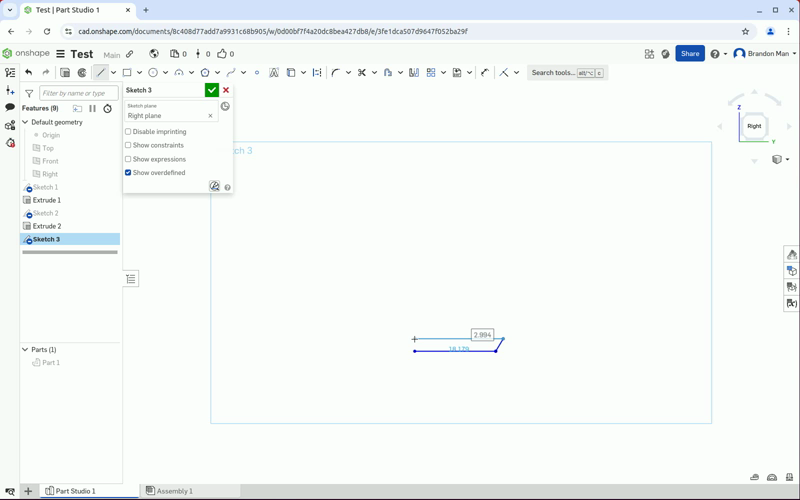
key_up(shift)
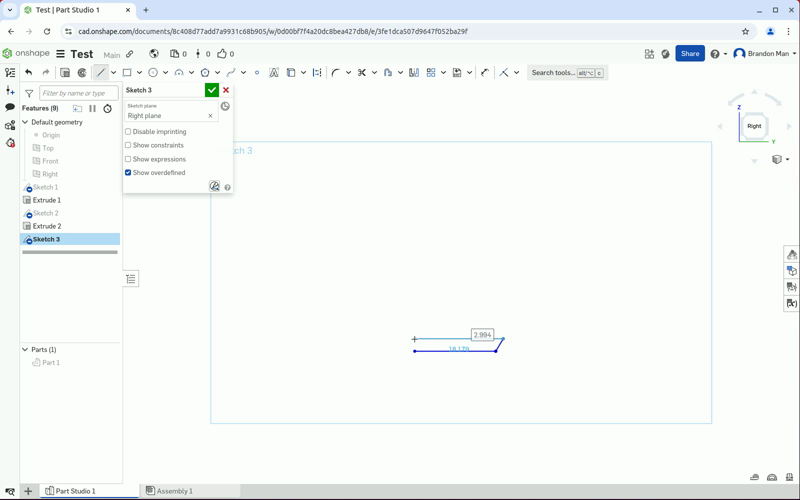
mouse_move(444, 338)
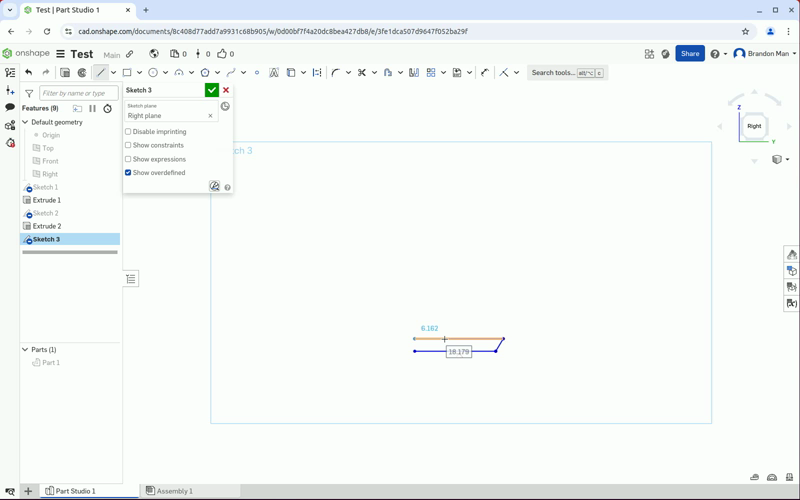
key_down(shift)
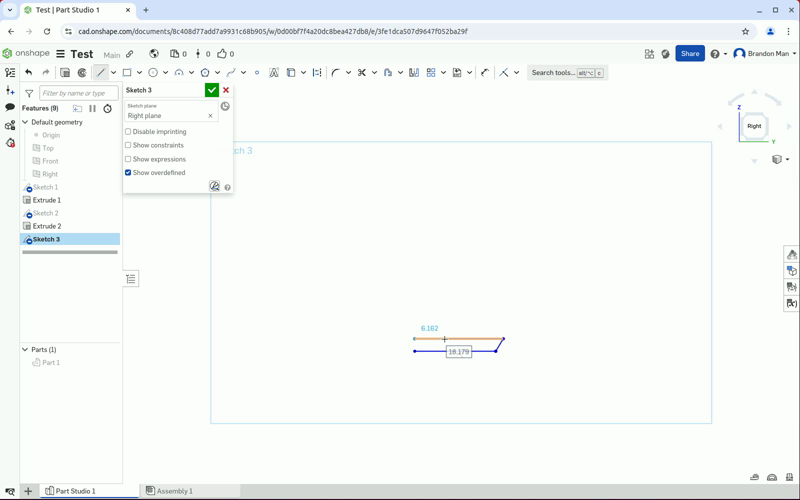
mouse_move(414, 351)
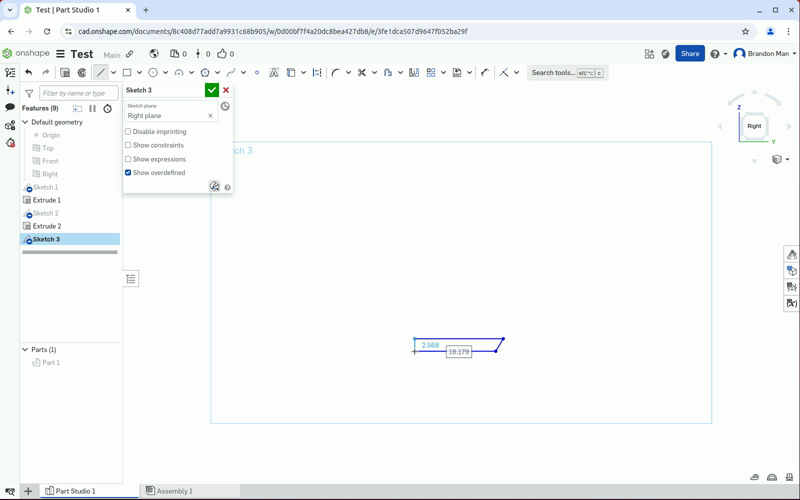
key_up(shift)
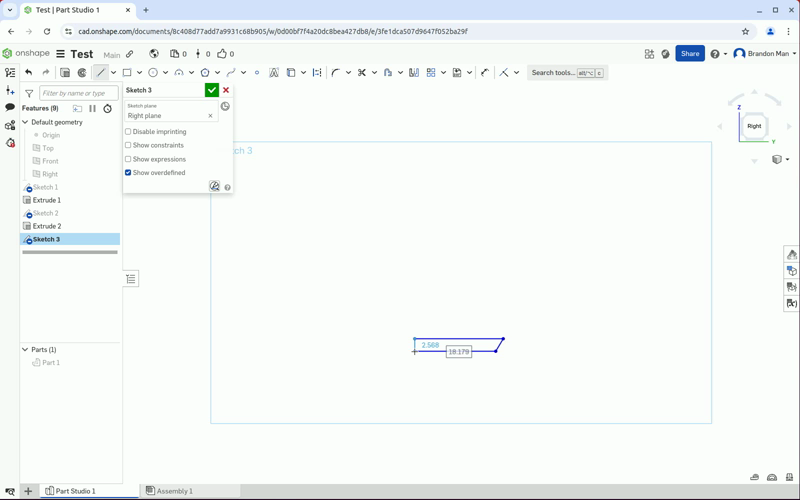
click(414, 351)
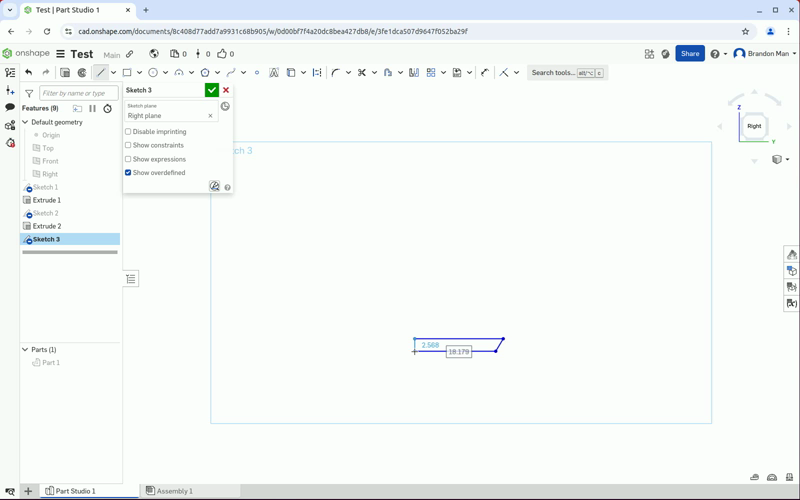
key(esc)
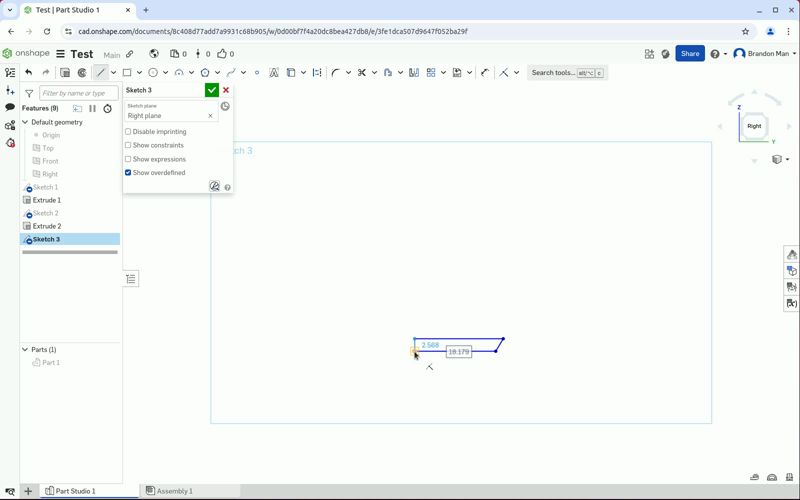
mouse_move(426, 340)
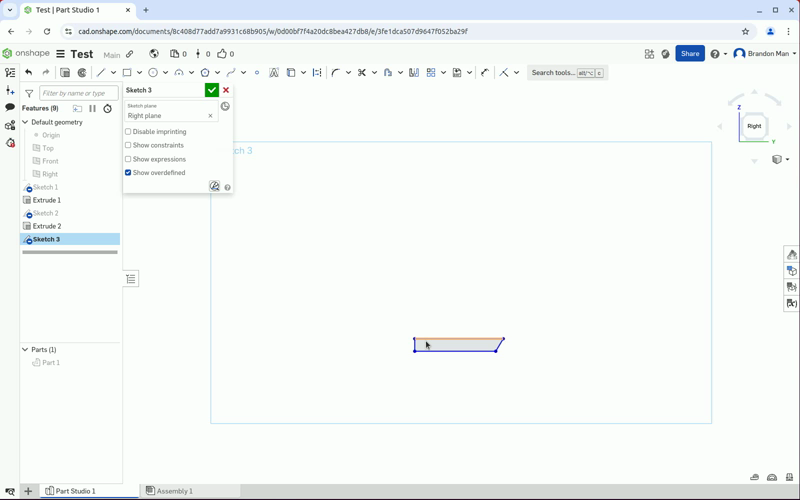
scroll(6)
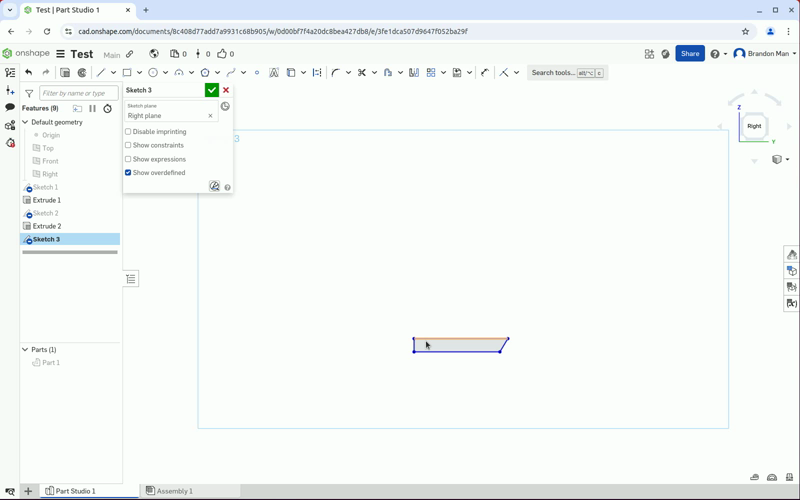
scroll(6)
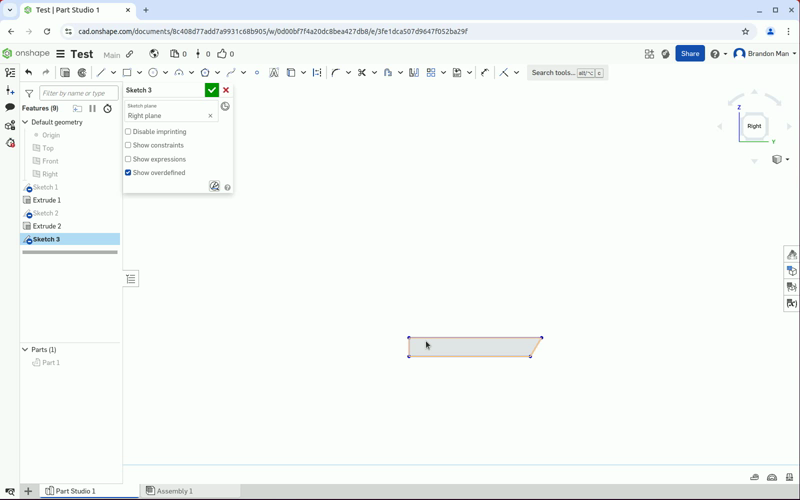
scroll(6)
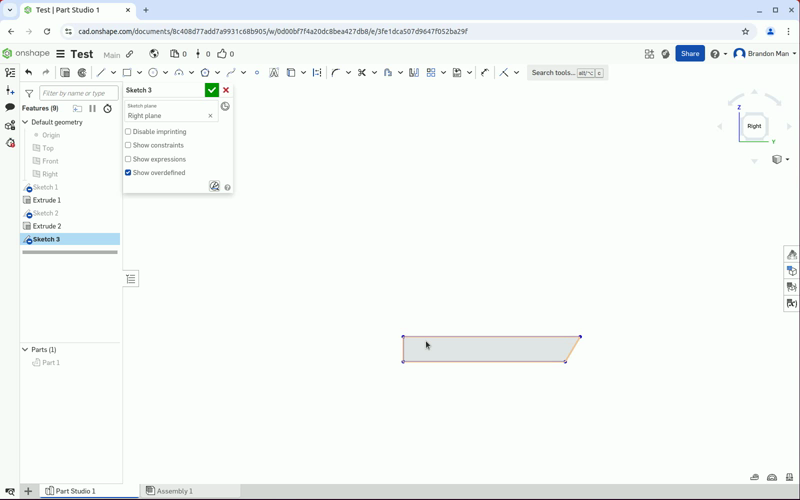
scroll(6)
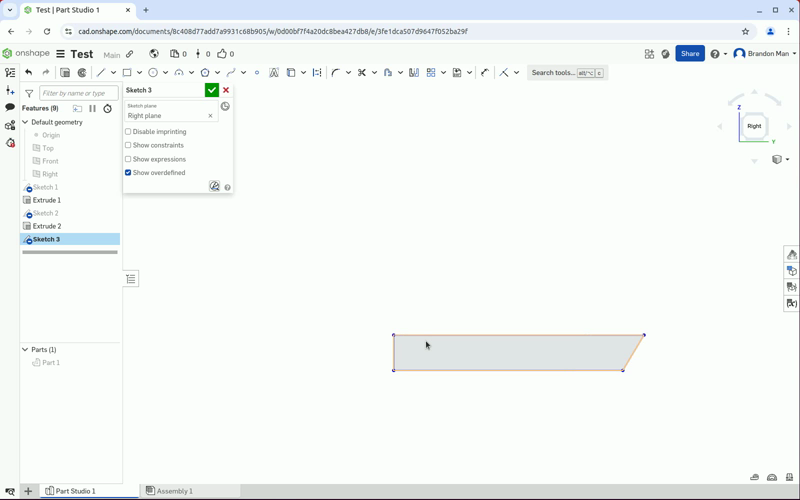
scroll(6)
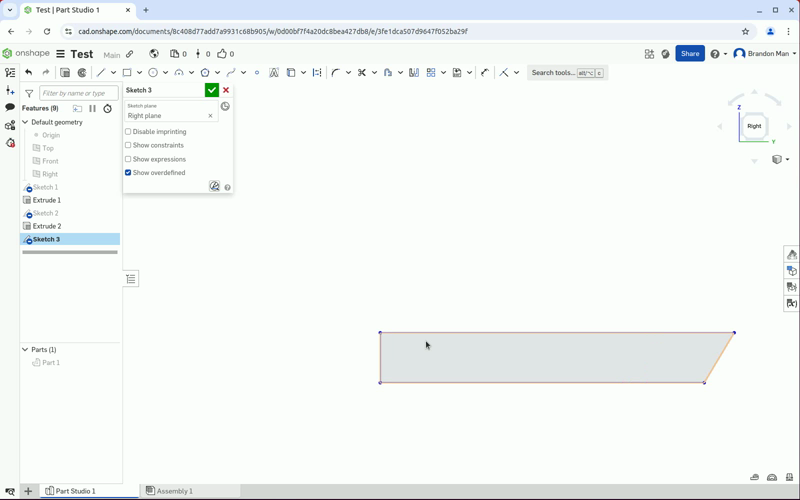
scroll(6)
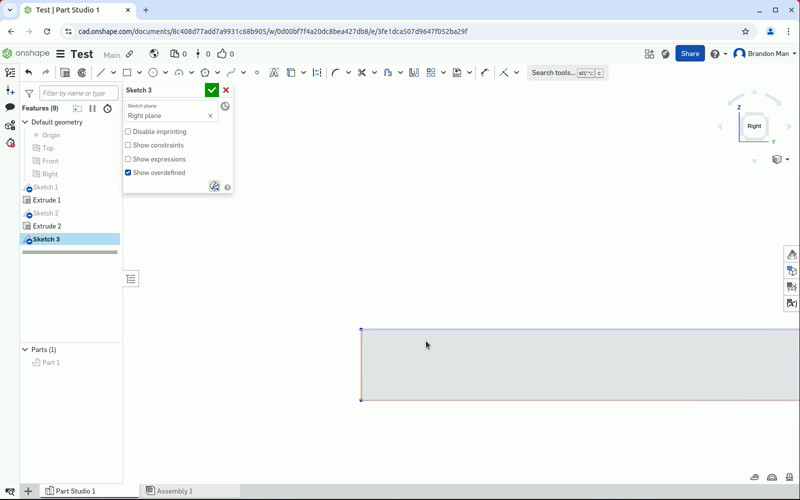
scroll(6)
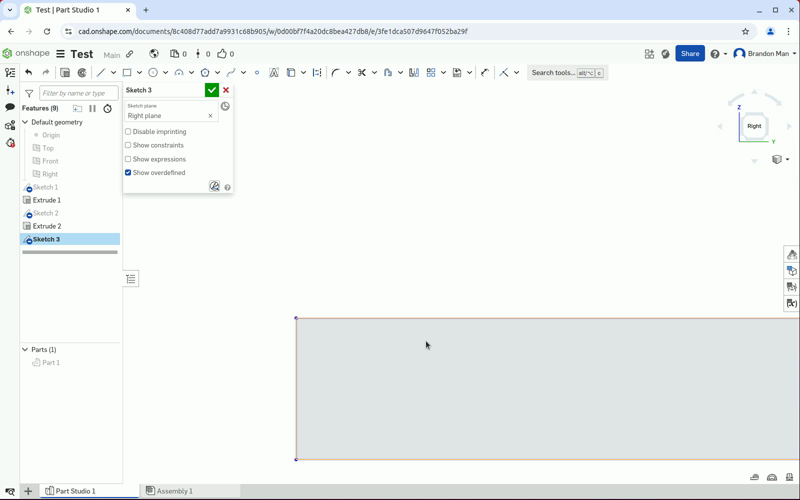
click(426, 340)
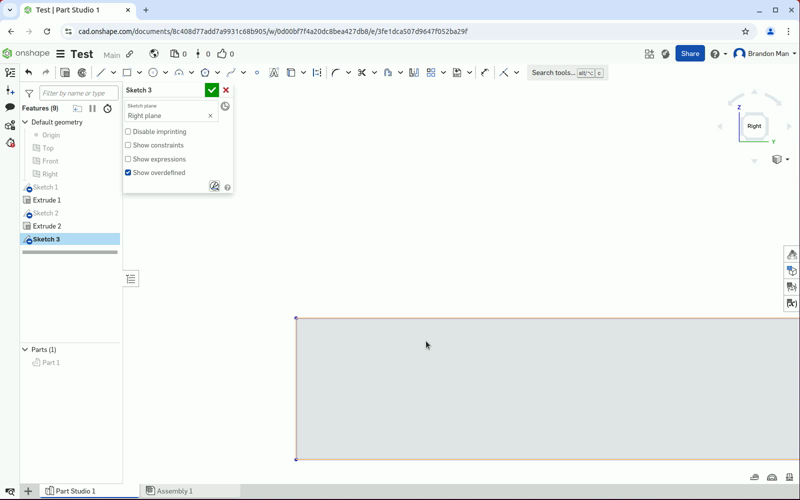
scroll(-6)
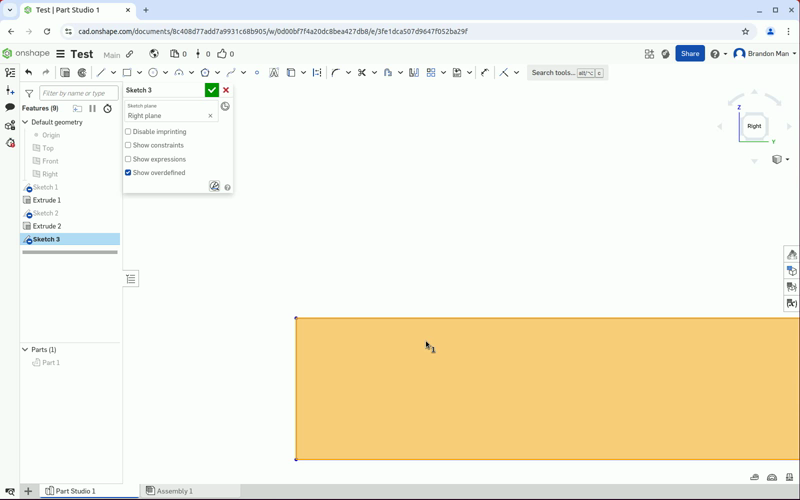
scroll(-6)
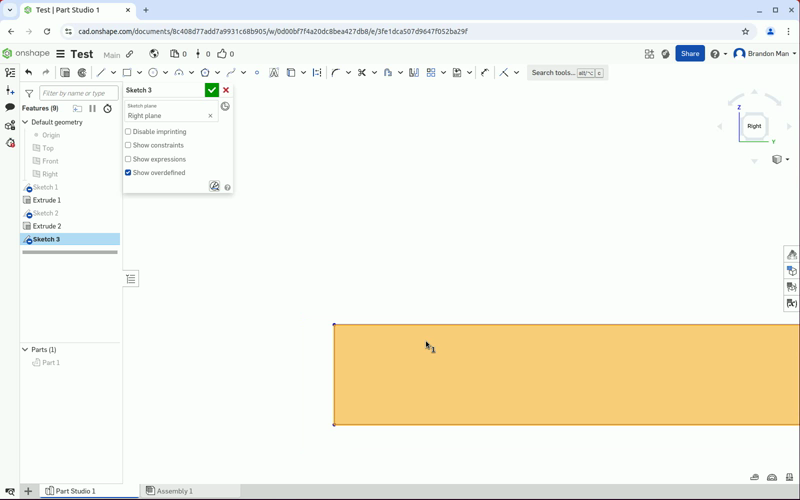
scroll(-6)
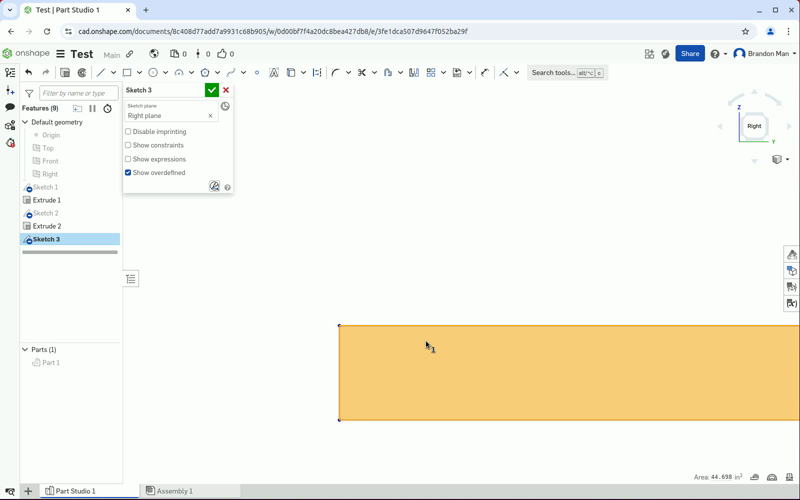
scroll(-6)
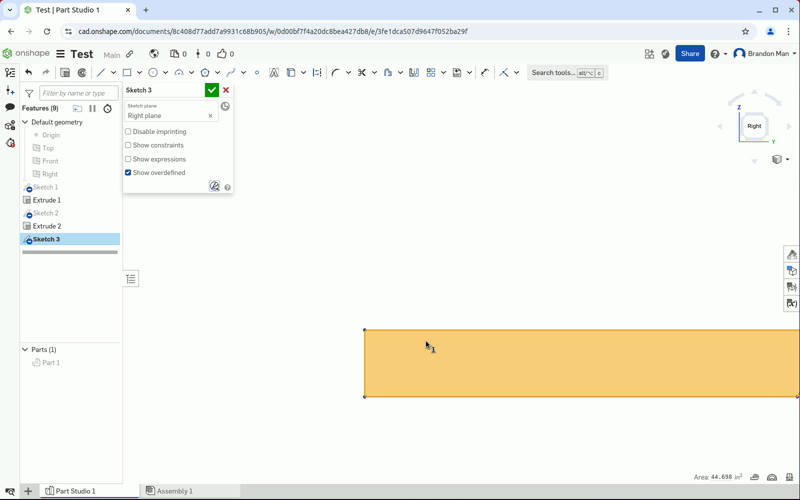
scroll(-6)
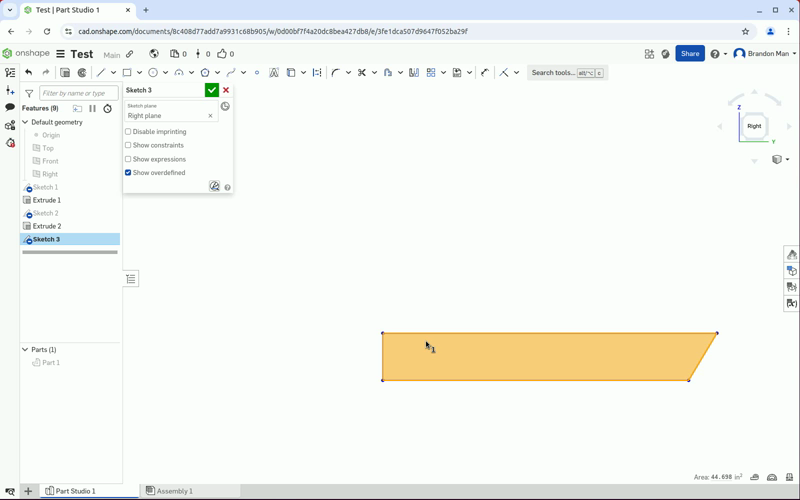
scroll(-6)
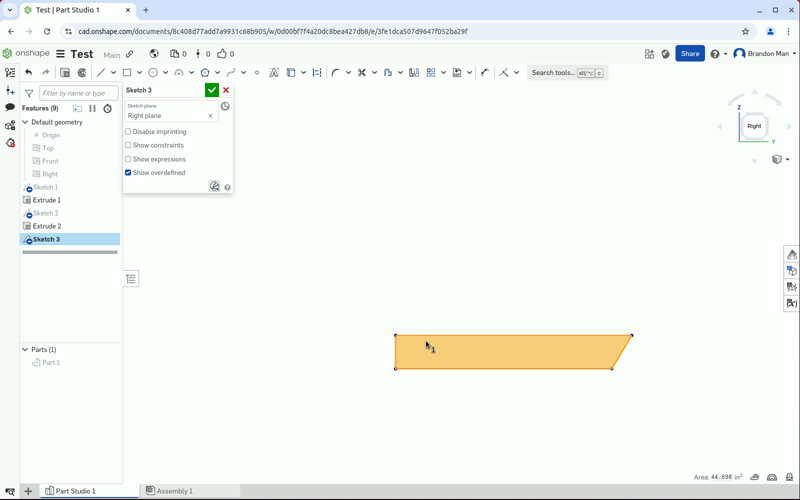
scroll(-6)
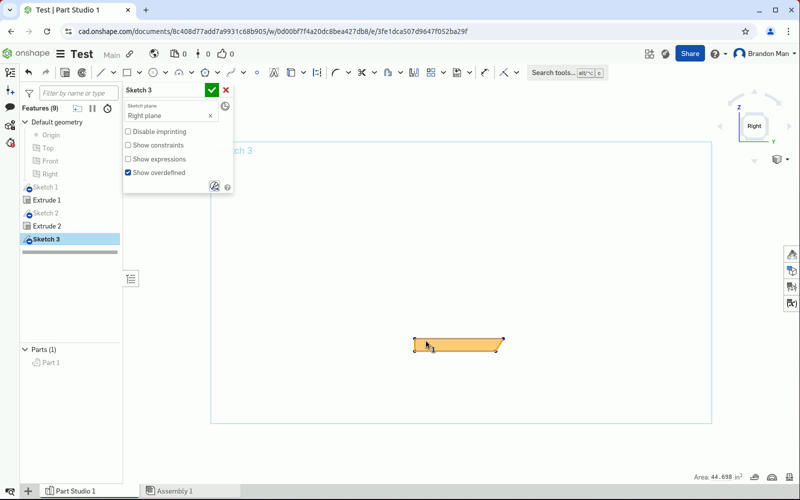
mouse_move(73, 352)
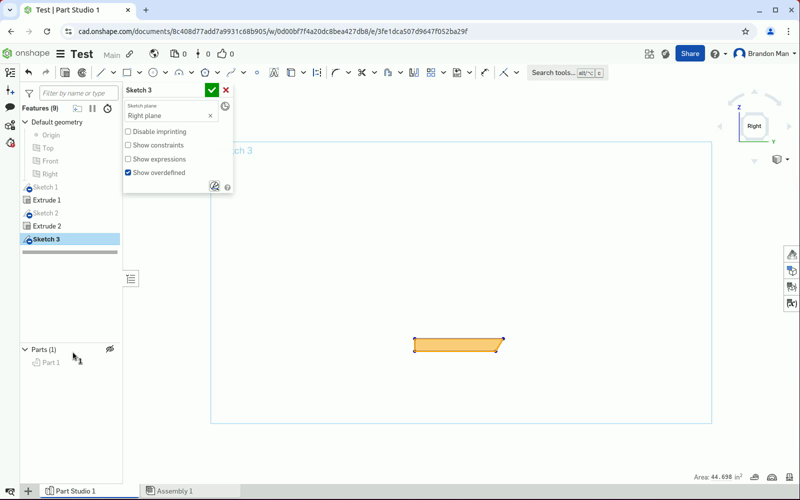
key(shift+y)
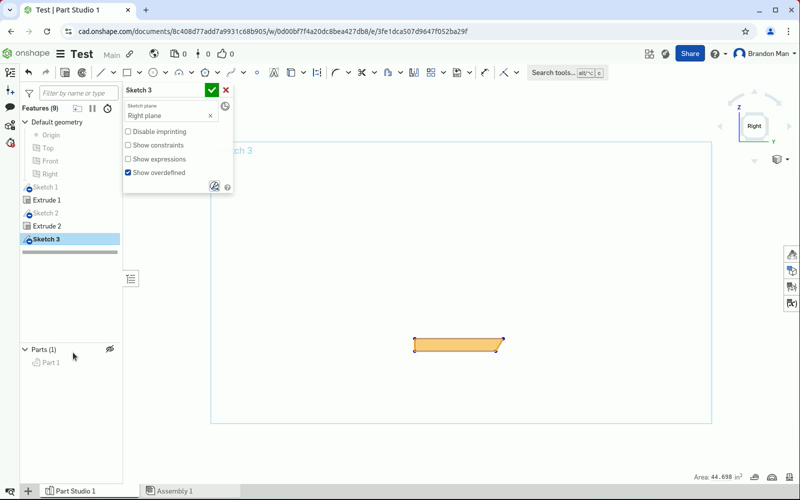
key(shift+e)
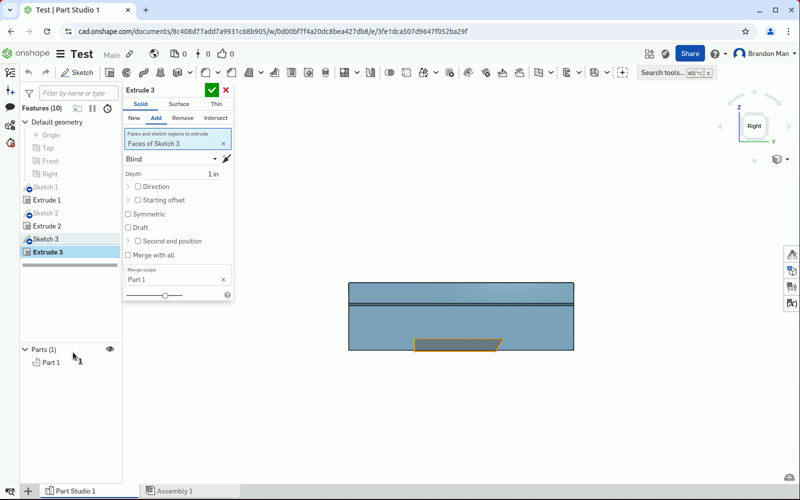
mouse_move(143, 106)
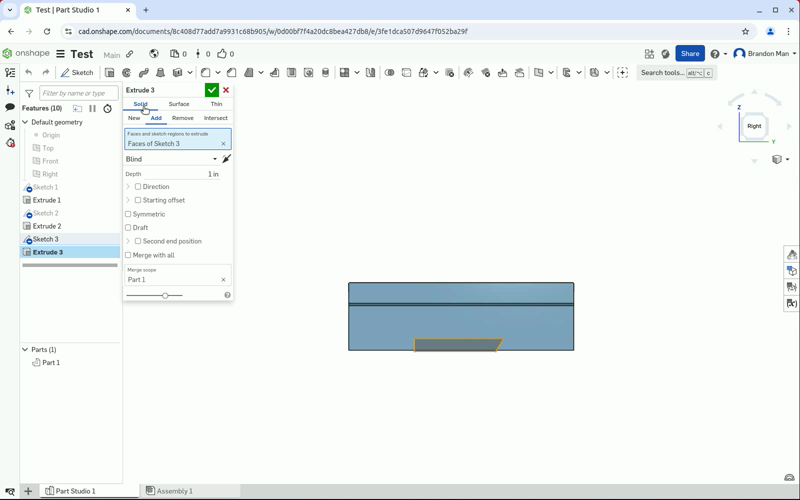
click(143, 106)
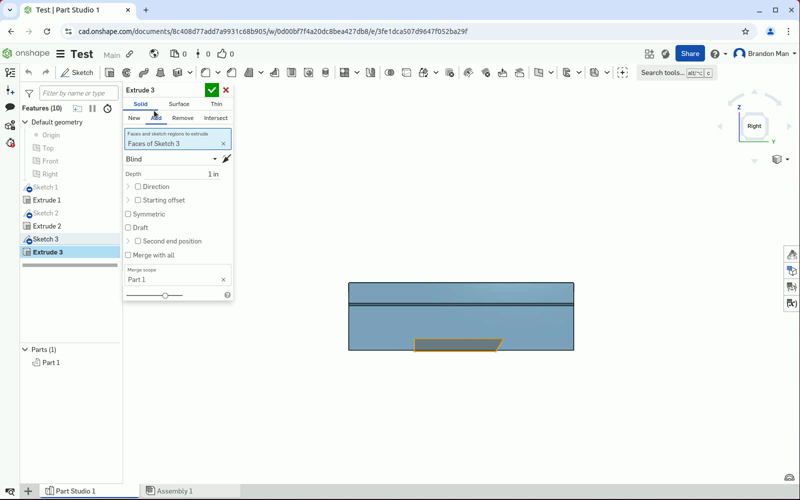
mouse_move(186, 120)
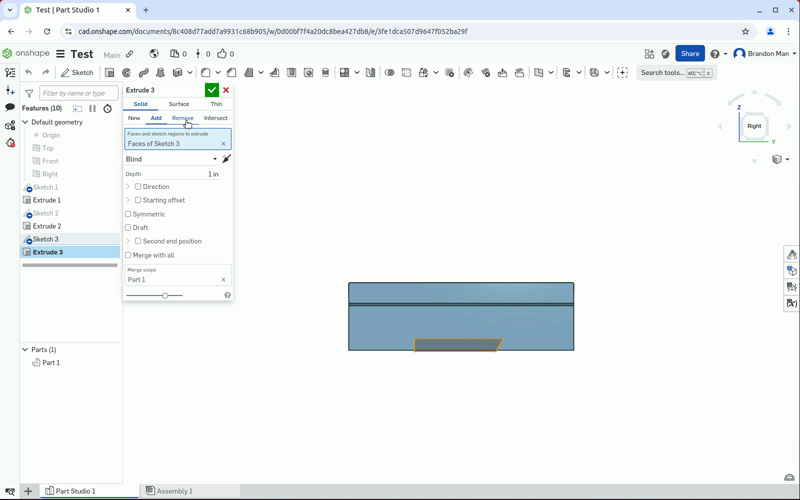
click(186, 120)
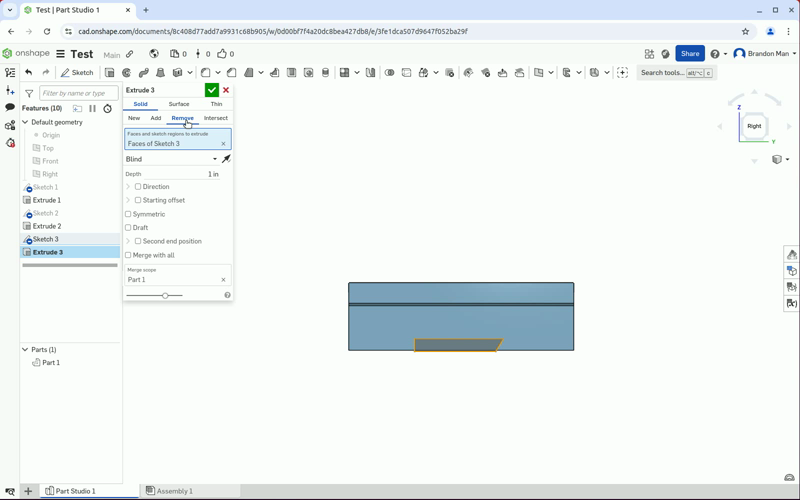
key(tab, 4)
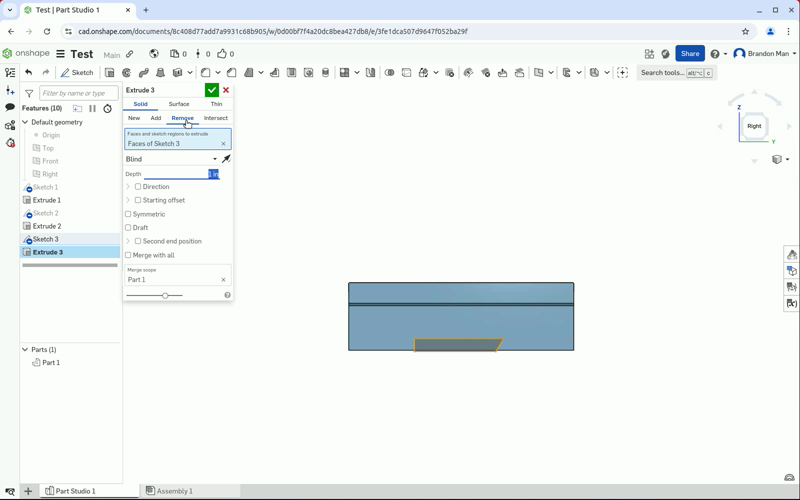
text(50.55)
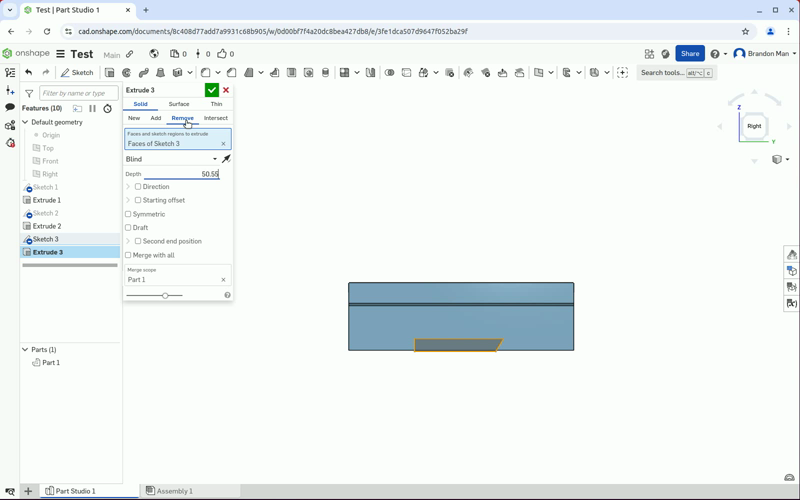
key(tab, 3)
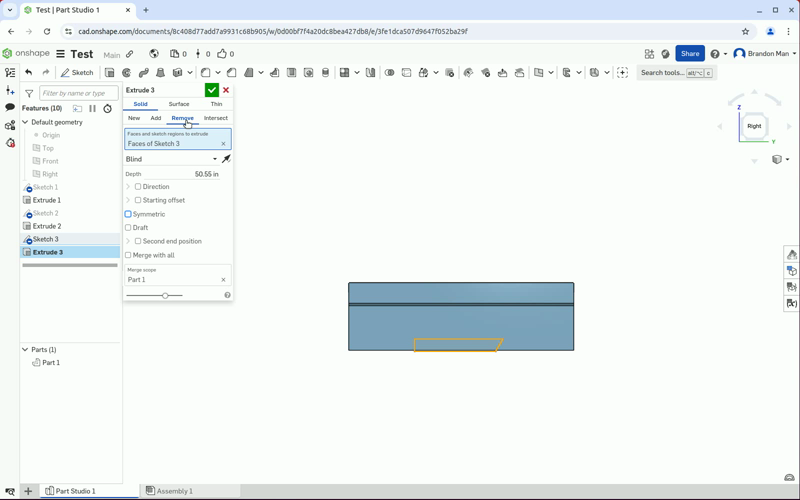
key(space)
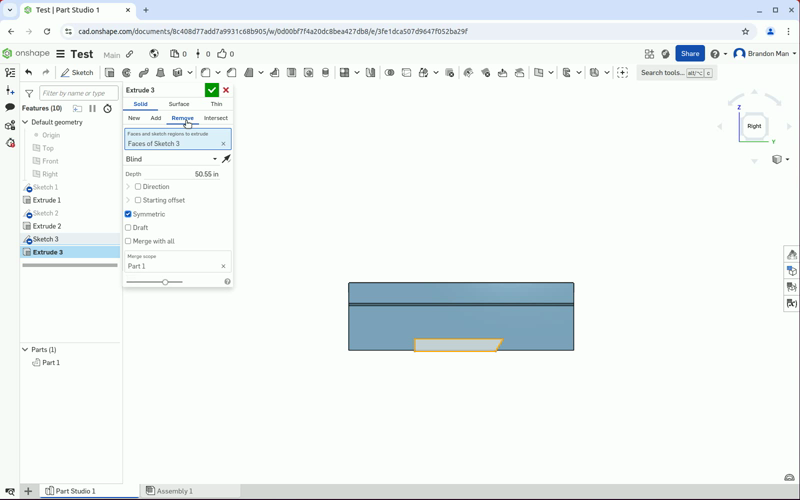
key(tab, 2)
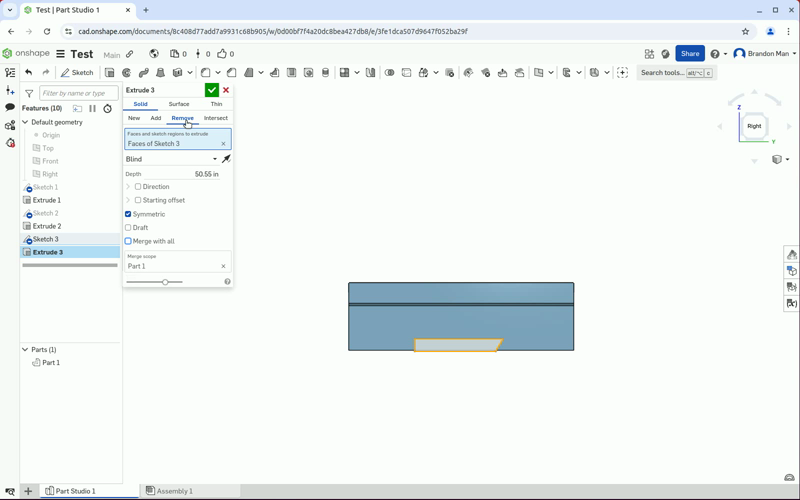
key(space)
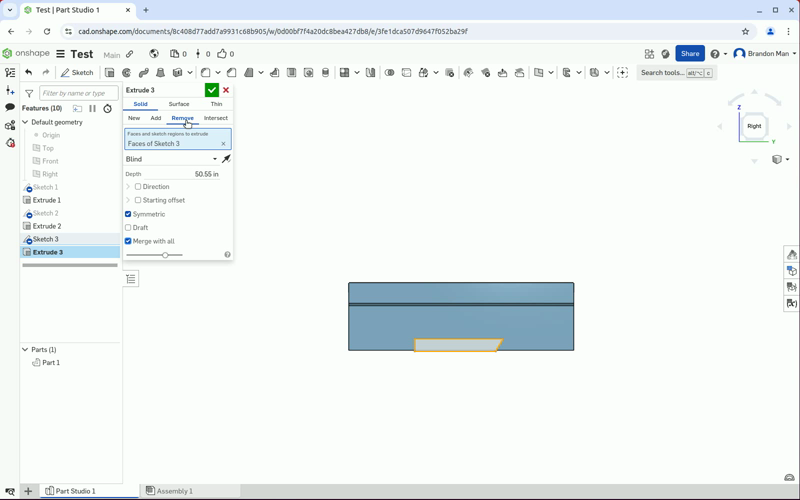
key(enter)
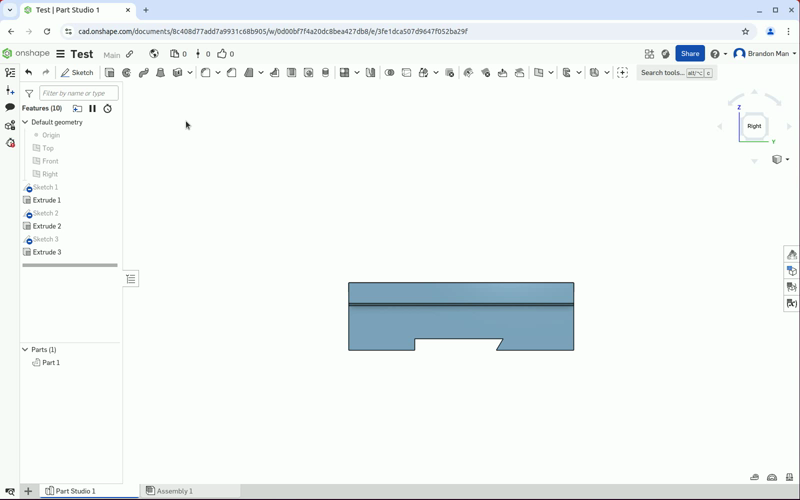
key(shift+h)
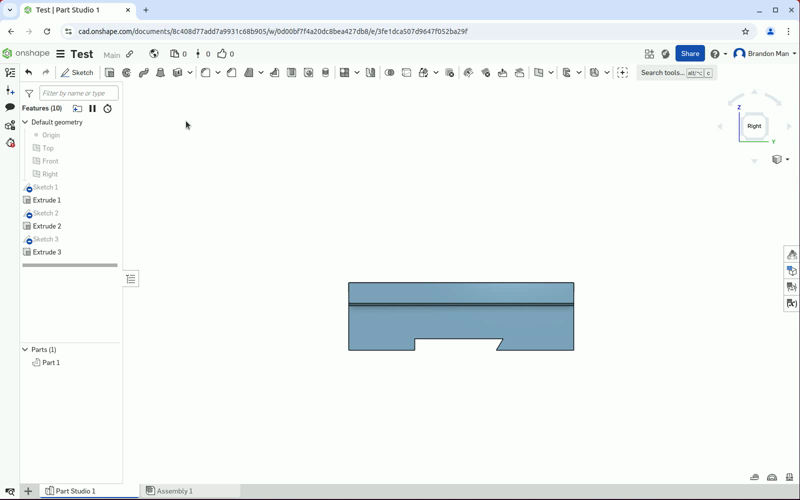
key(shift+h)
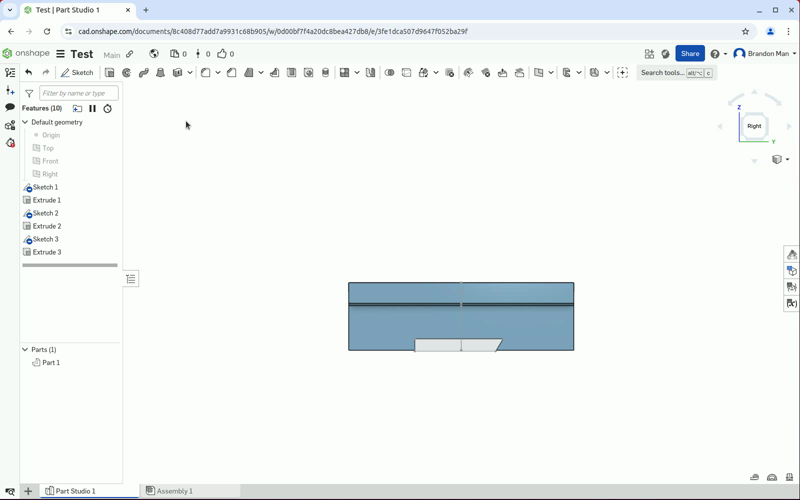
key(shift+7)
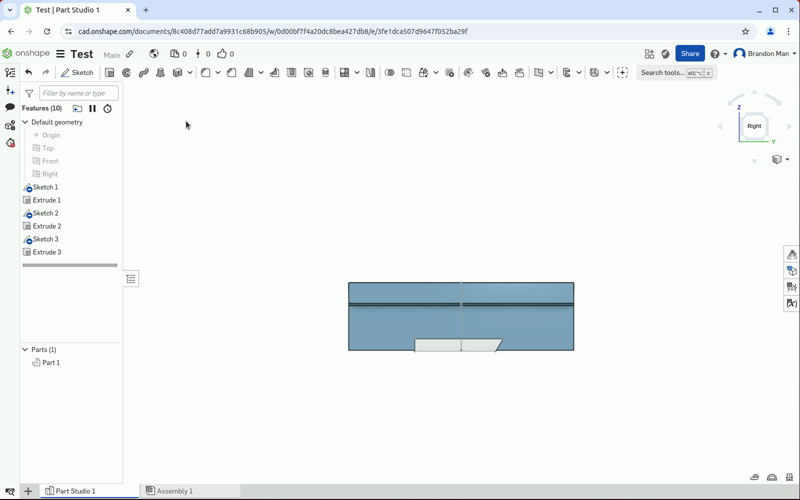
key(right, 2)
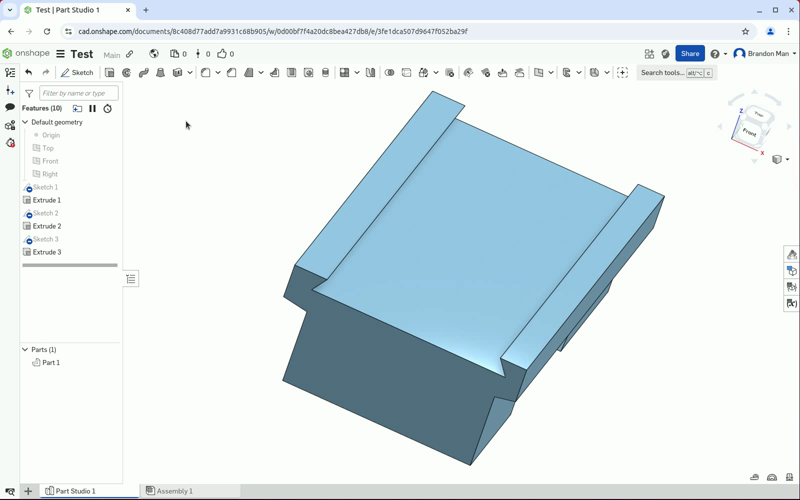
key(down, 2)
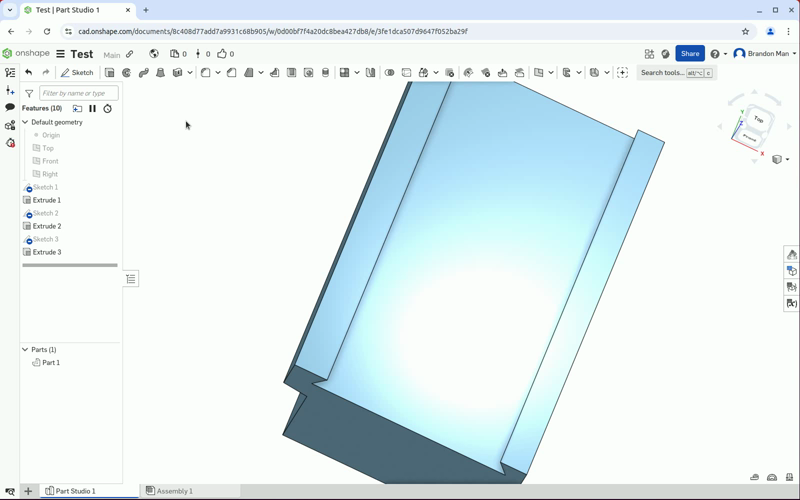
key(up, 2)
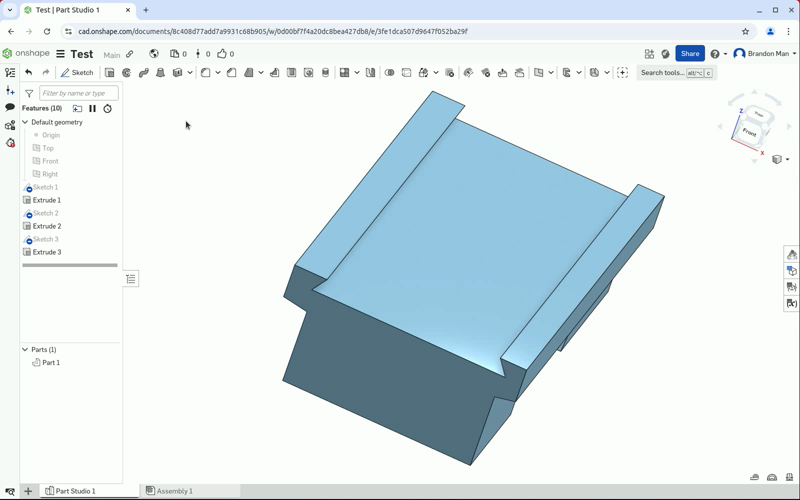
key(left, 2)
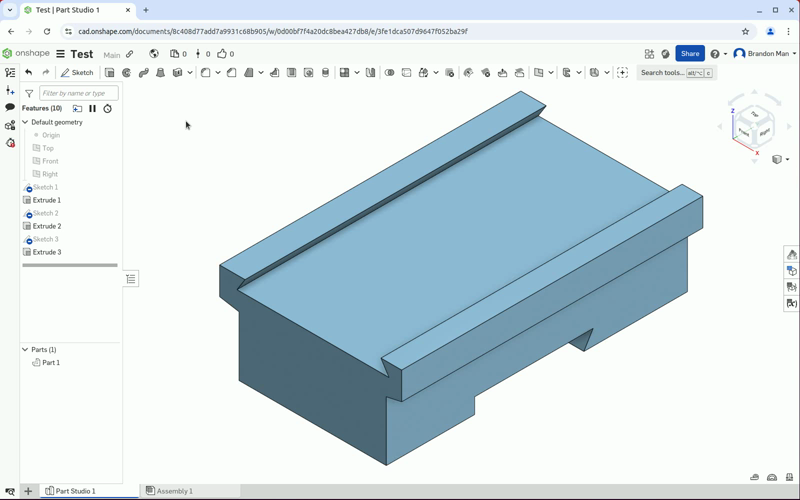
mouse_move(73, 189)
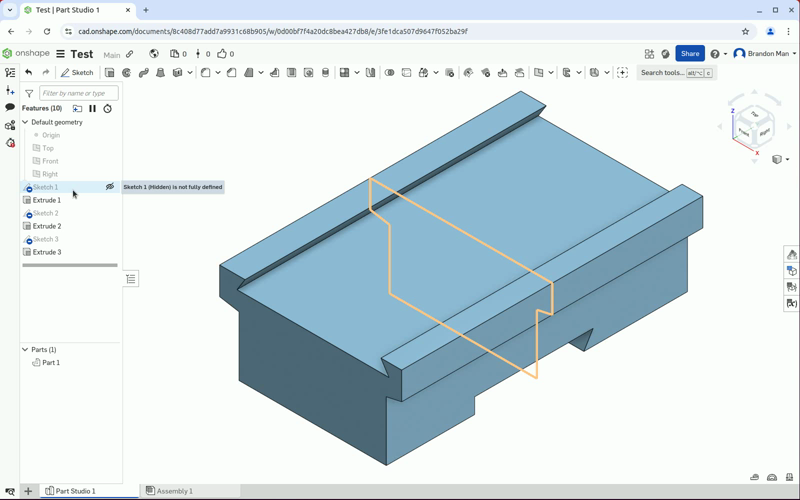
click(73, 189)